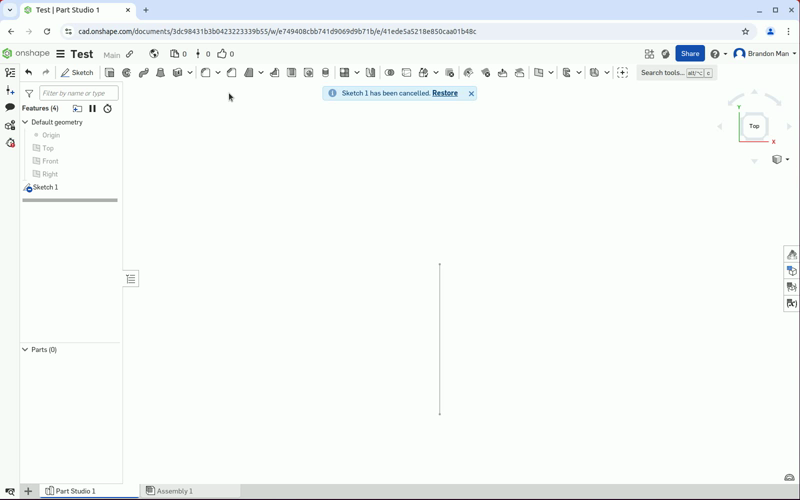
key(shift+h)
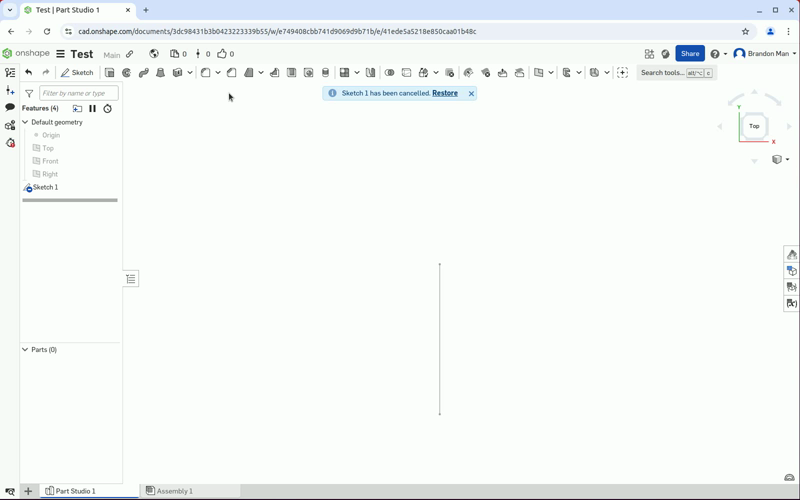
key(shift+s)
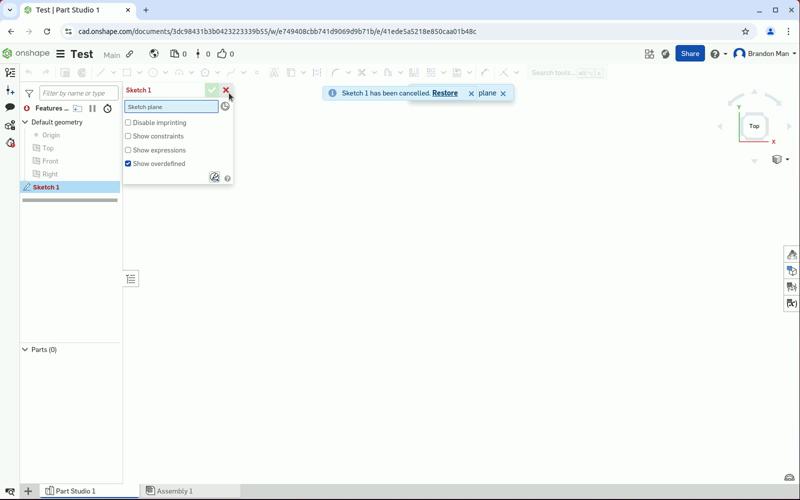
mouse_move(73, 150)
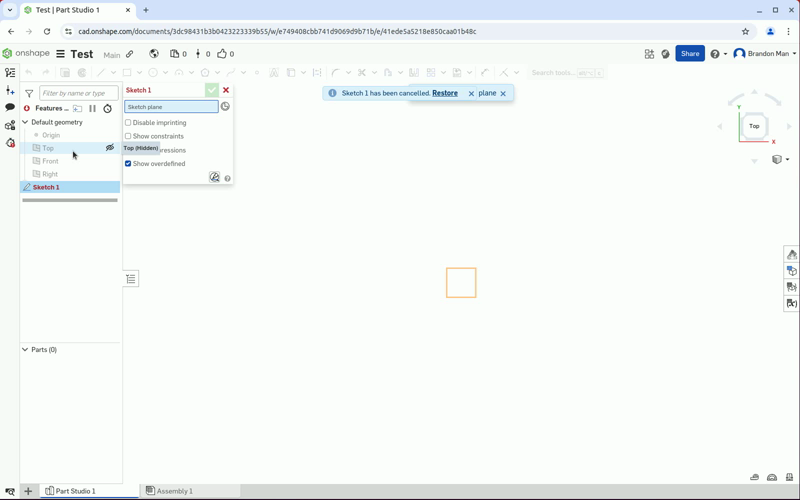
click(73, 150)
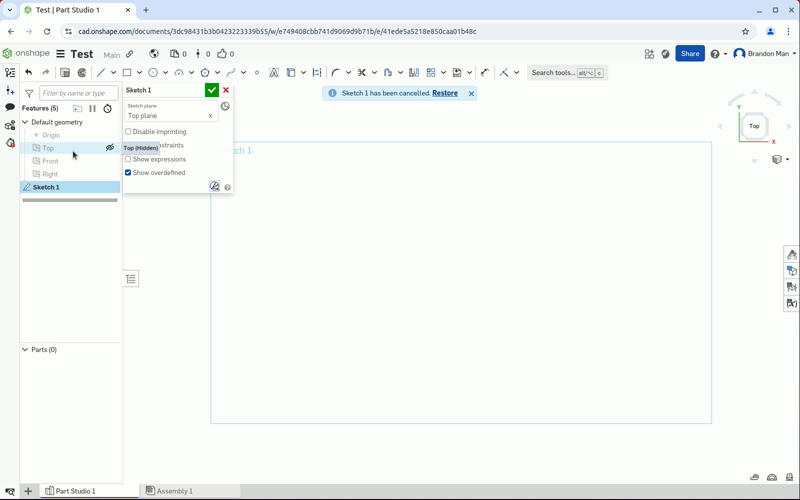
mouse_move(73, 352)
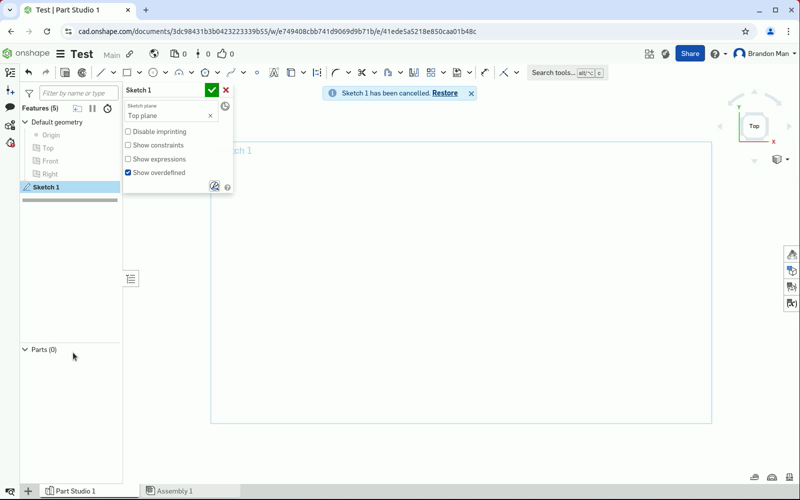
key(y)
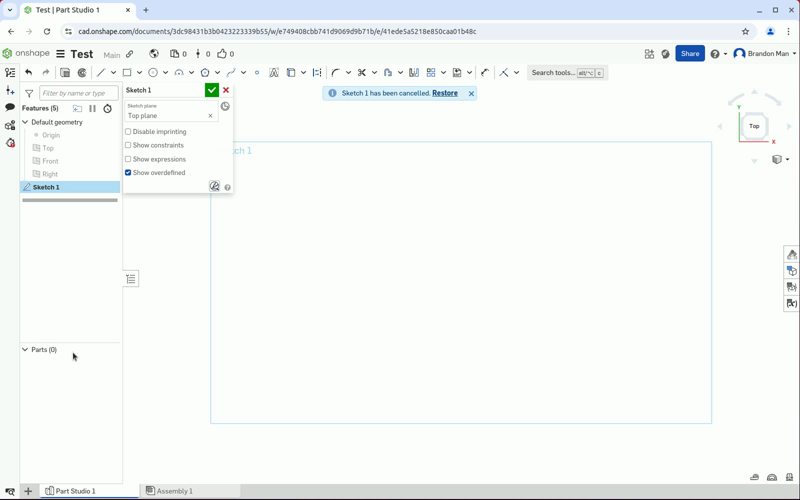
key(c)
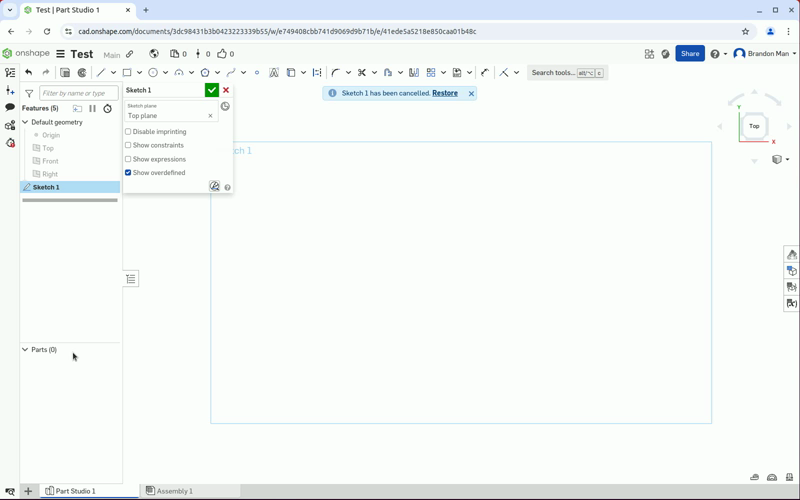
key_down(shift)
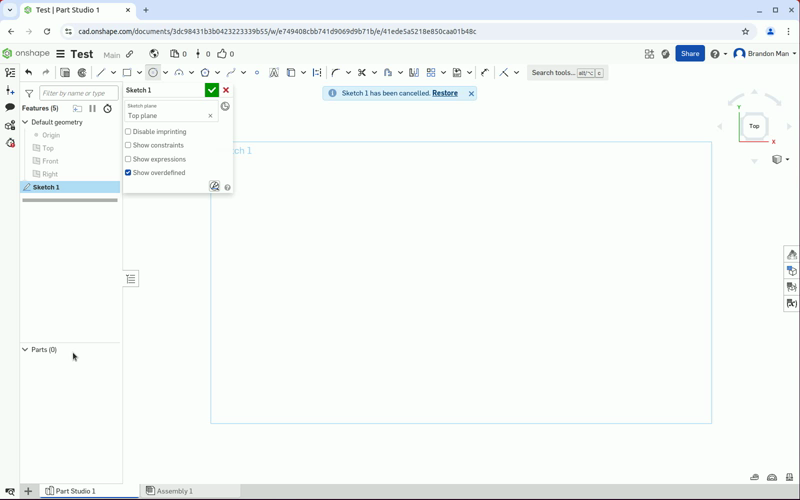
mouse_move(460, 282)
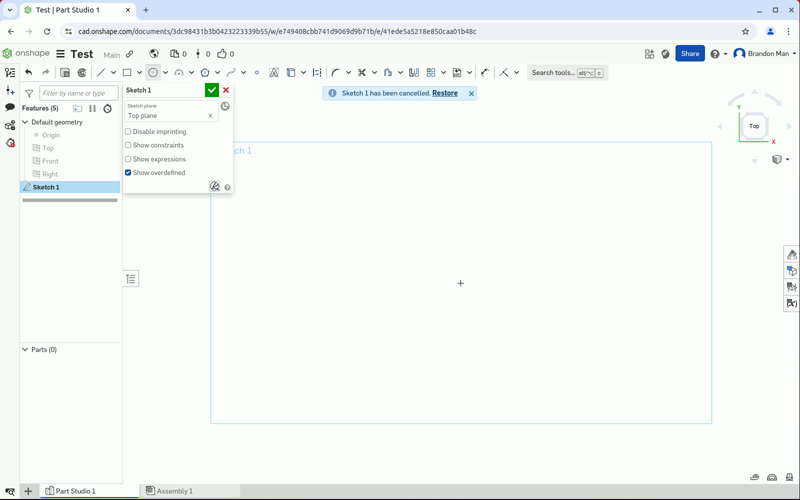
click(460, 282)
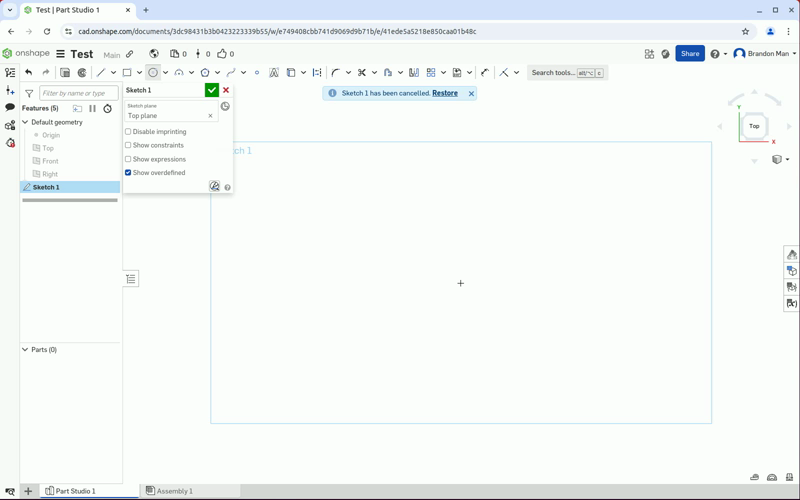
key_up(shift)
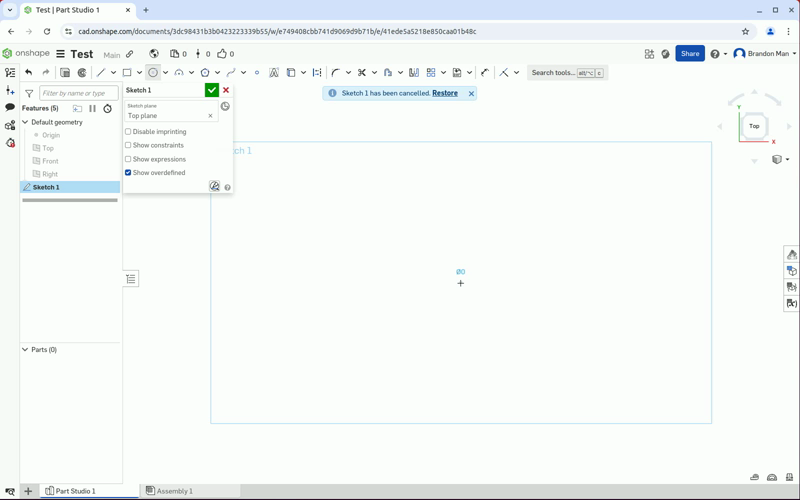
mouse_move(464, 282)
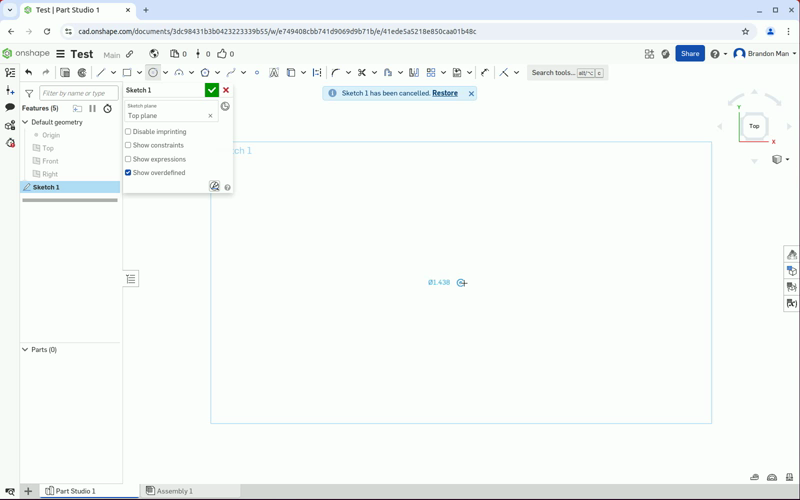
click(464, 282)
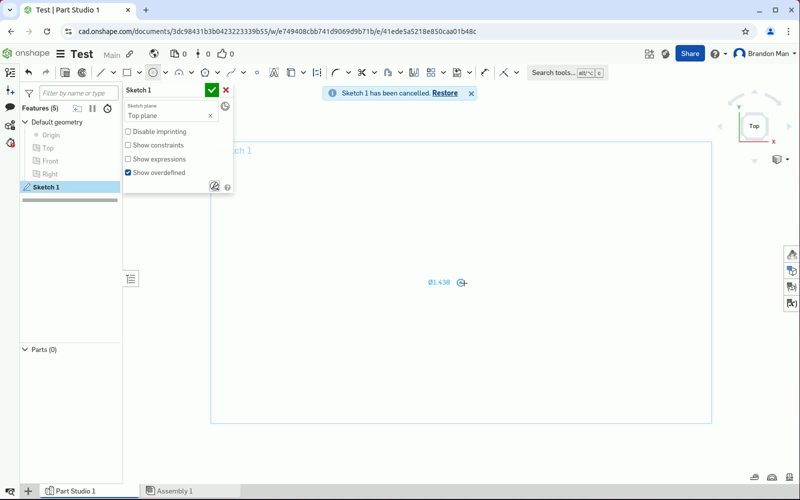
key(esc)
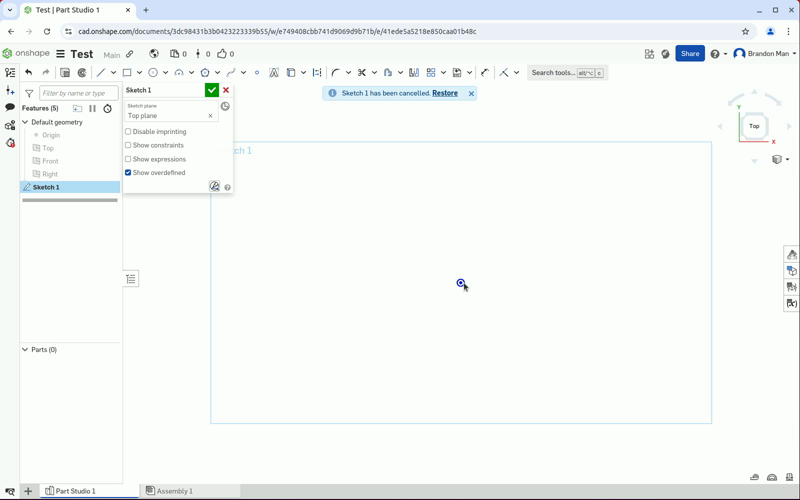
mouse_move(461, 283)
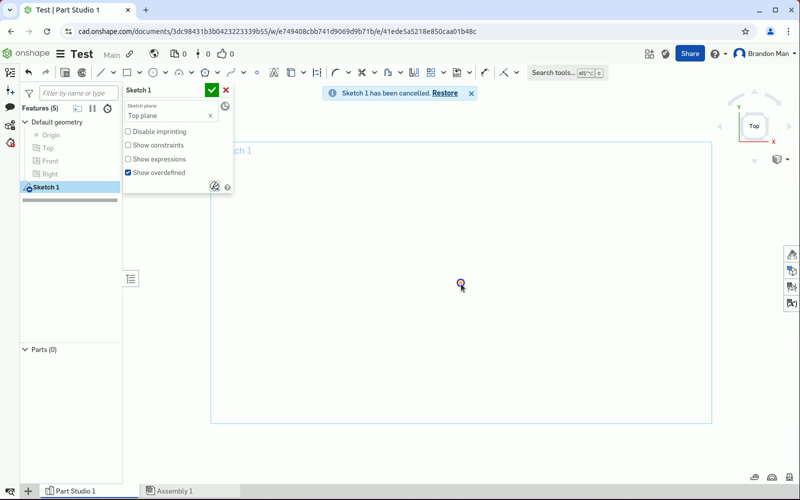
scroll(6)
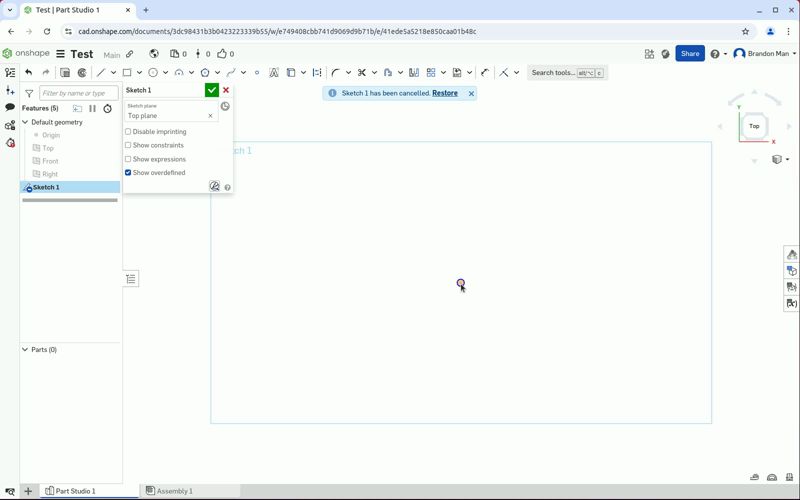
scroll(6)
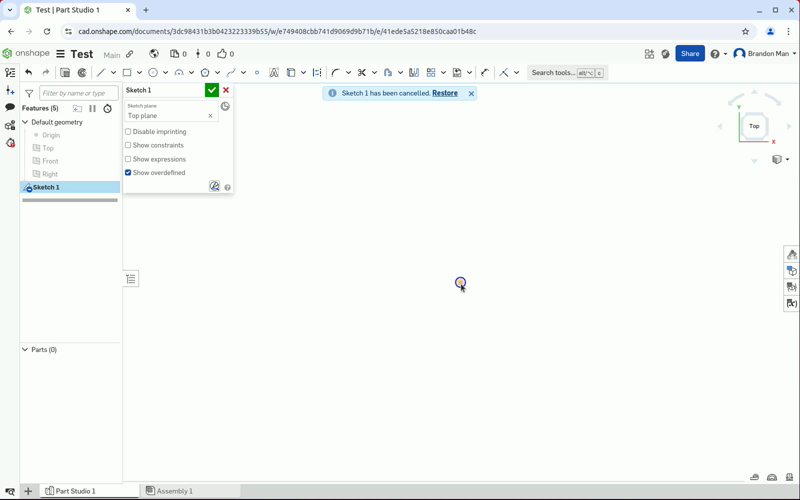
scroll(6)
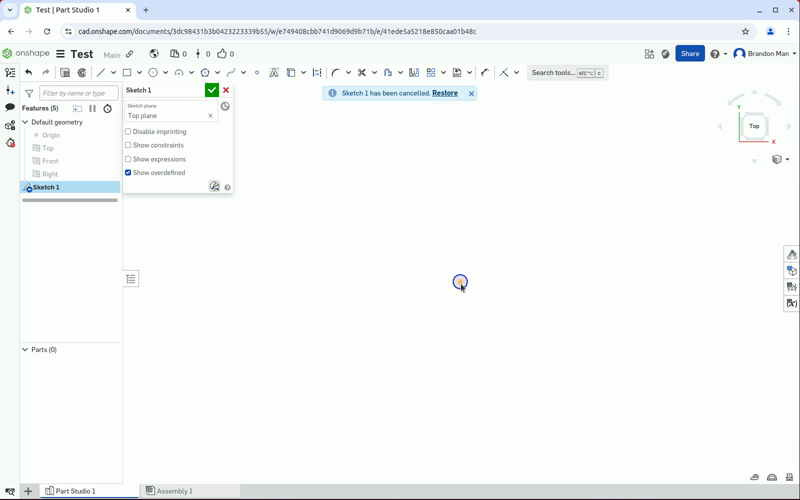
scroll(6)
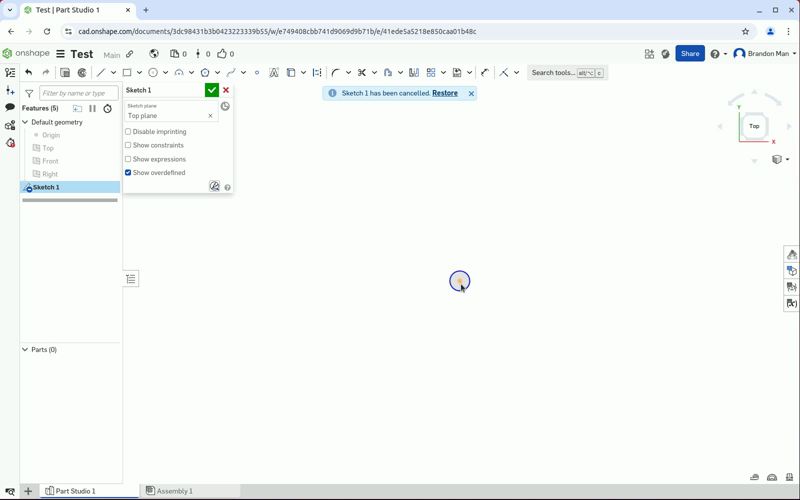
scroll(6)
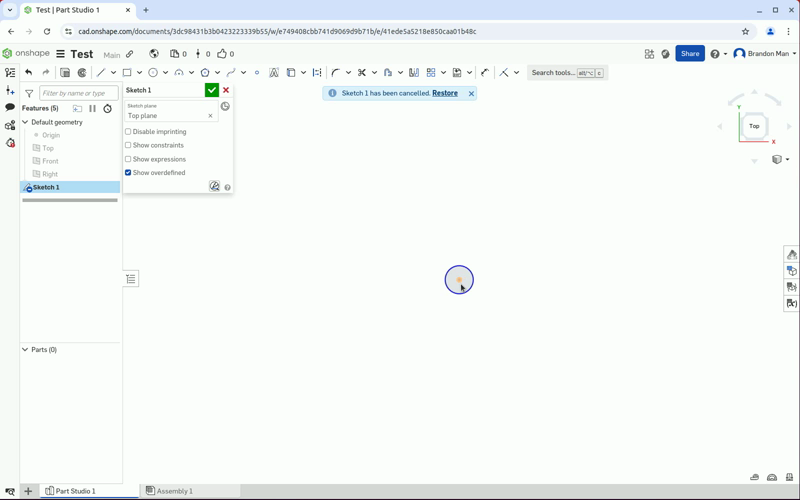
scroll(6)
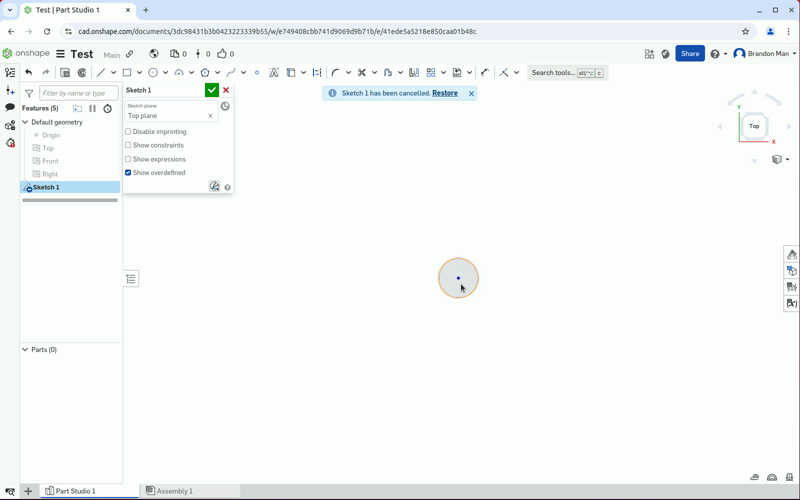
scroll(6)
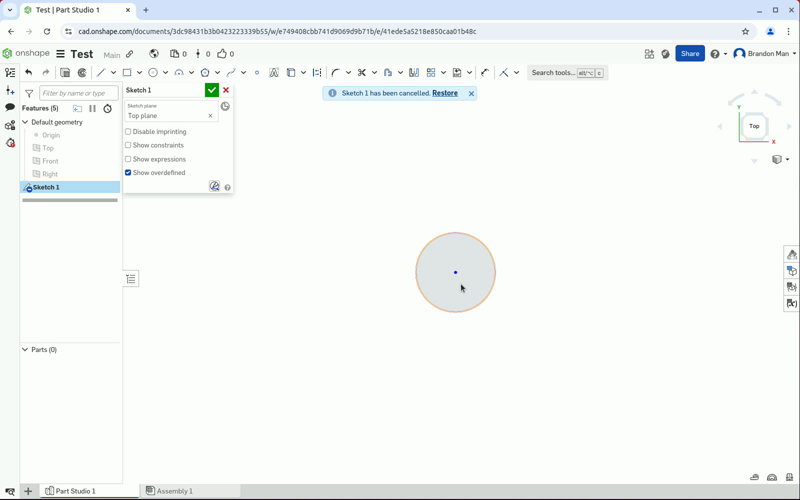
click(461, 283)
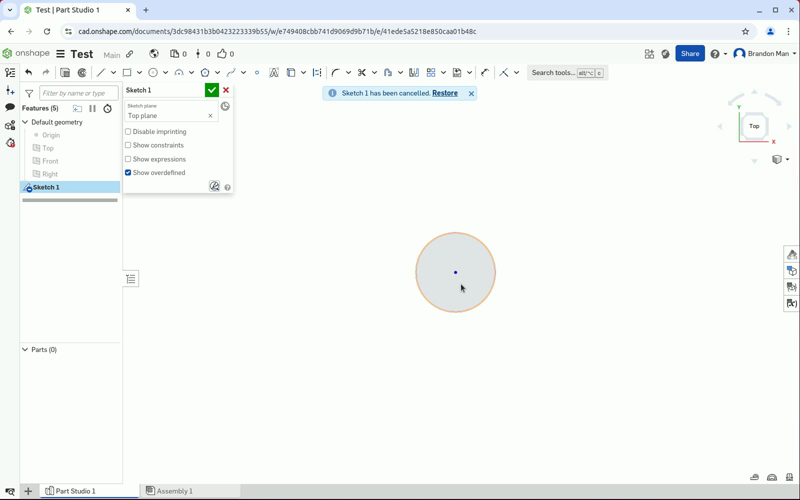
scroll(-6)
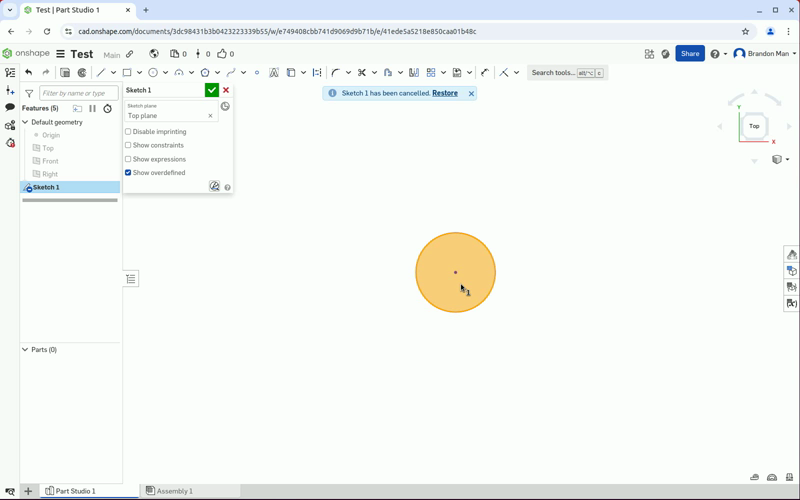
scroll(-6)
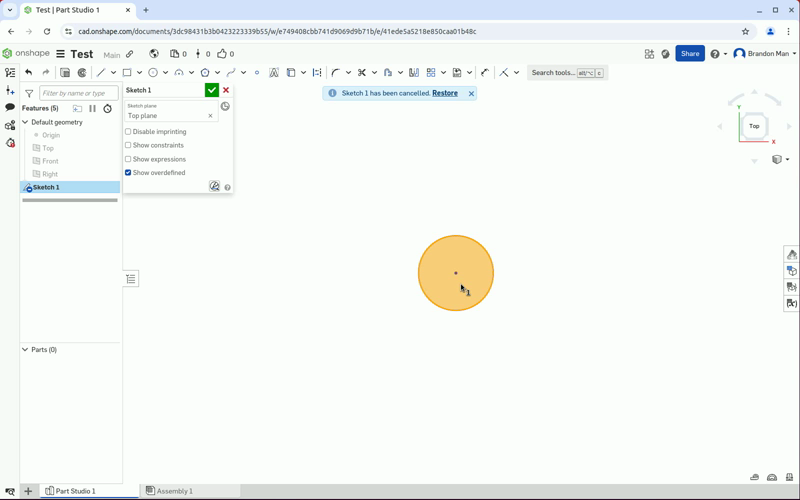
scroll(-6)
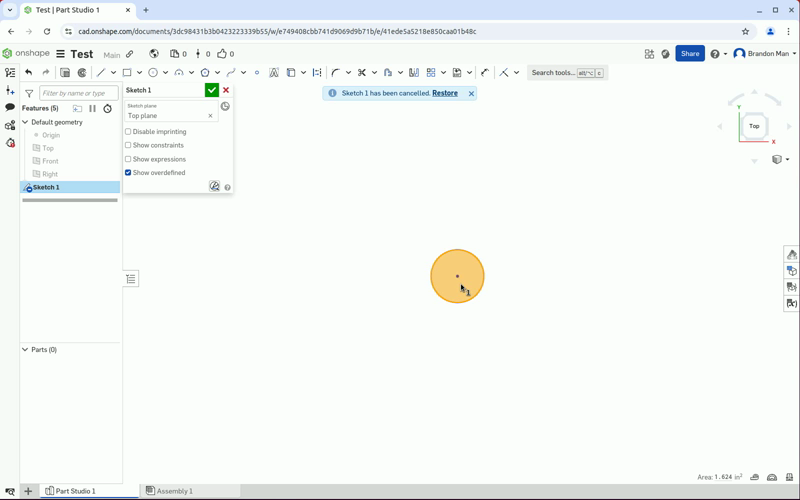
scroll(-6)
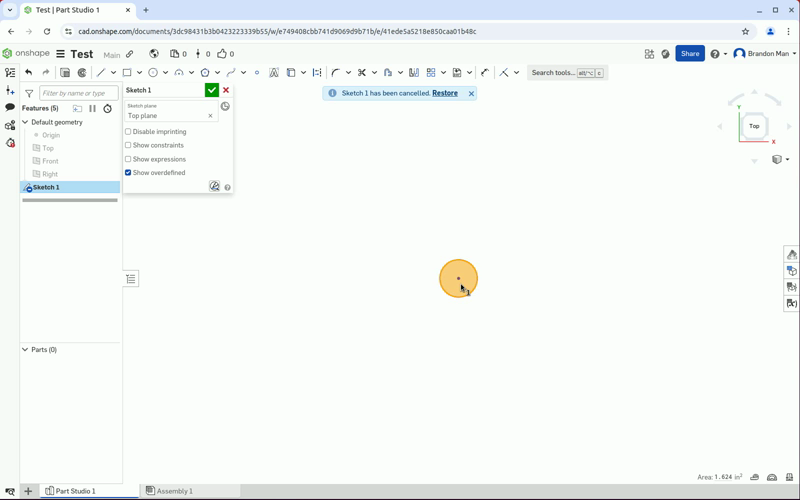
scroll(-6)
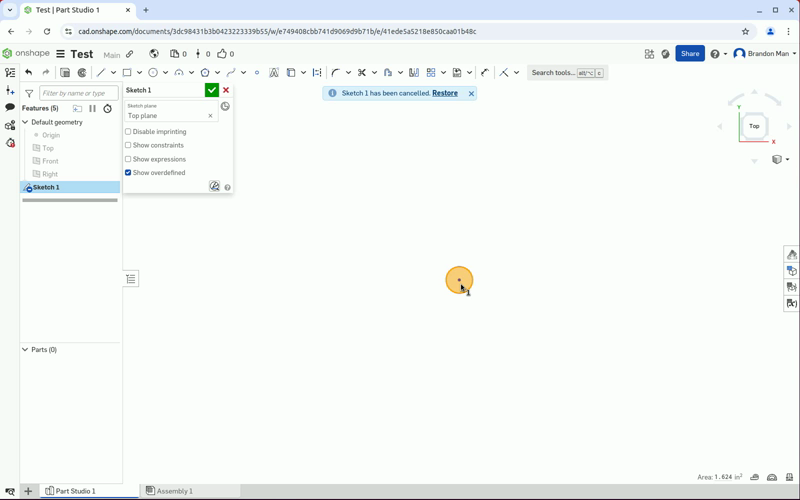
scroll(-6)
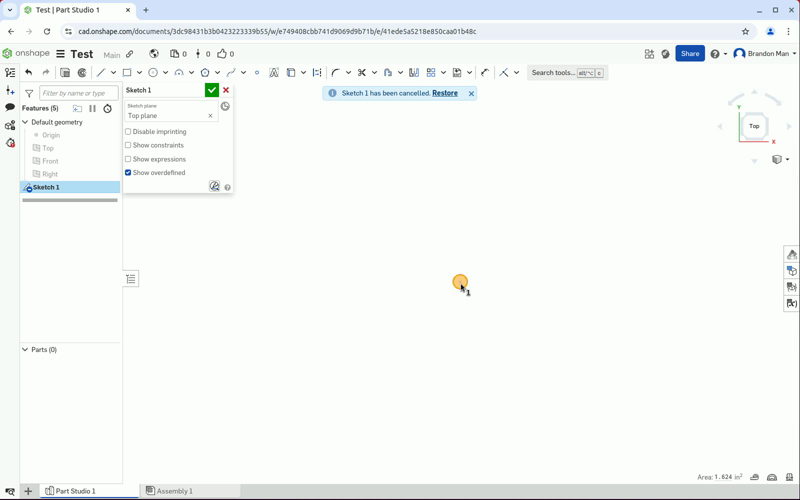
scroll(-6)
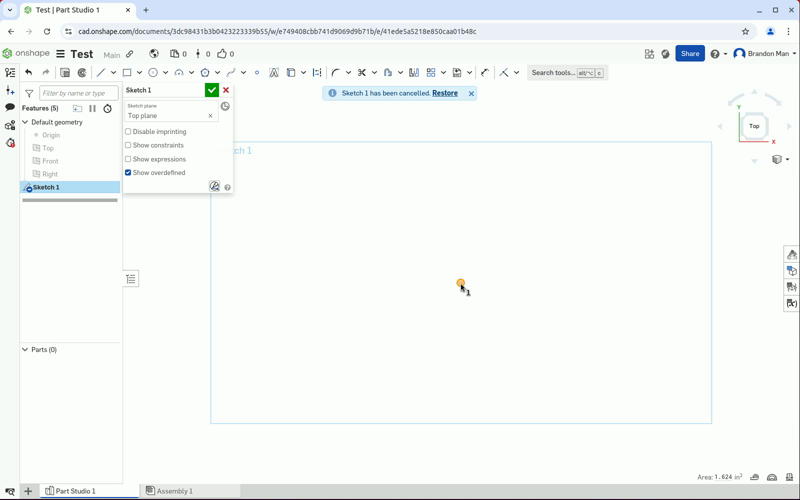
mouse_move(73, 352)
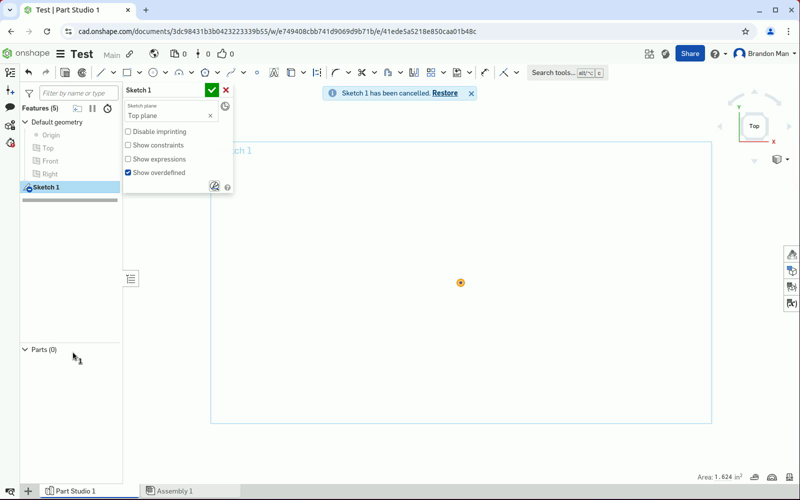
key(shift+y)
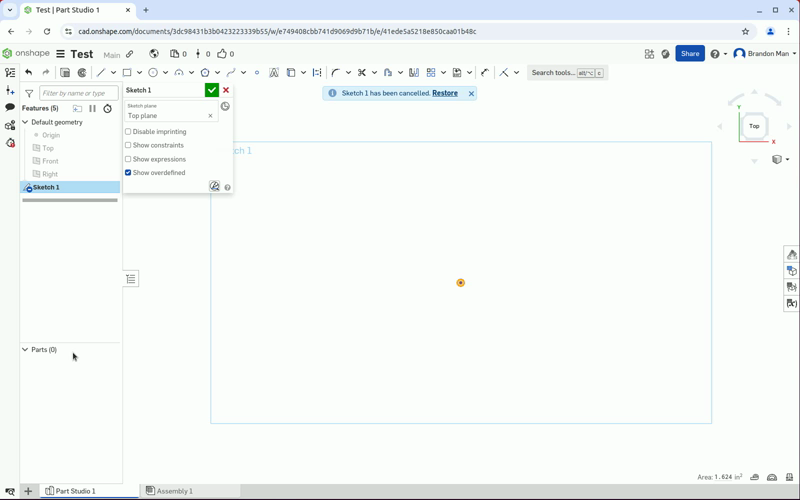
key(shift+e)
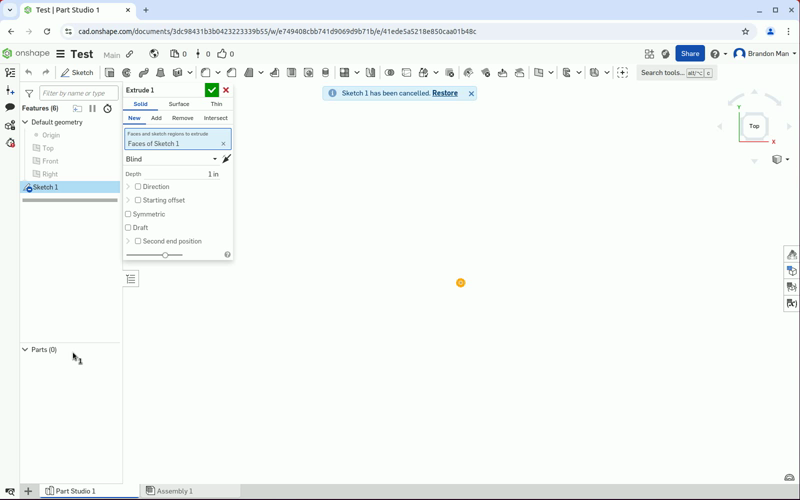
mouse_move(143, 106)
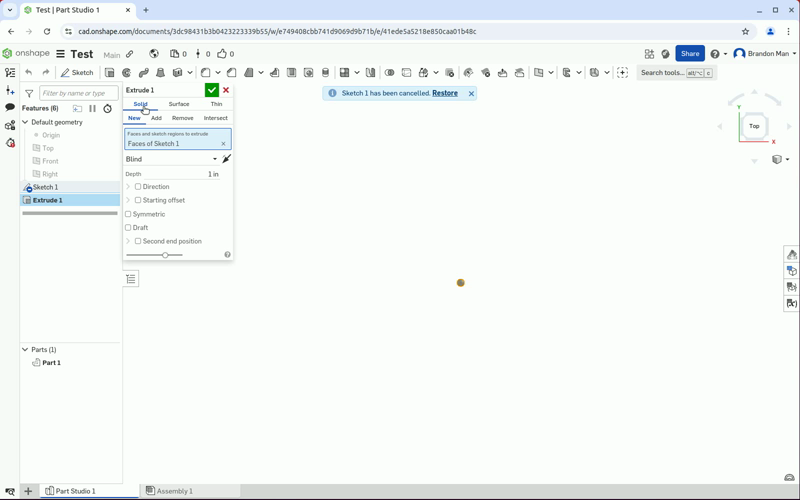
click(143, 106)
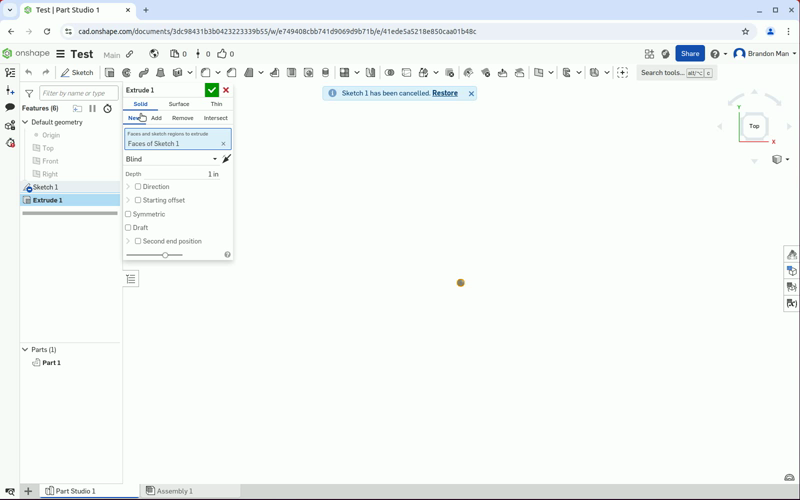
mouse_move(137, 120)
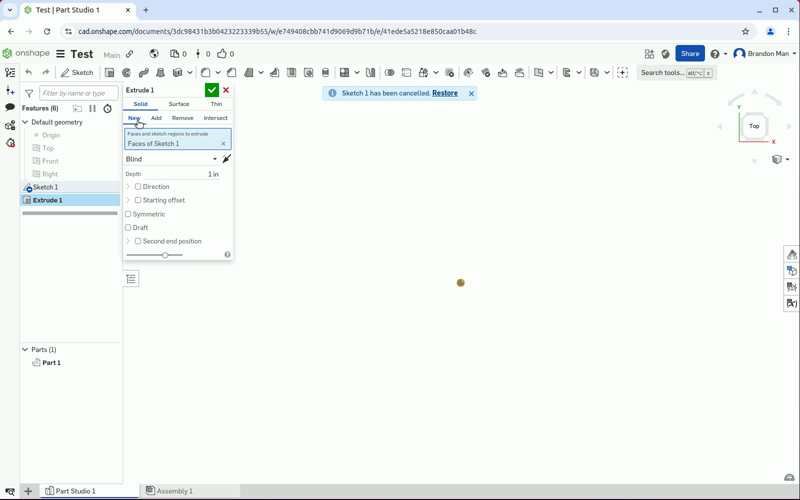
click(137, 120)
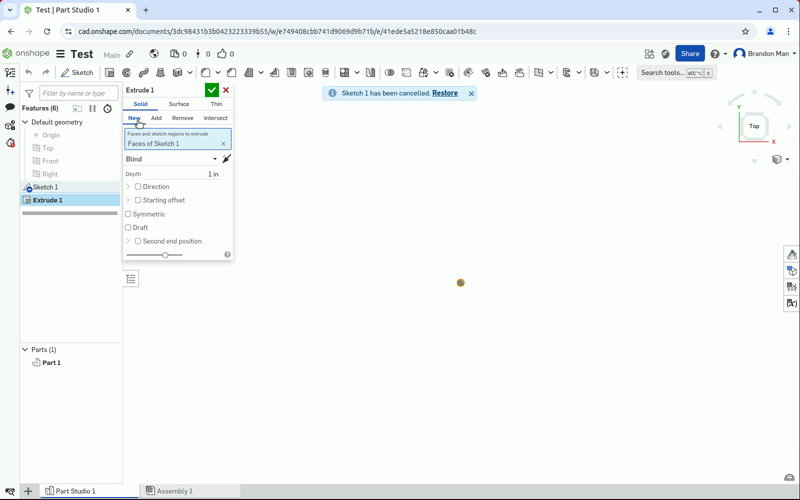
key(tab, 4)
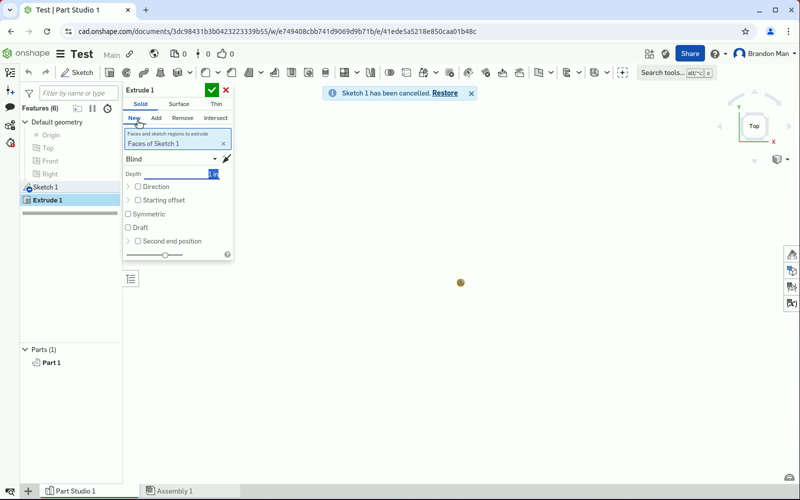
text(18.535)
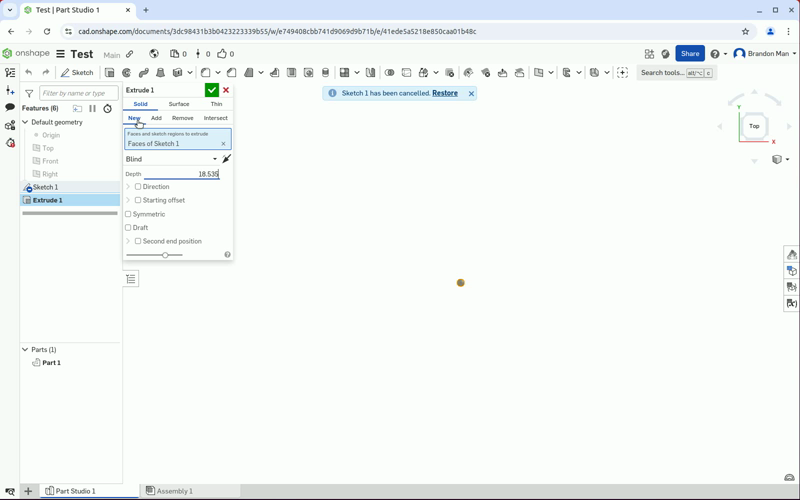
key(enter)
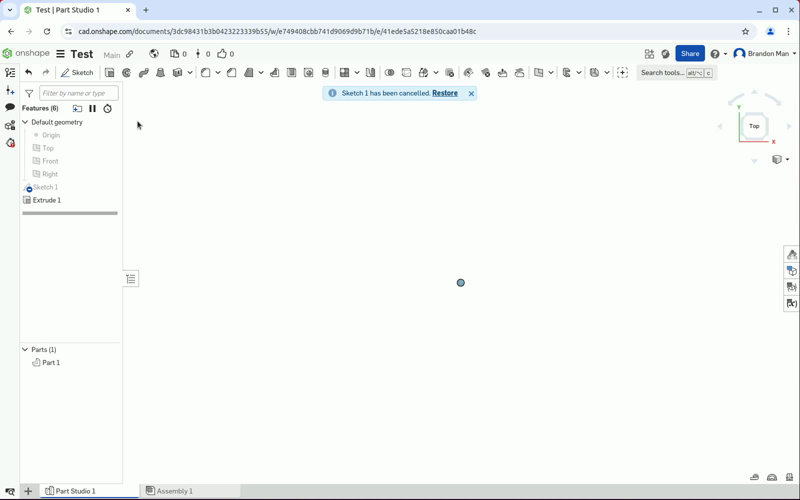
key(shift+h)
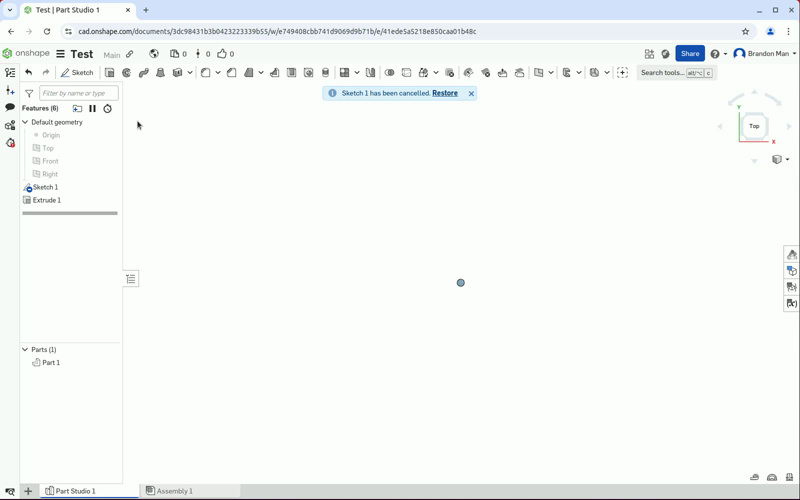
key(shift+h)
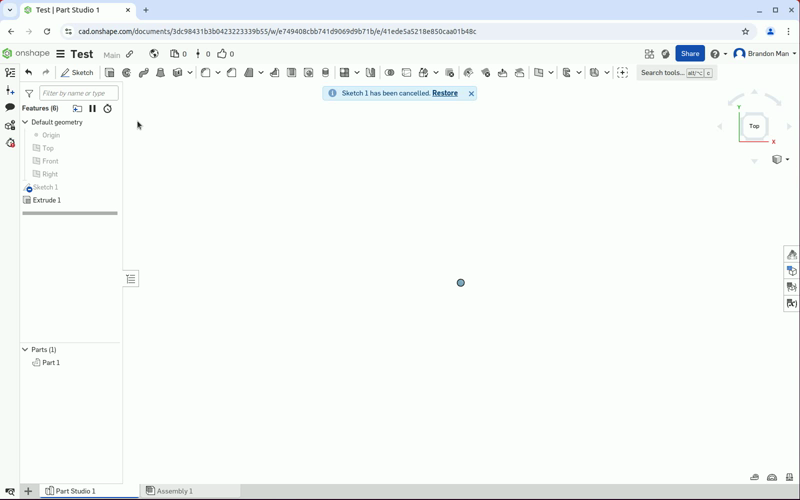
mouse_move(73, 189)
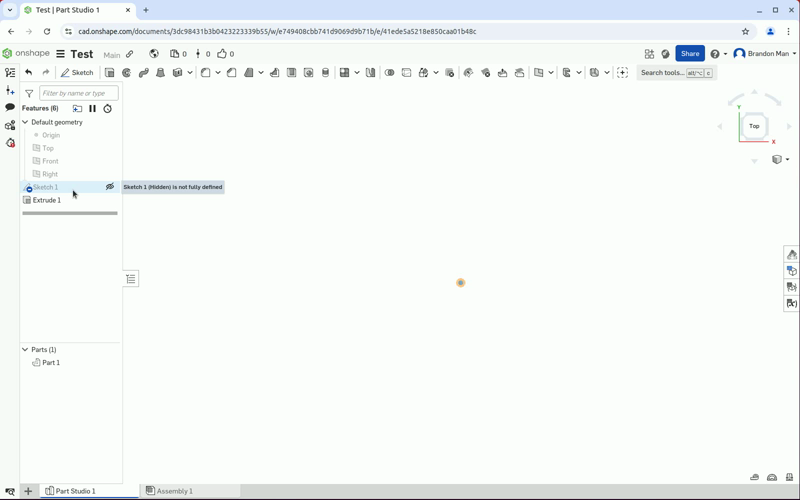
click(73, 189)
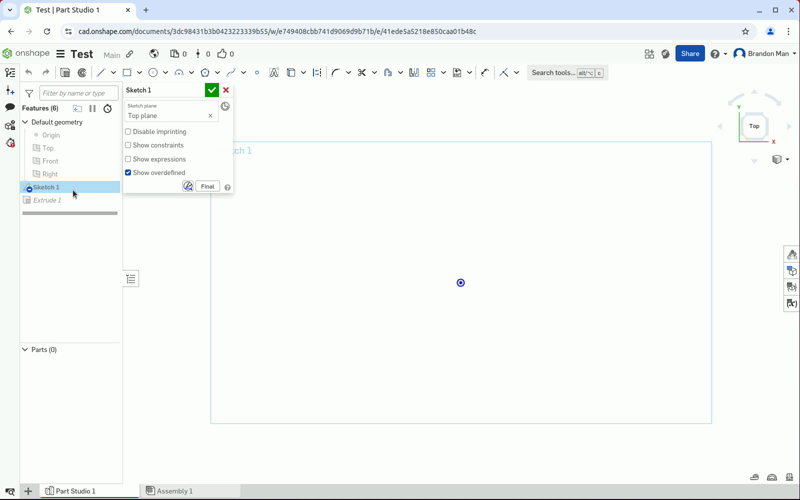
mouse_move(229, 92)
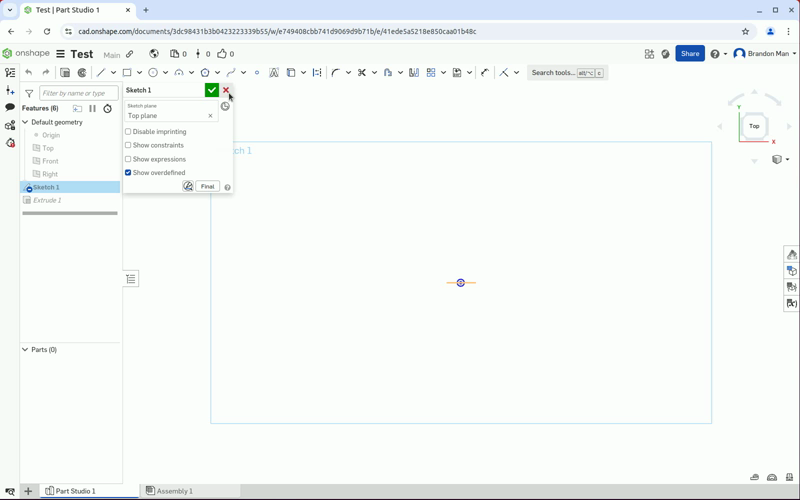
click(229, 92)
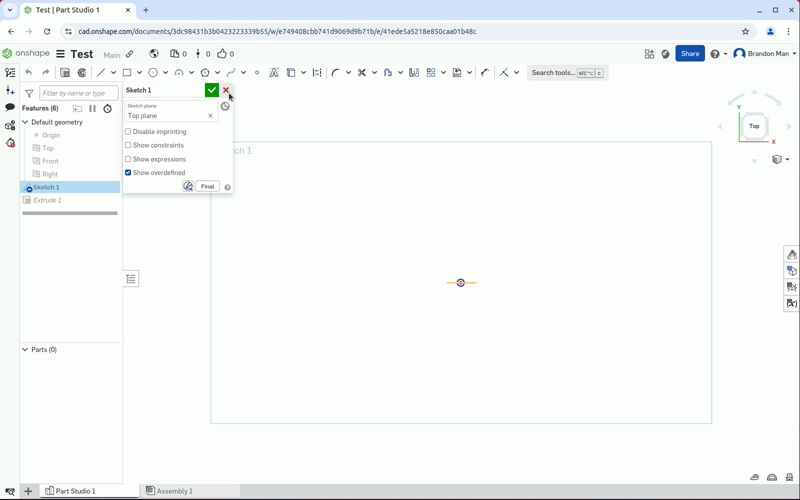
mouse_move(73, 352)
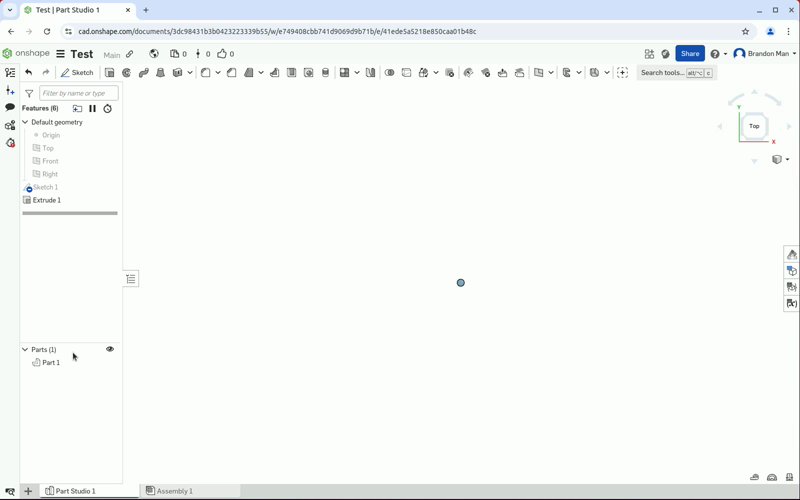
key(y)
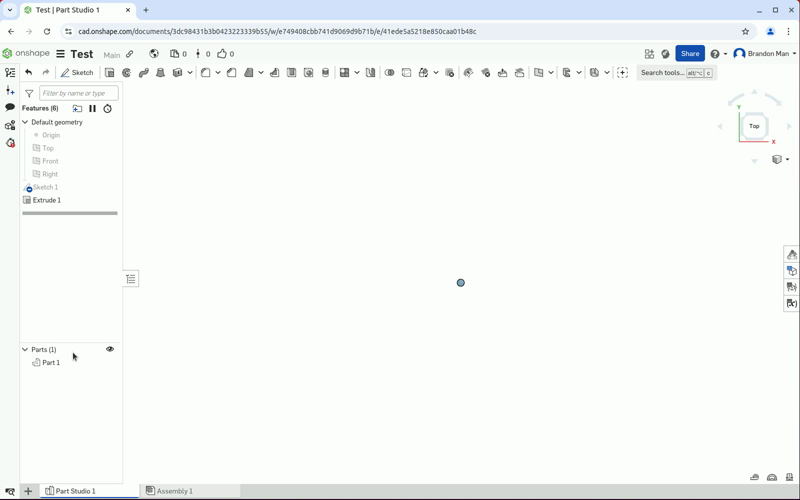
key(shift+p)
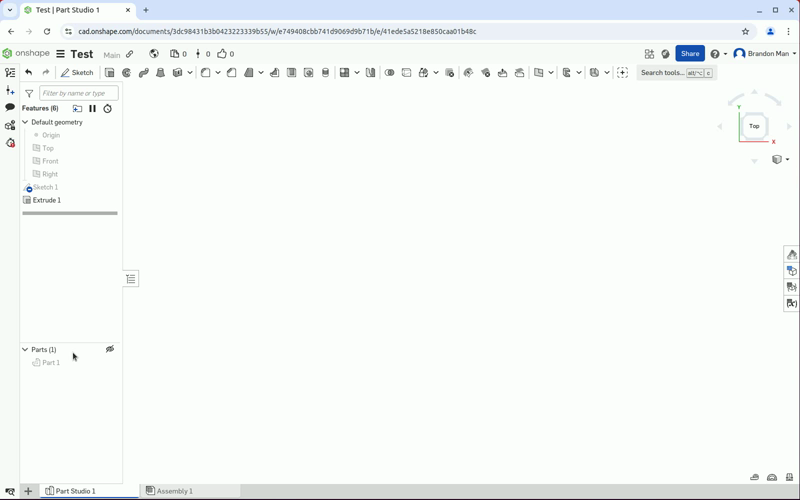
key(space)
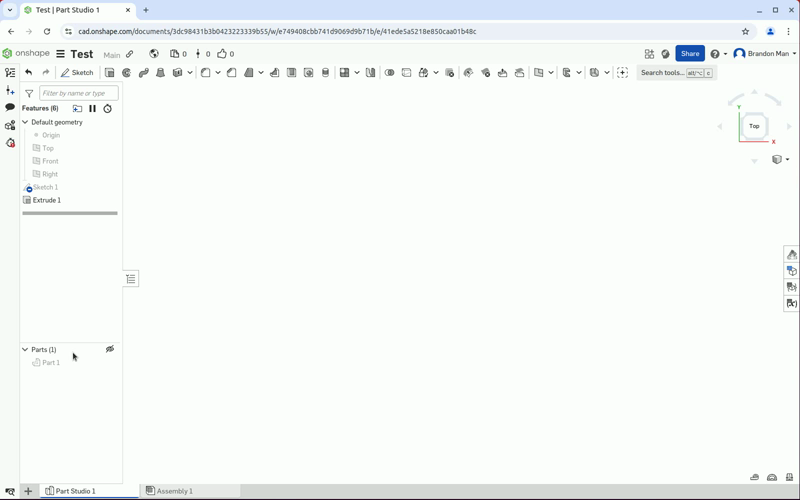
key_down(shift)
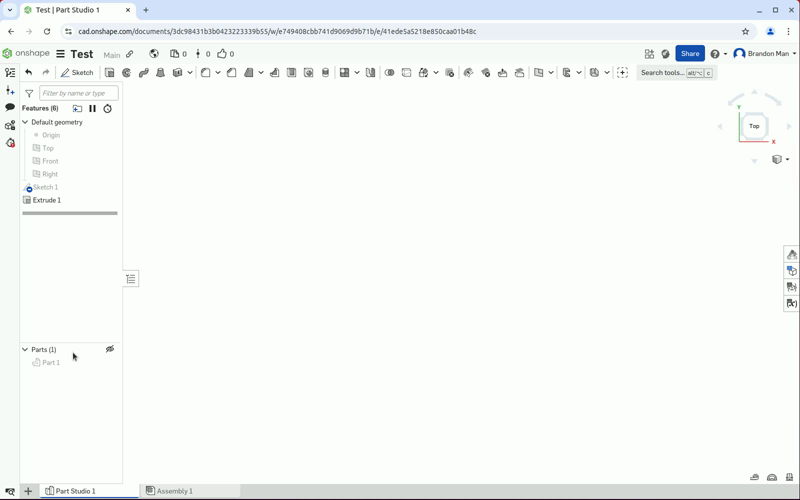
key(up)
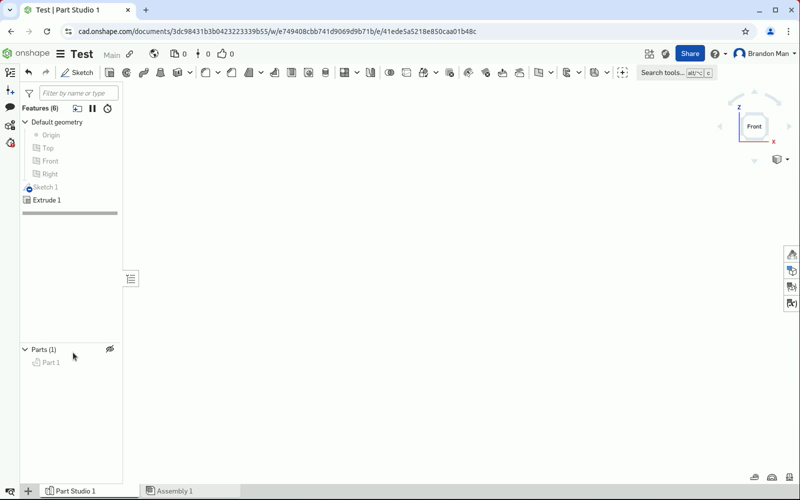
key_up(shift)
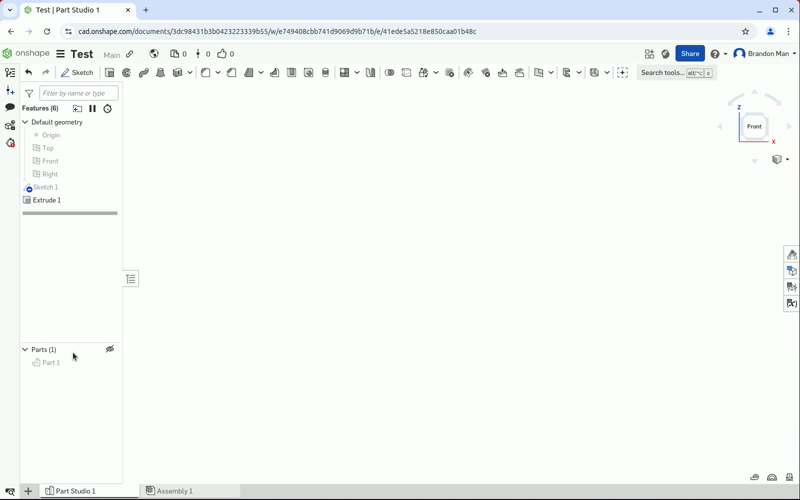
key(space)
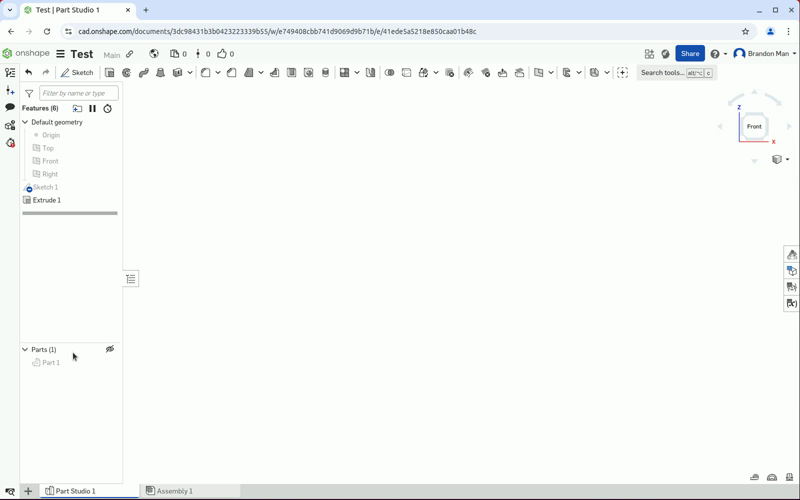
key_down(shift)
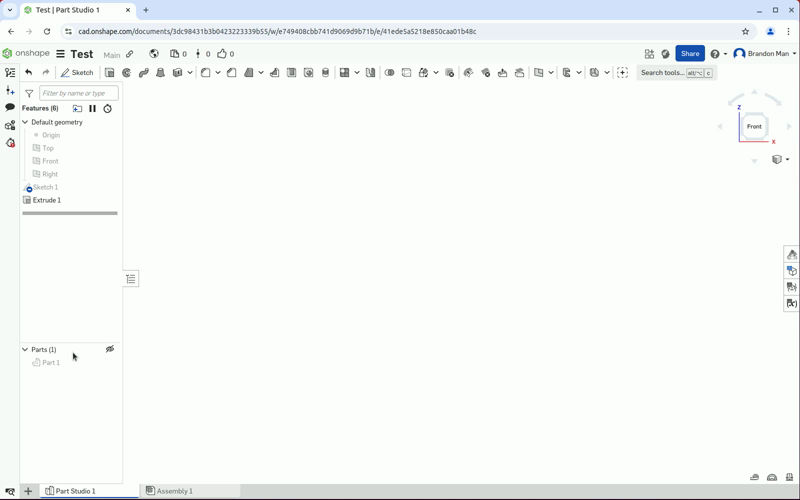
key(left)
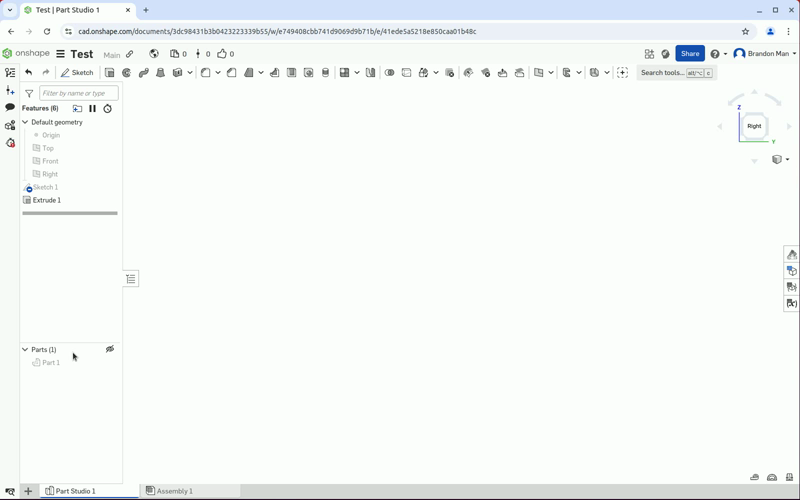
key_up(shift)
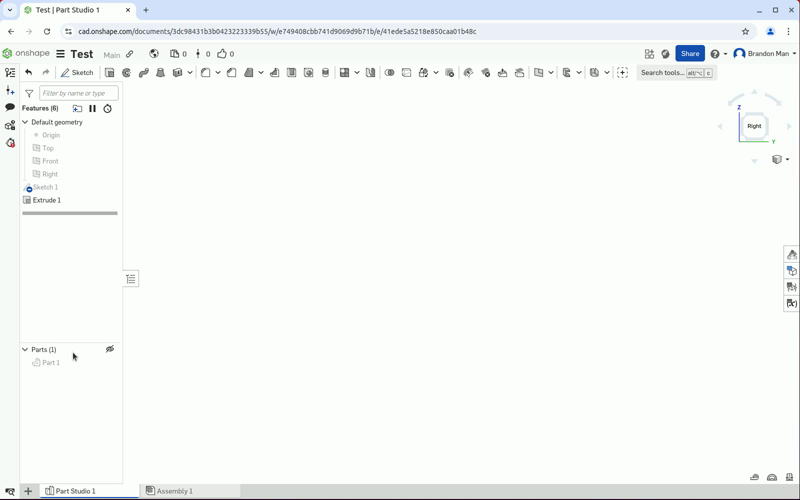
mouse_move(73, 352)
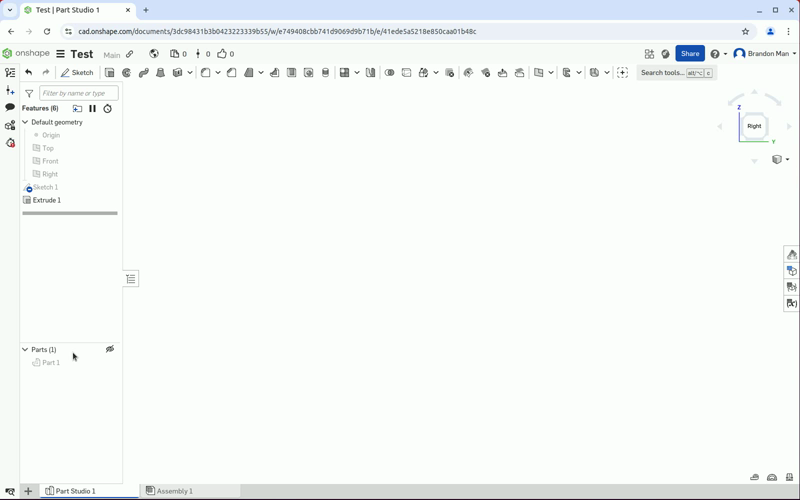
key(shift+y)
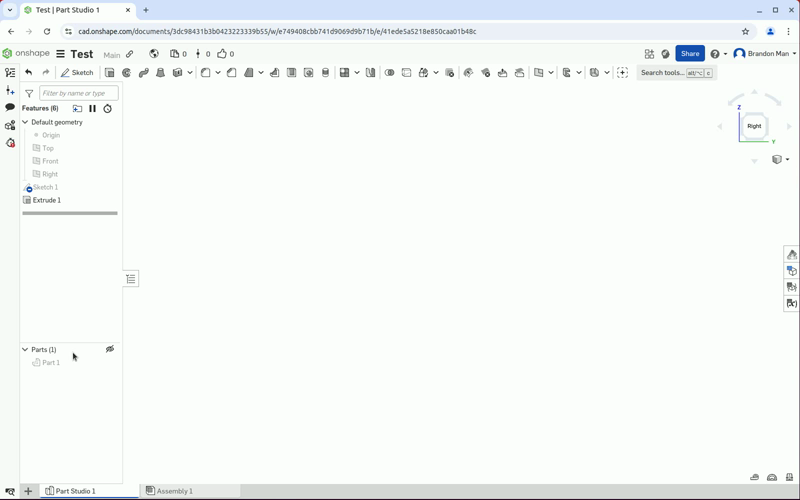
key(shift+s)
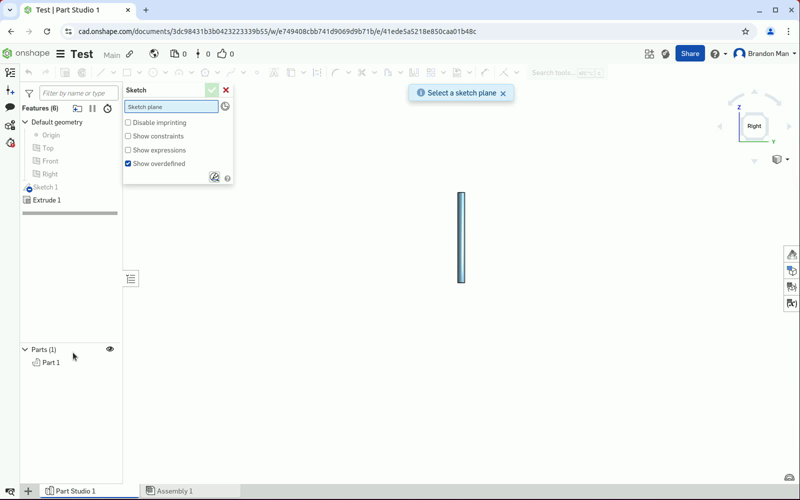
mouse_move(73, 176)
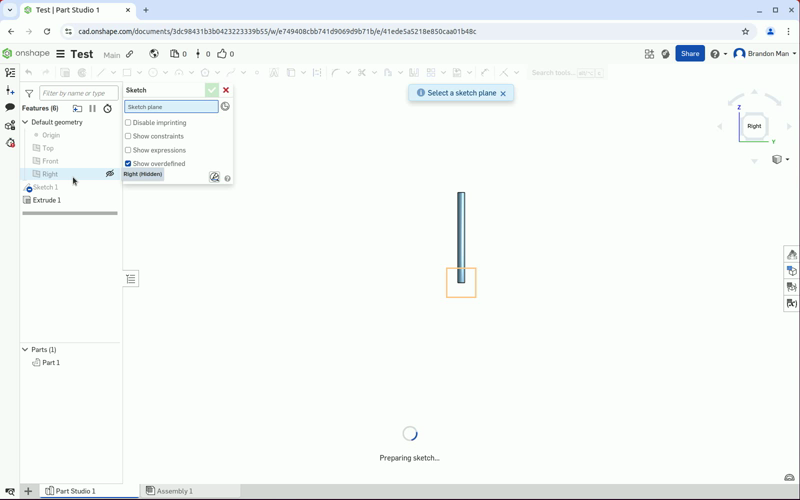
click(73, 176)
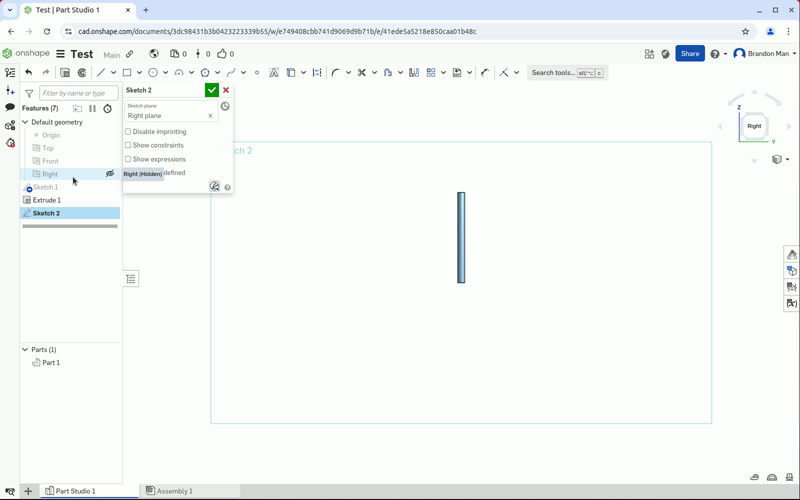
mouse_move(73, 352)
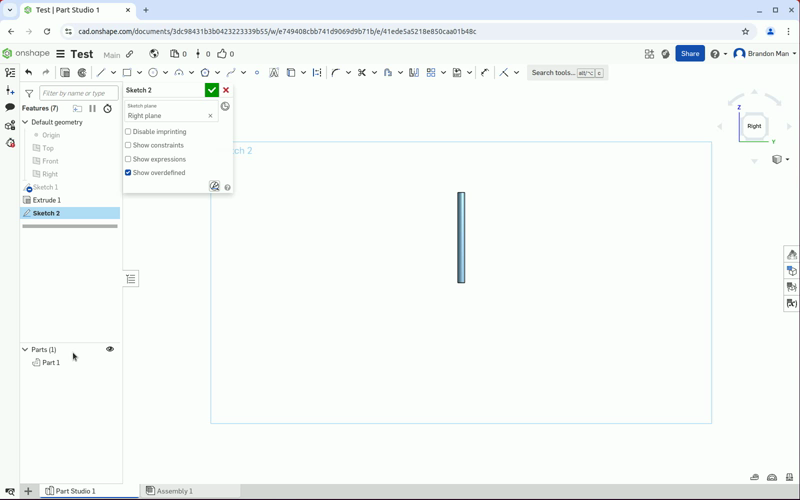
key(y)
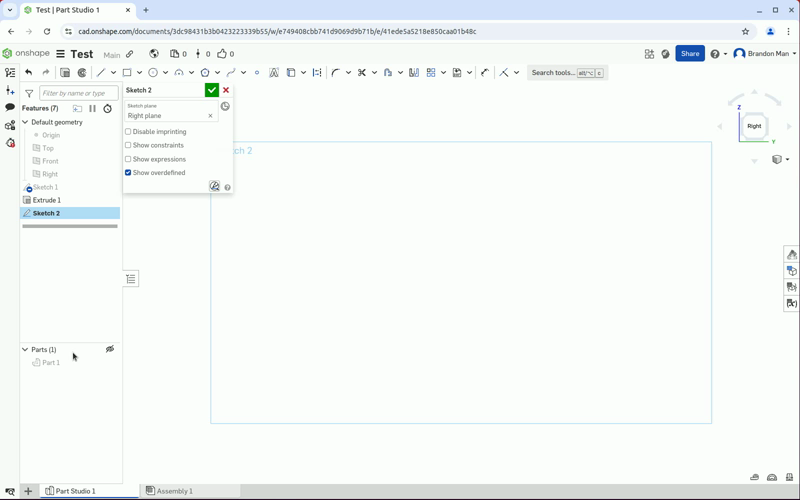
key(c)
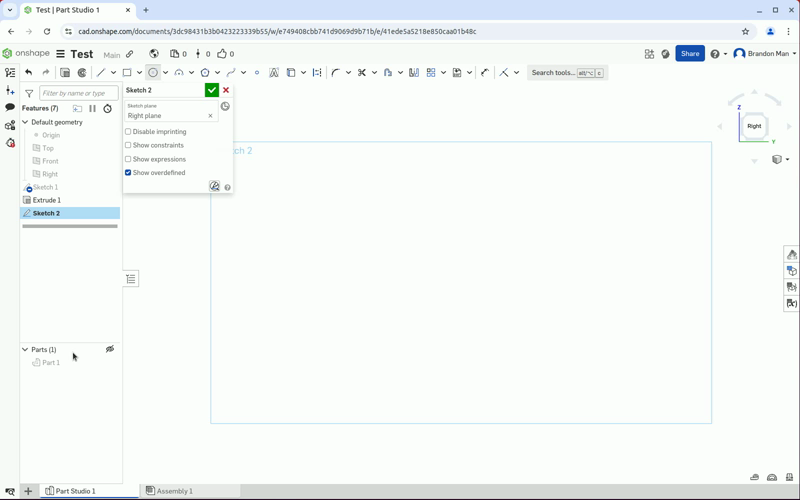
key_down(shift)
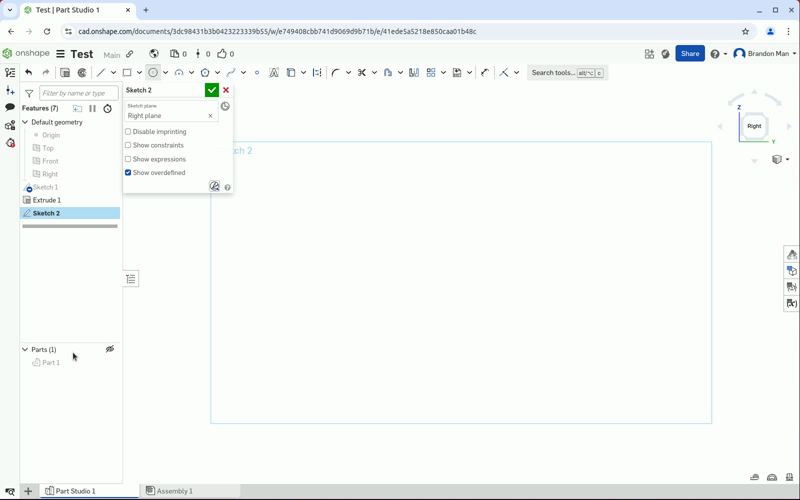
mouse_move(461, 282)
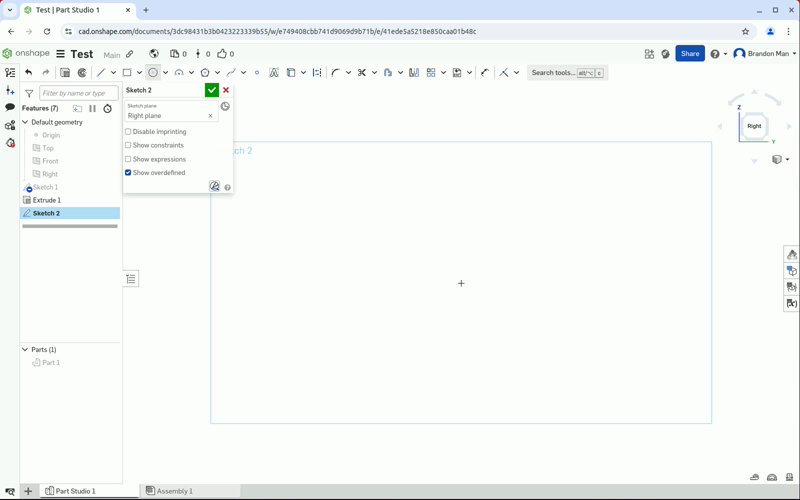
click(461, 282)
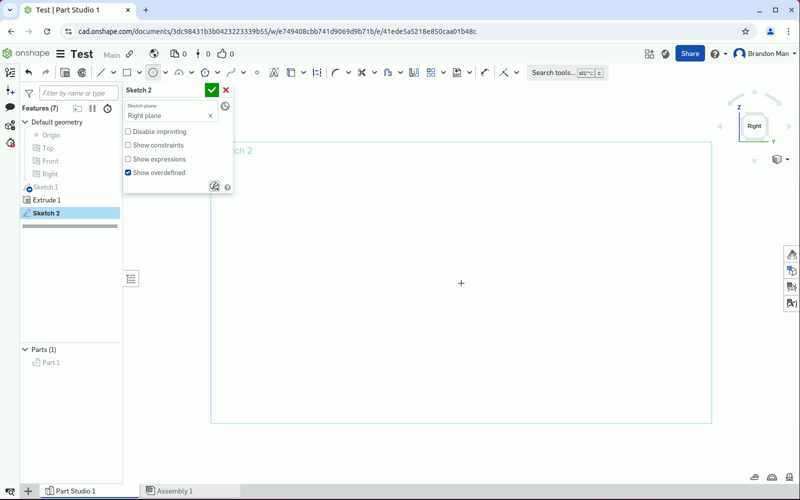
key_up(shift)
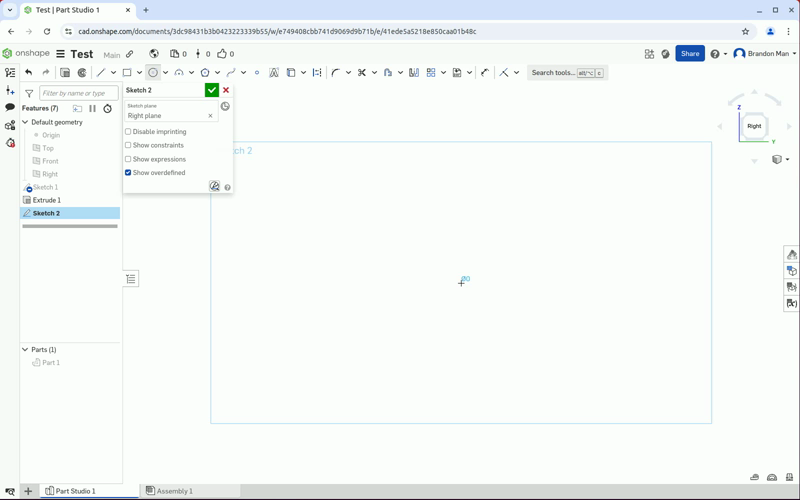
mouse_move(467, 282)
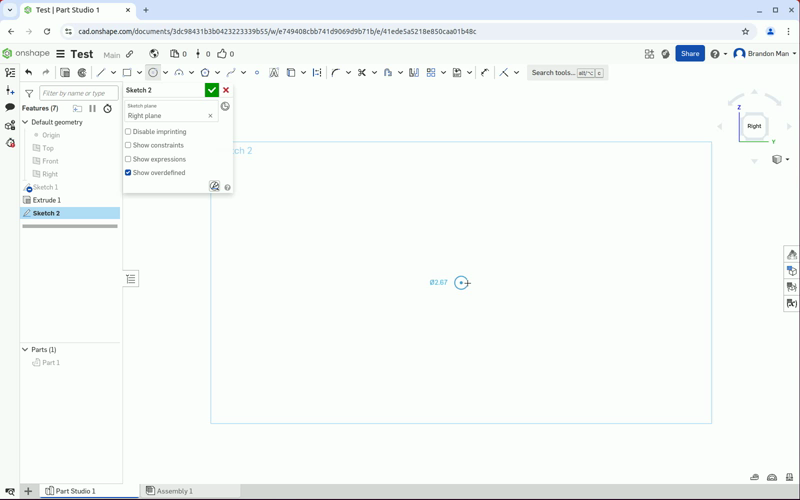
click(467, 282)
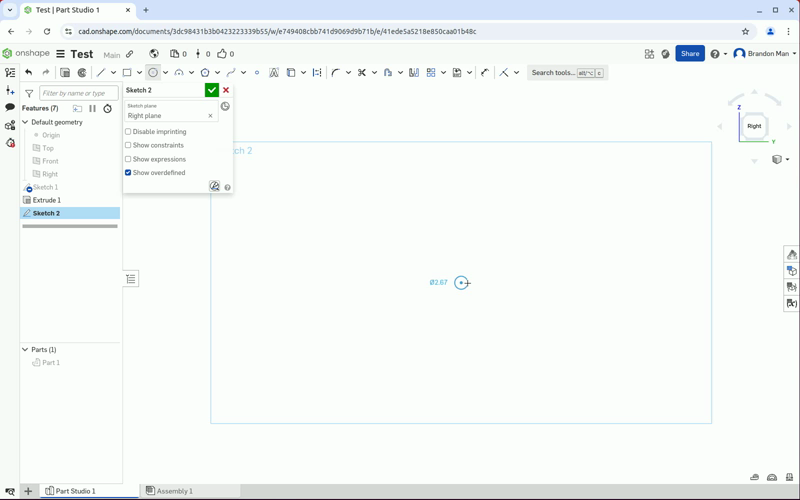
key(esc)
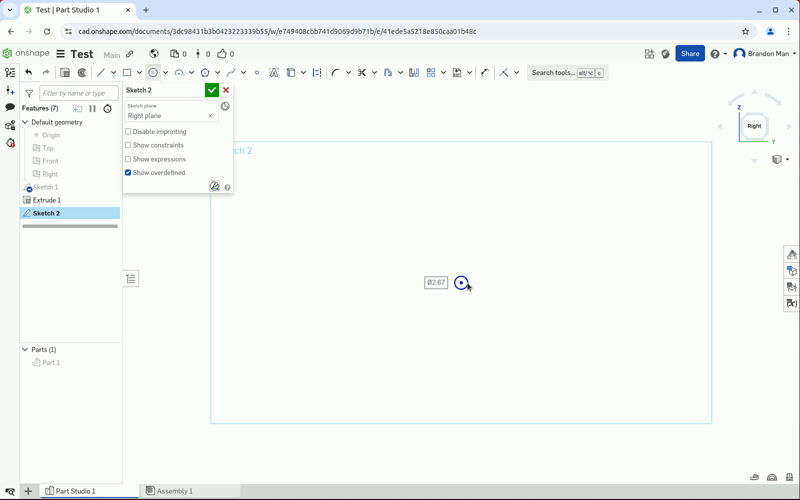
mouse_move(458, 281)
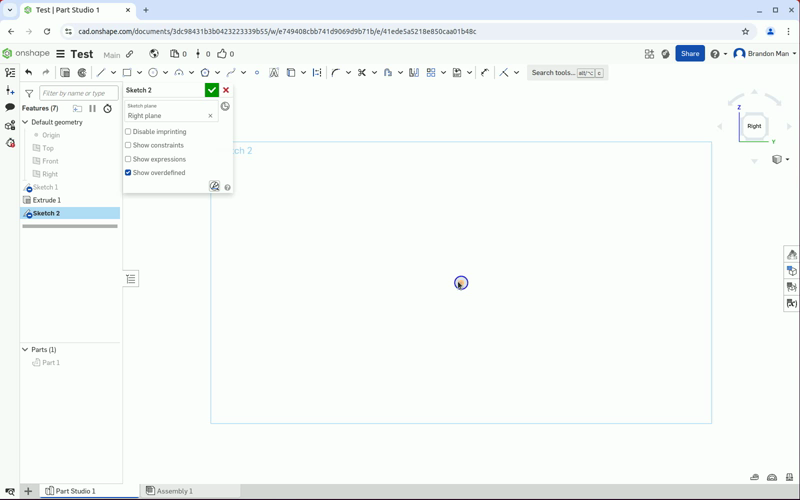
scroll(6)
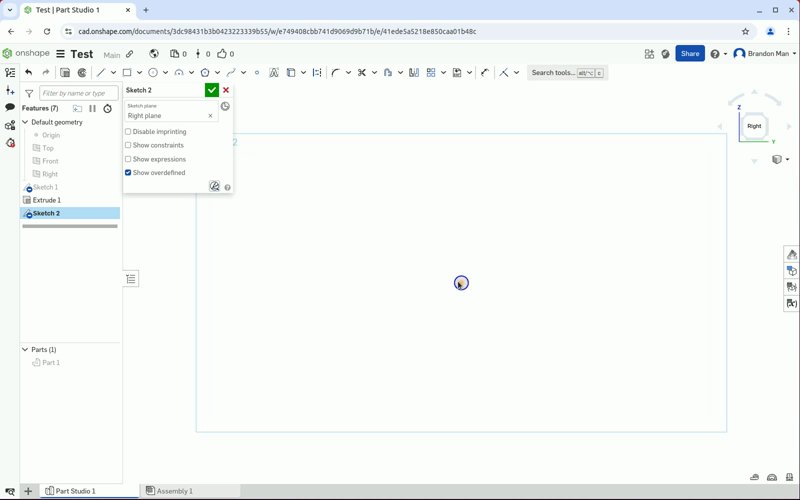
scroll(6)
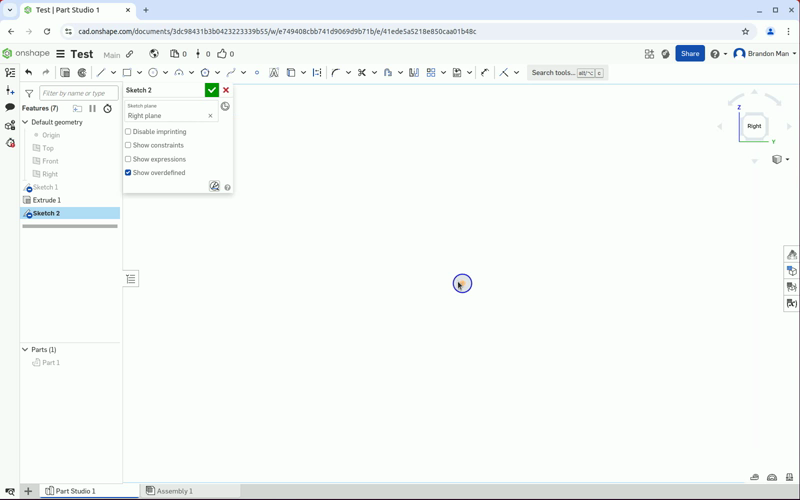
scroll(6)
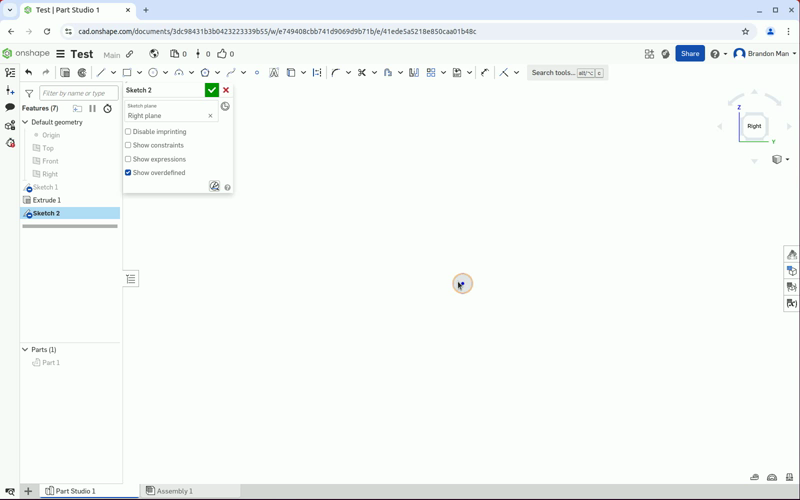
scroll(6)
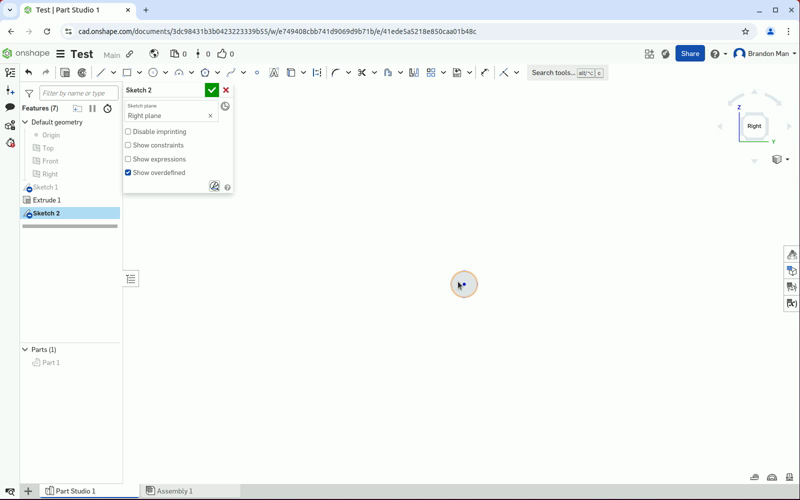
scroll(6)
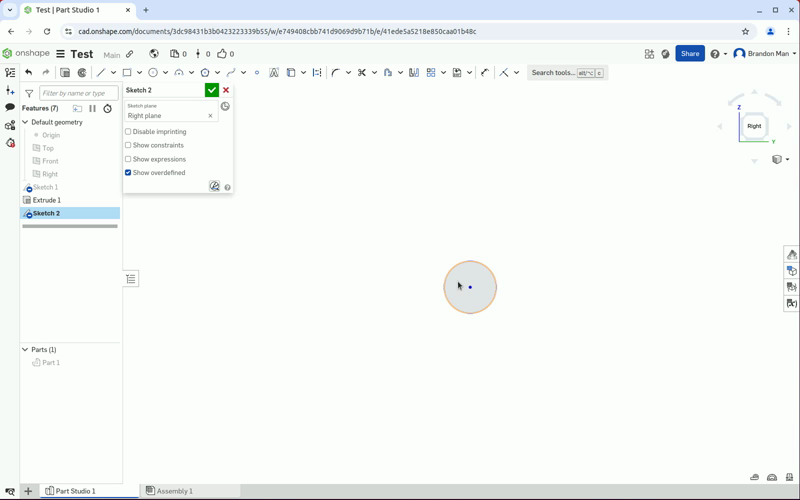
scroll(6)
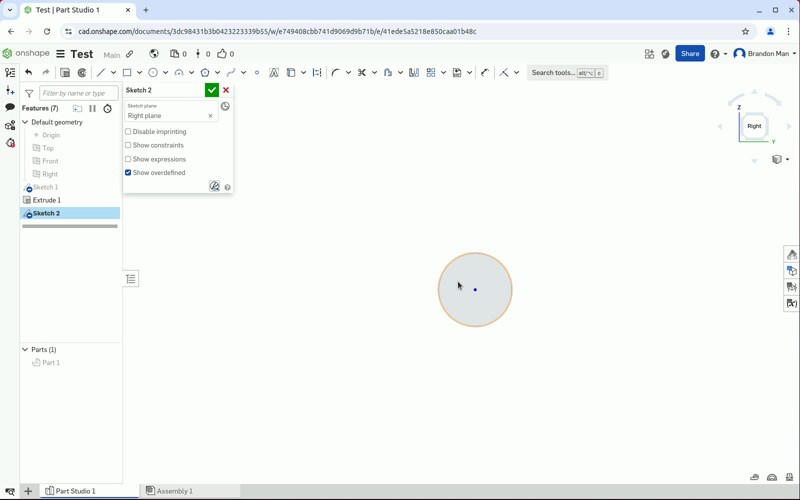
scroll(6)
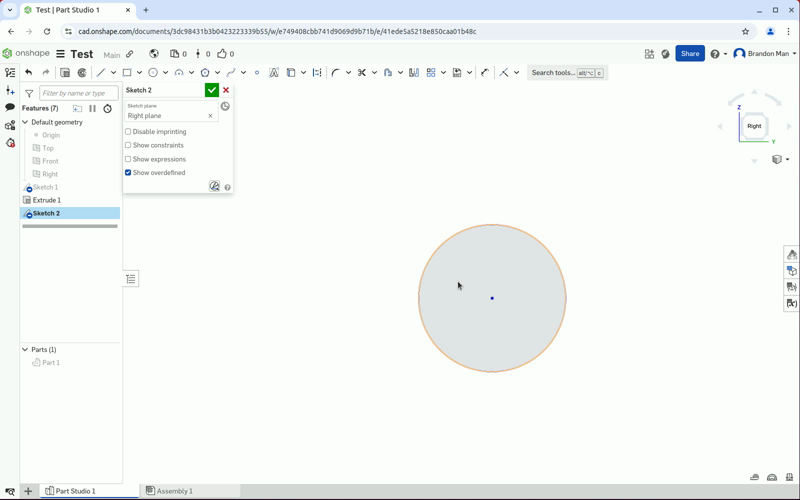
click(458, 281)
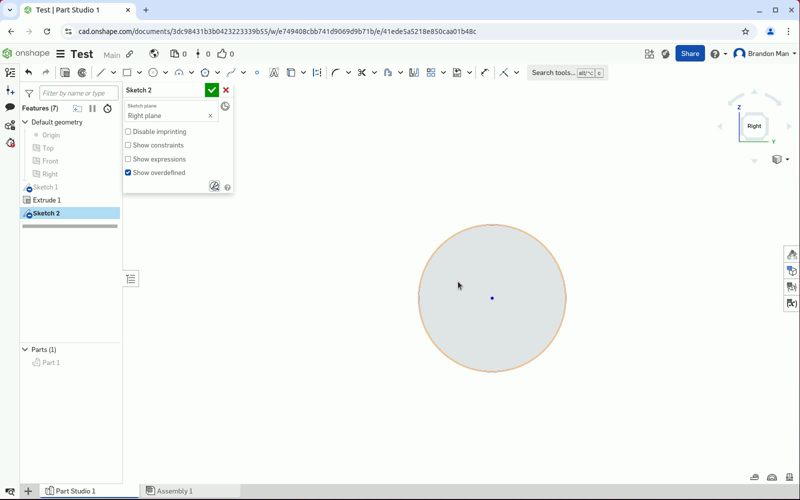
scroll(-6)
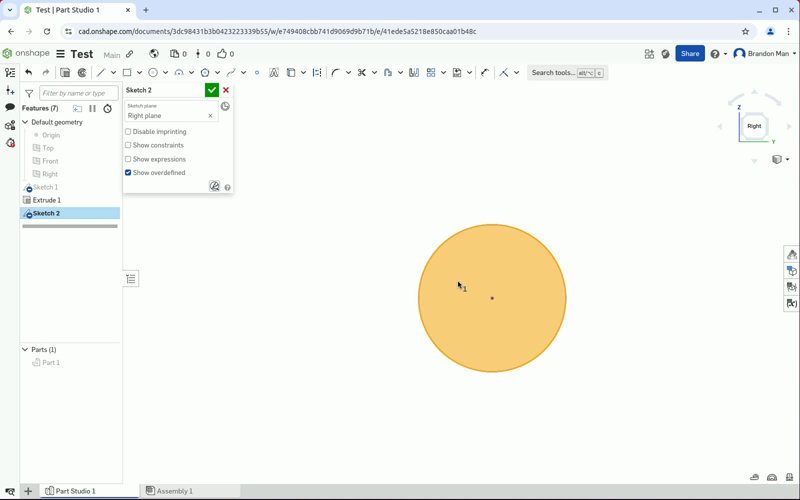
scroll(-6)
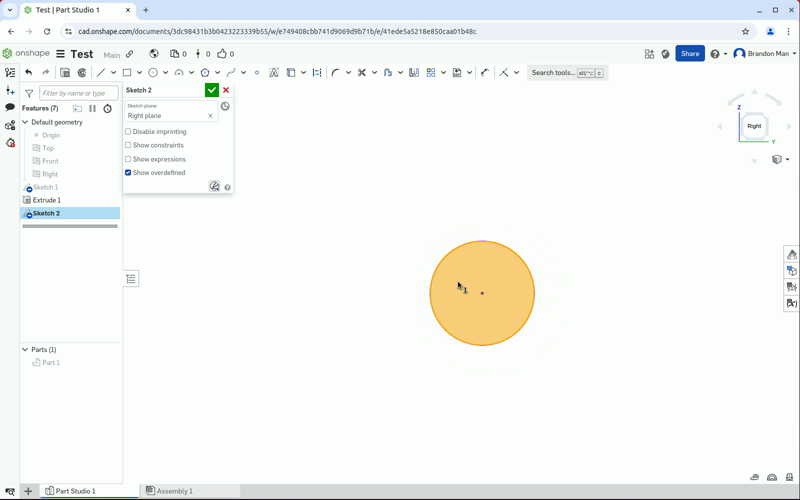
scroll(-6)
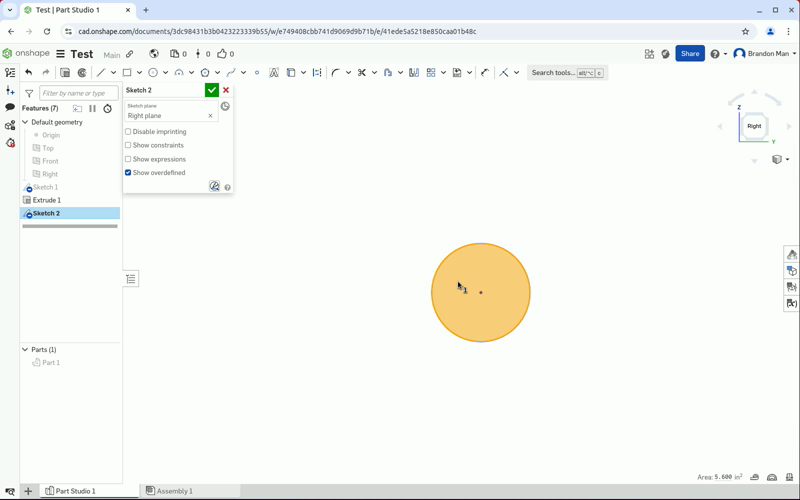
scroll(-6)
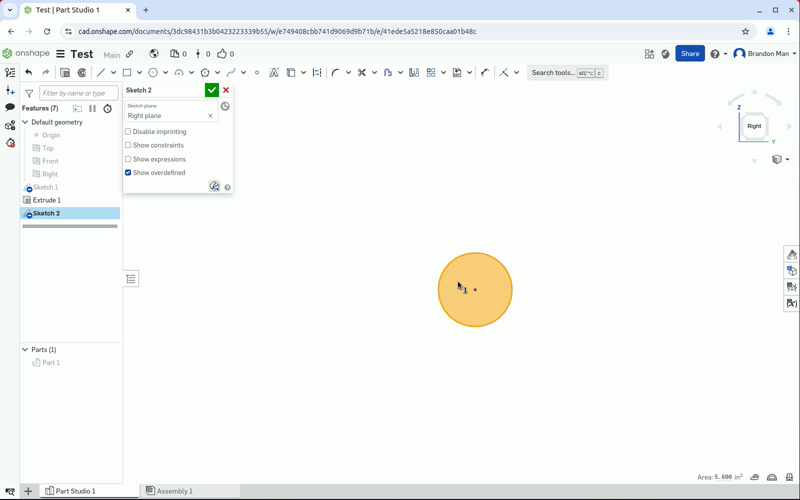
scroll(-6)
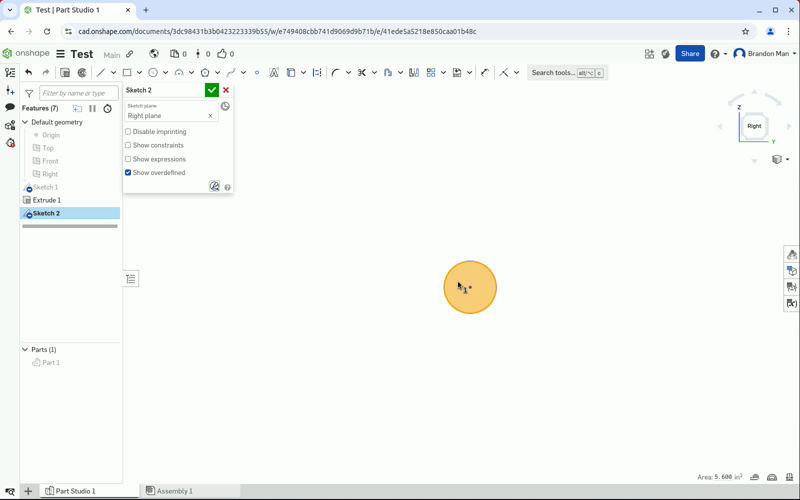
scroll(-6)
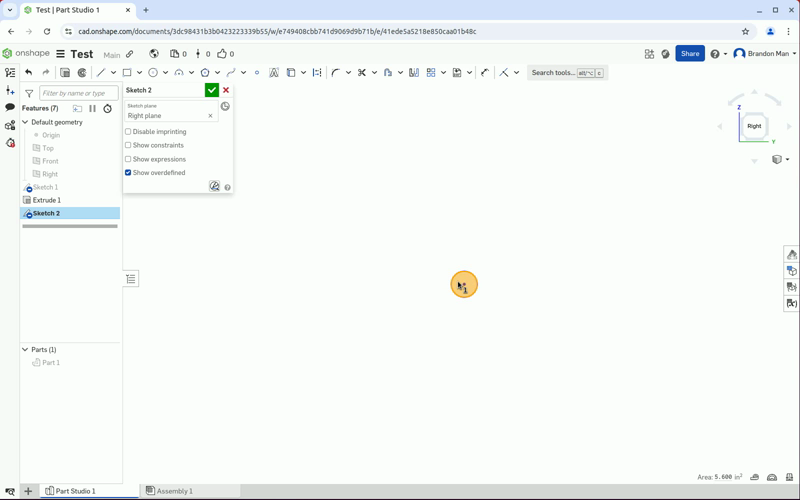
scroll(-6)
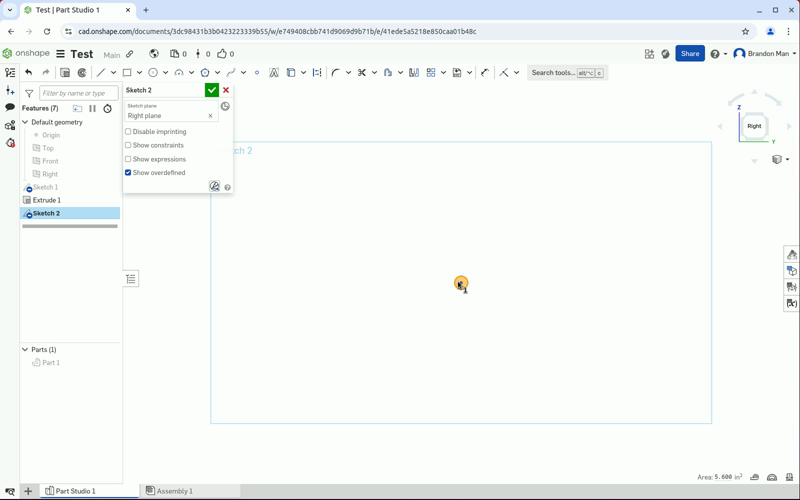
mouse_move(73, 352)
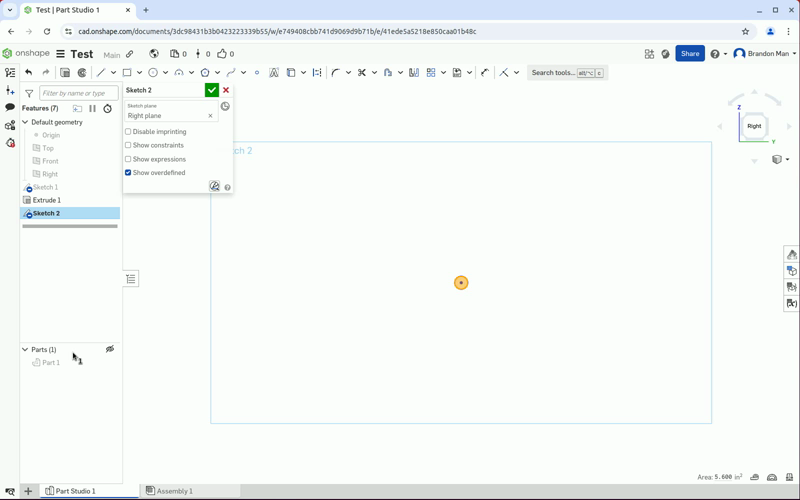
key(shift+y)
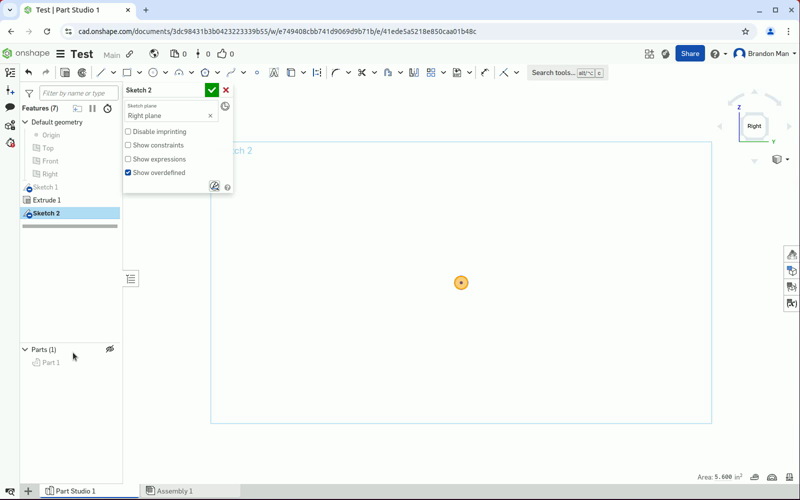
key(shift+e)
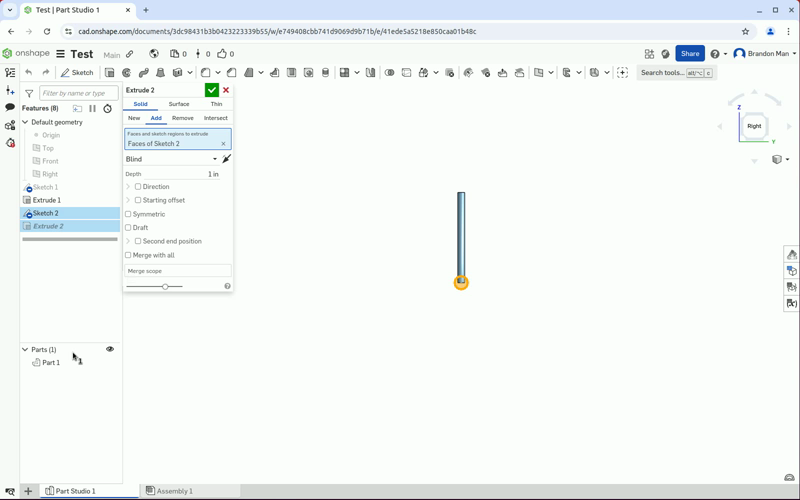
mouse_move(143, 106)
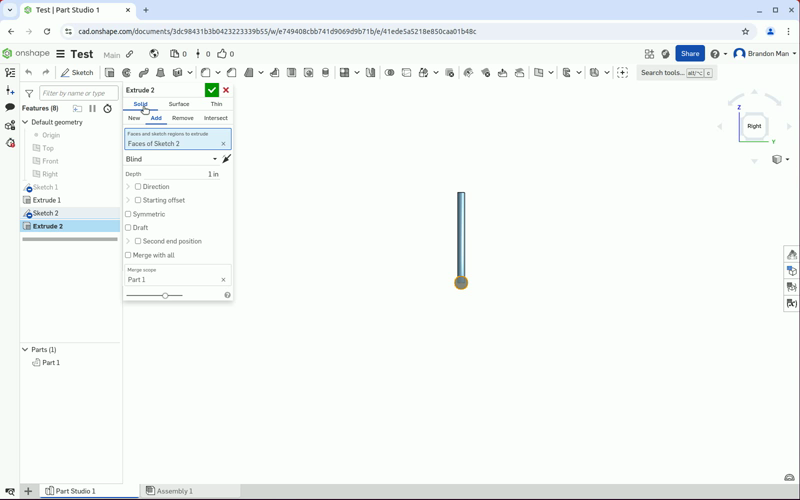
click(143, 106)
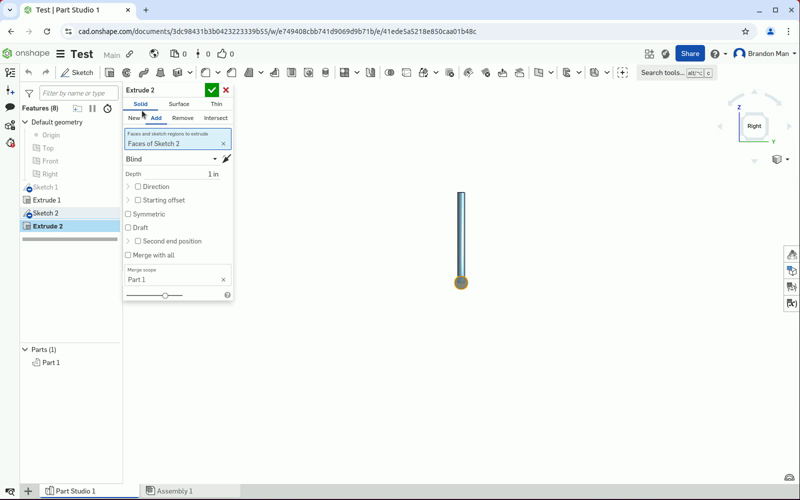
mouse_move(137, 120)
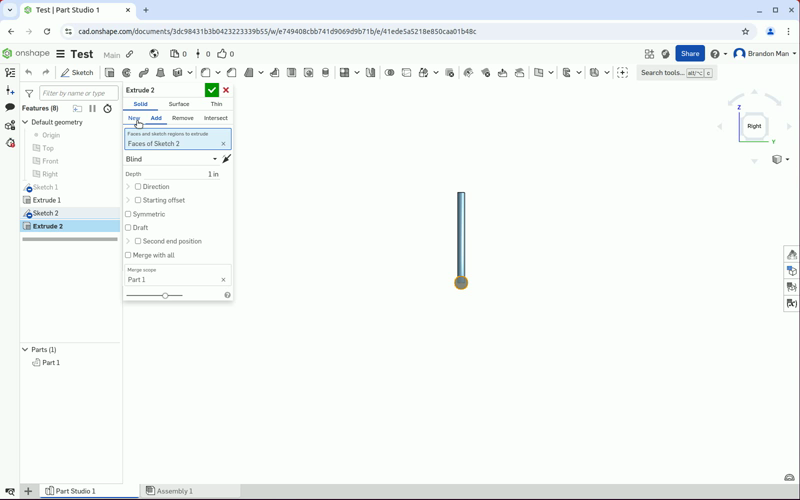
click(137, 120)
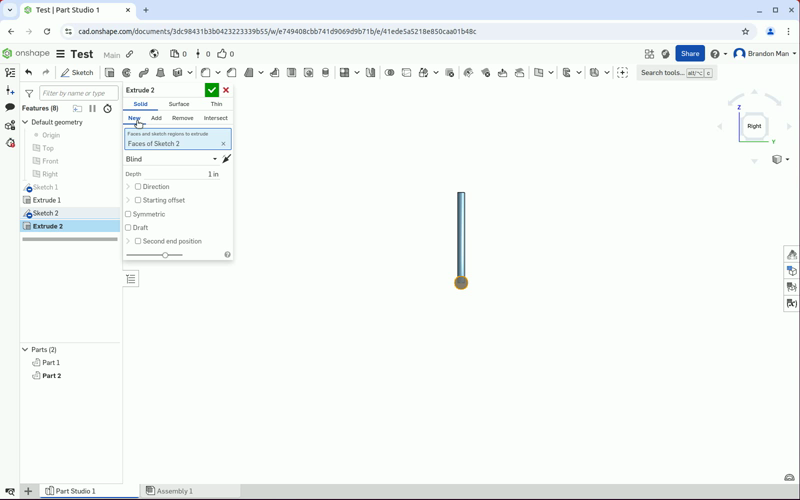
key(tab, 4)
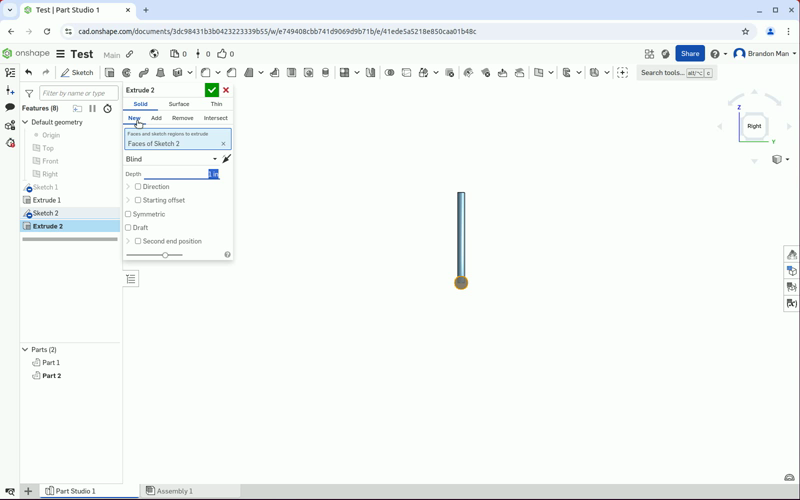
text(15.887)
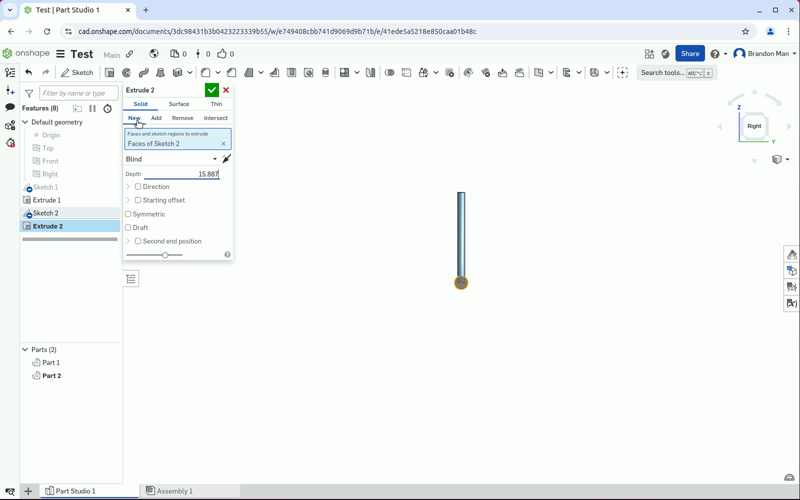
key(tab, 3)
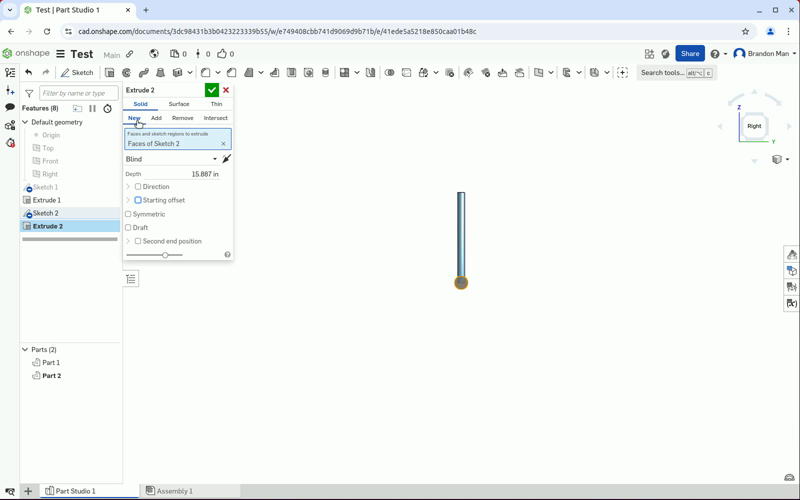
key(tab, 2)
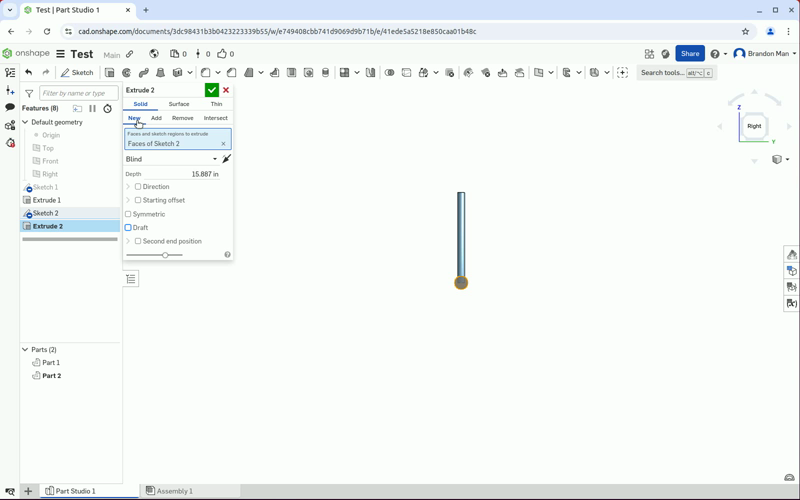
key(space)
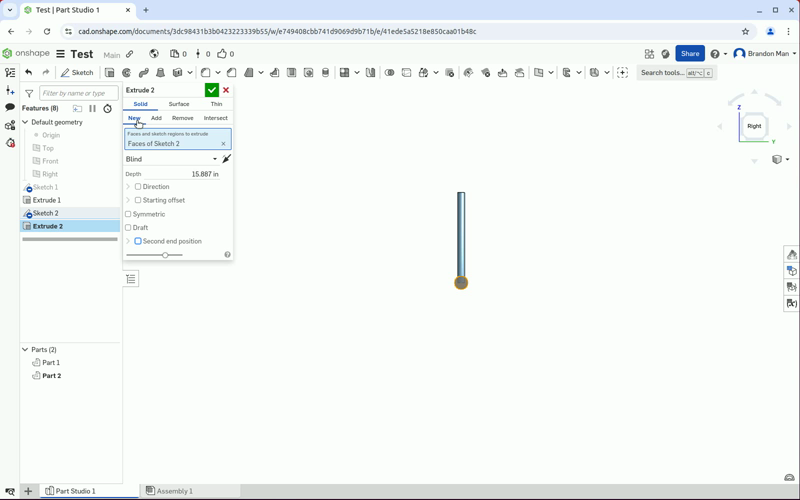
key(tab, 3)
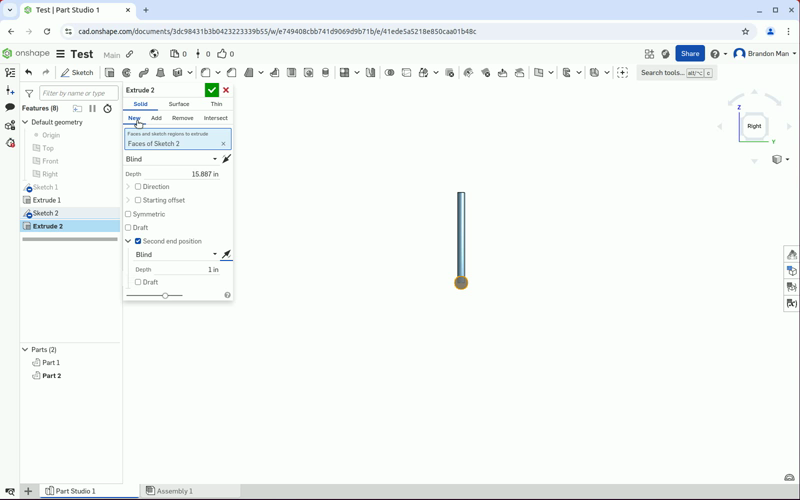
text(15.887)
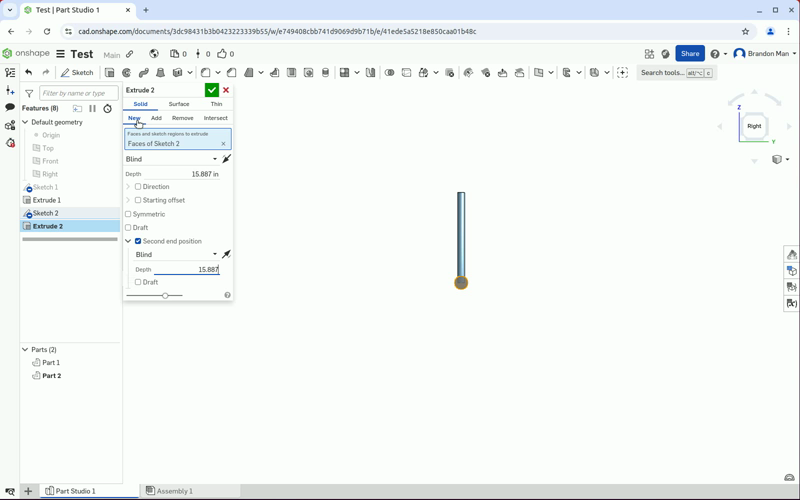
key(enter)
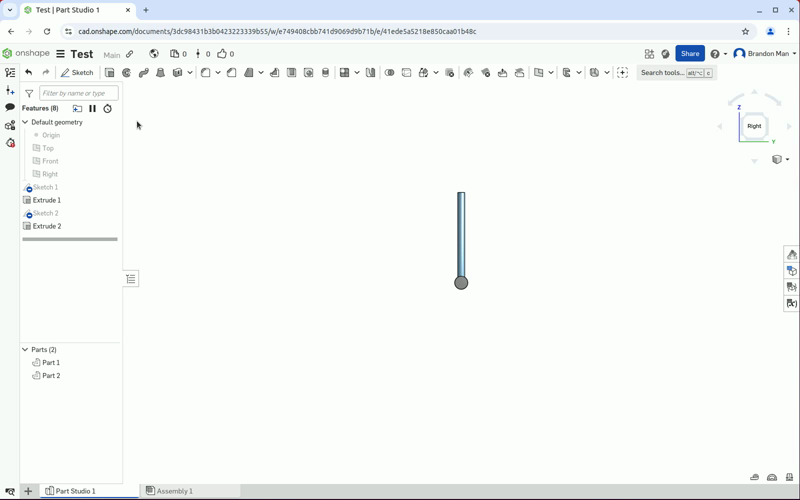
key(shift+h)
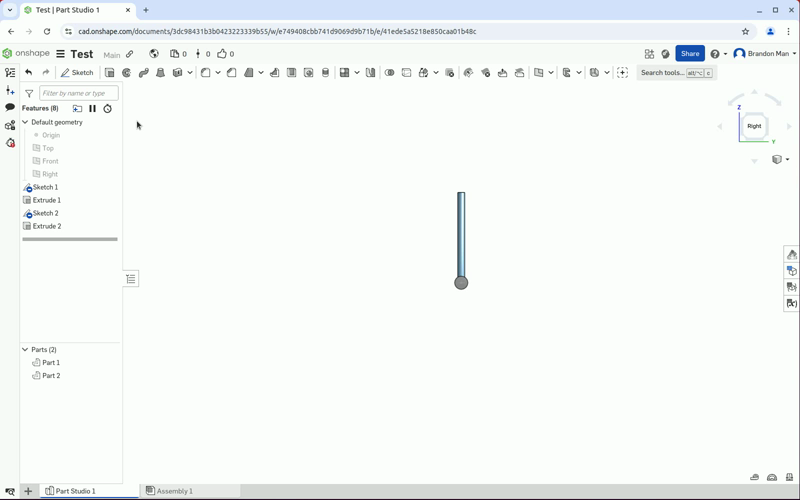
key(shift+h)
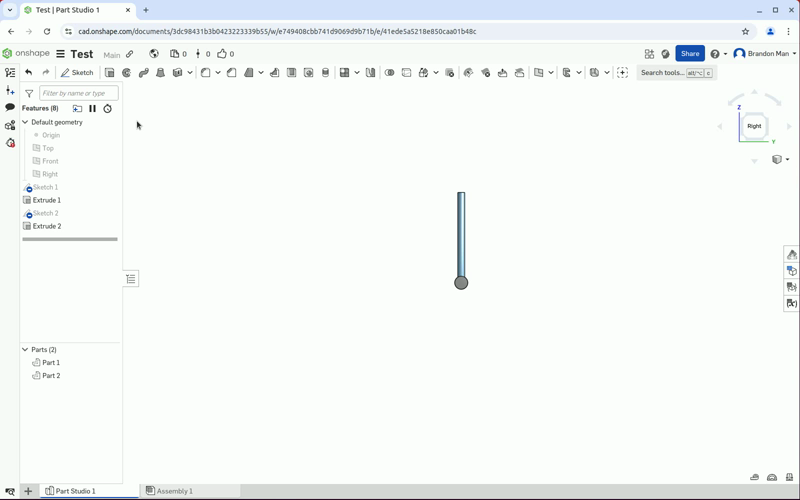
mouse_move(73, 189)
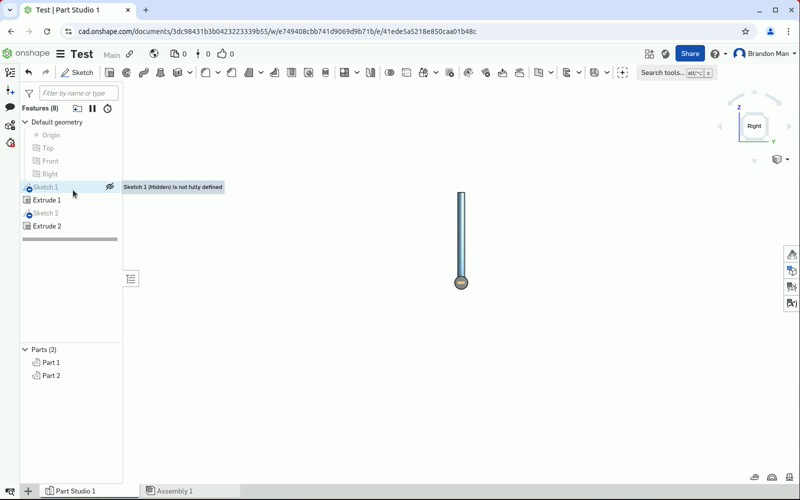
click(73, 189)
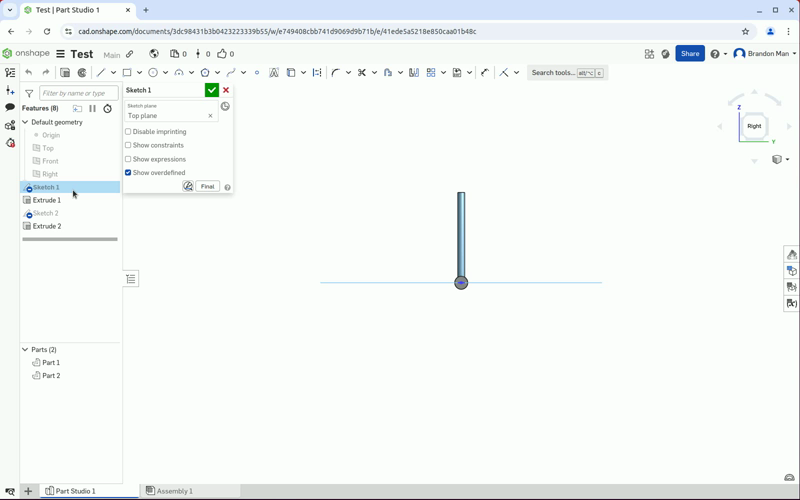
mouse_move(229, 92)
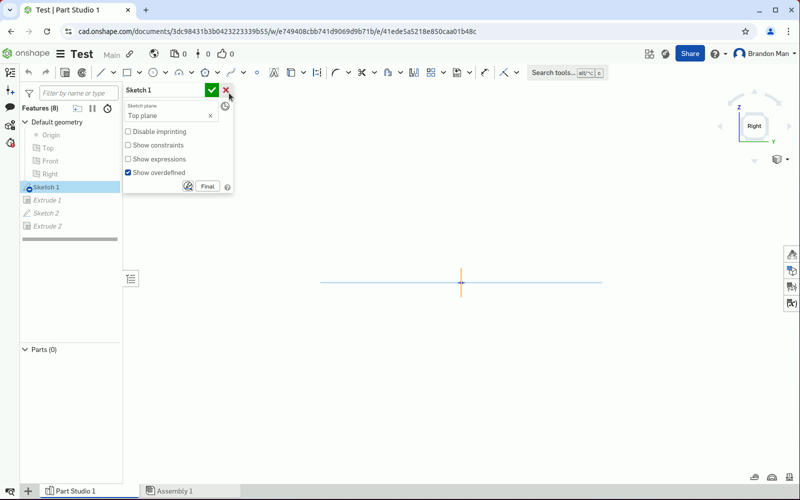
click(229, 92)
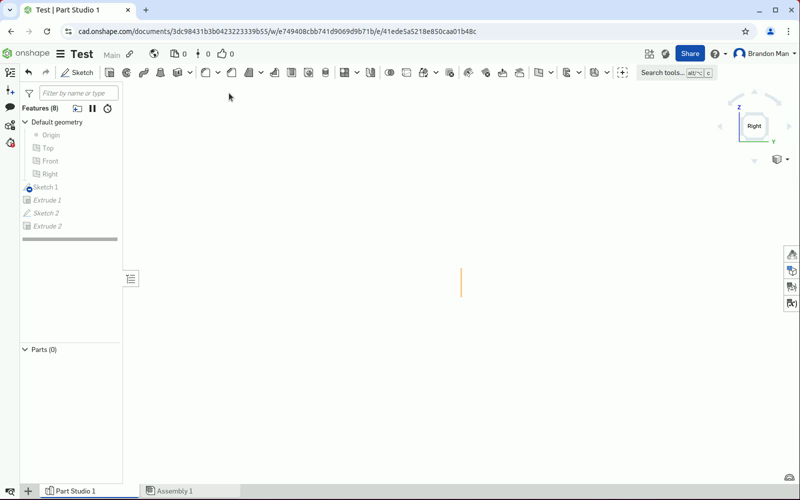
mouse_move(73, 352)
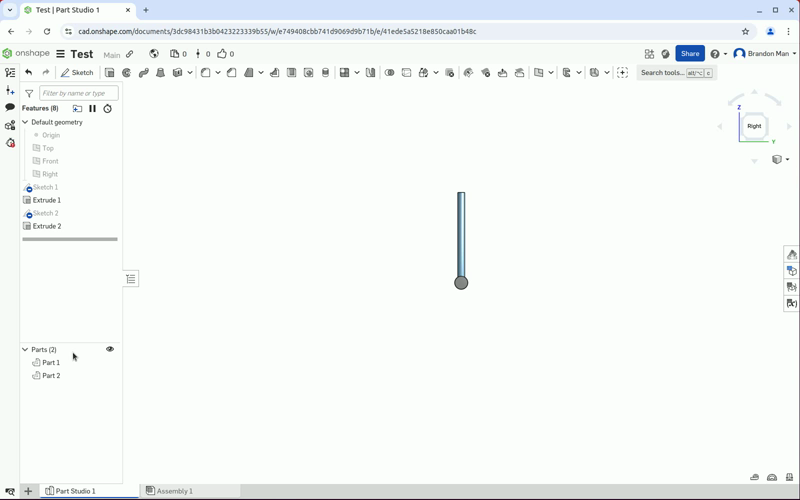
key(y)
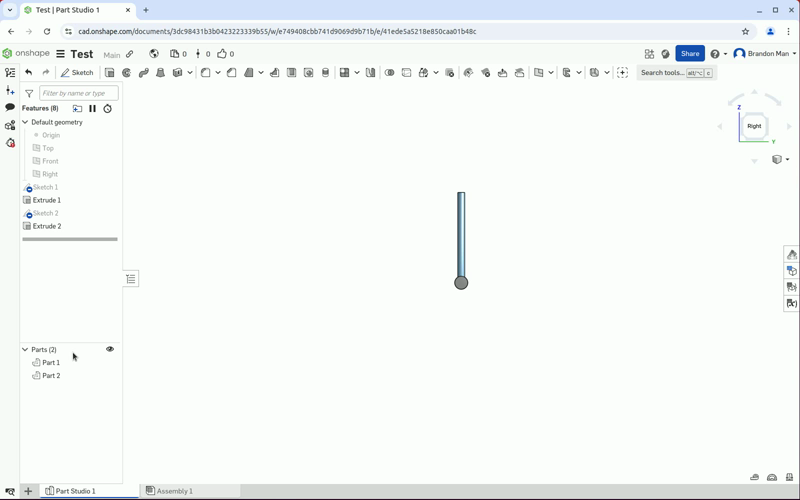
key(shift+p)
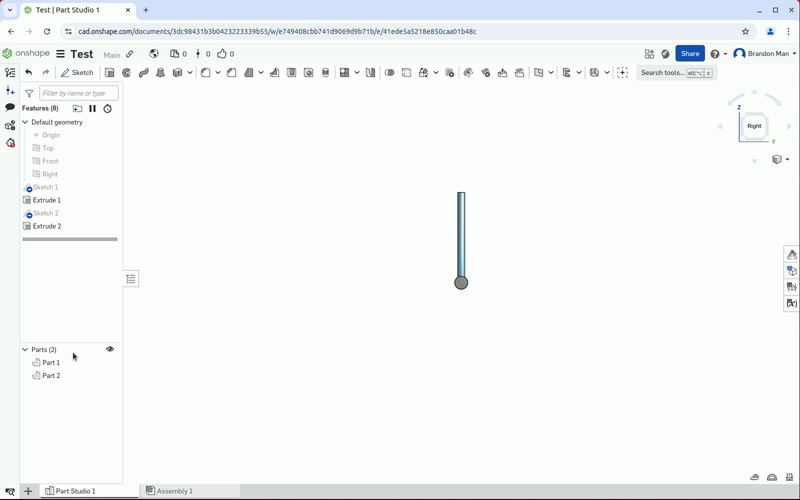
key(space)
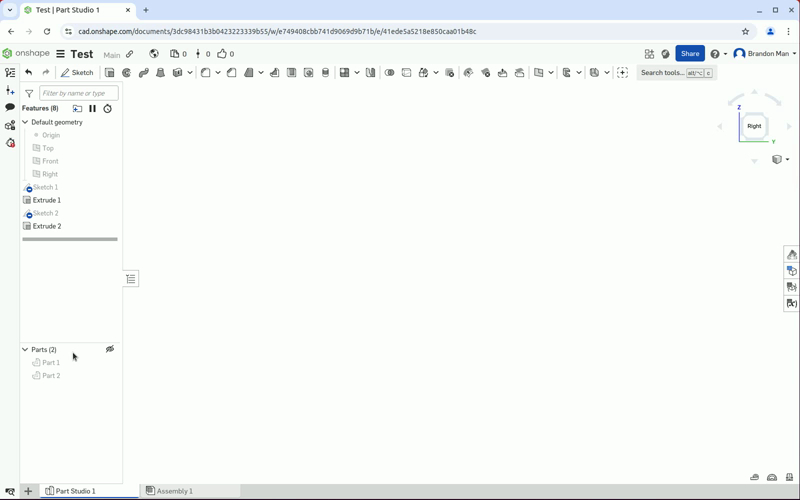
key_down(shift)
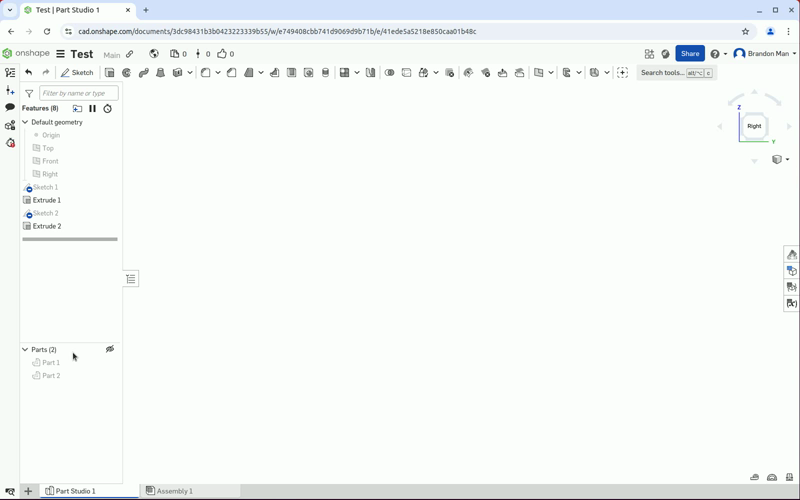
key(right)
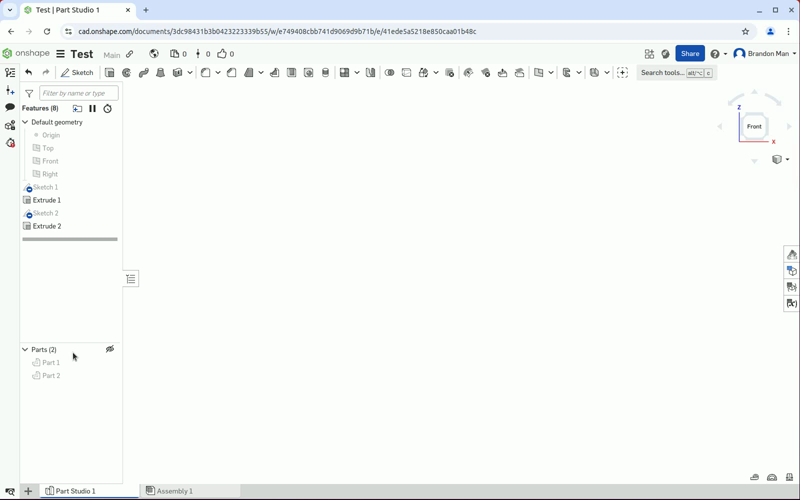
key_up(shift)
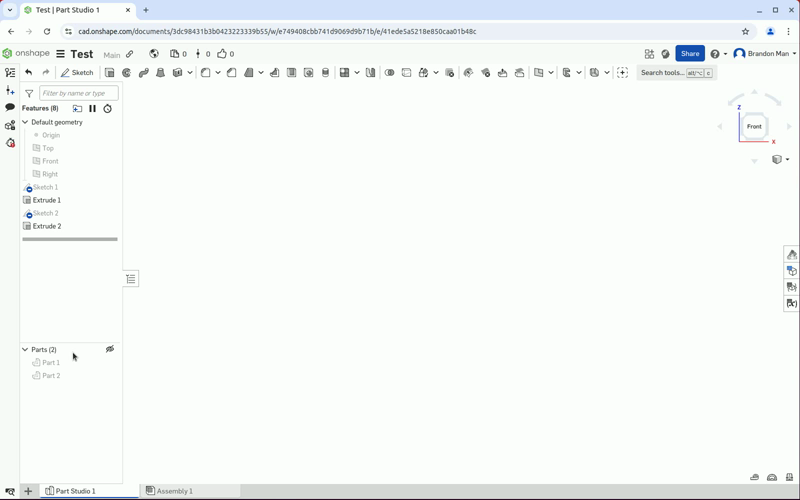
key(space)
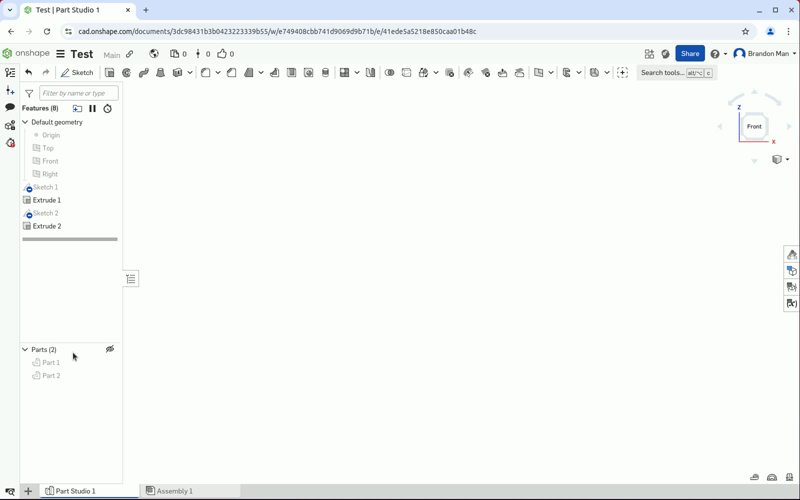
key_down(shift)
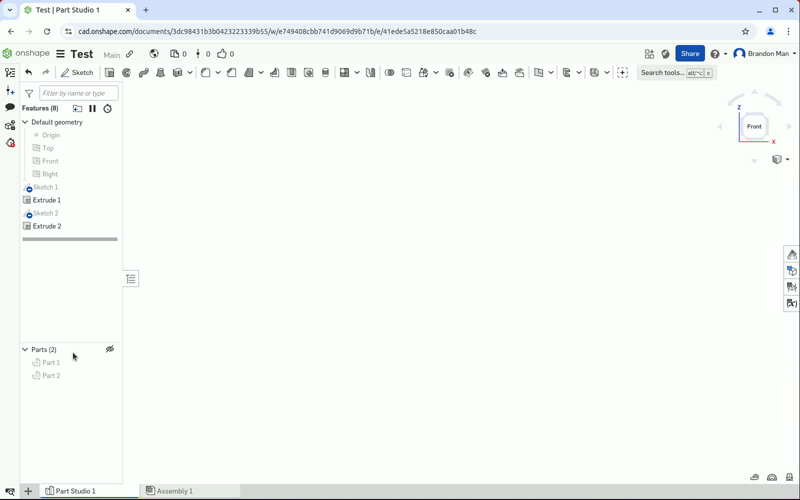
key(down)
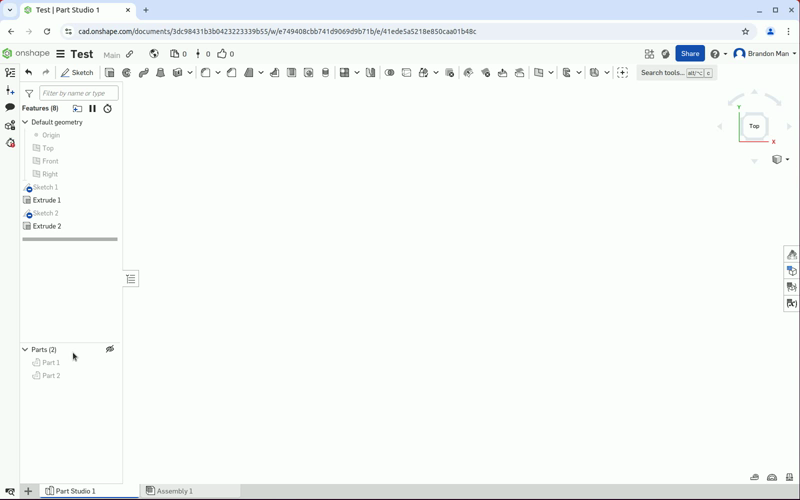
key_up(shift)
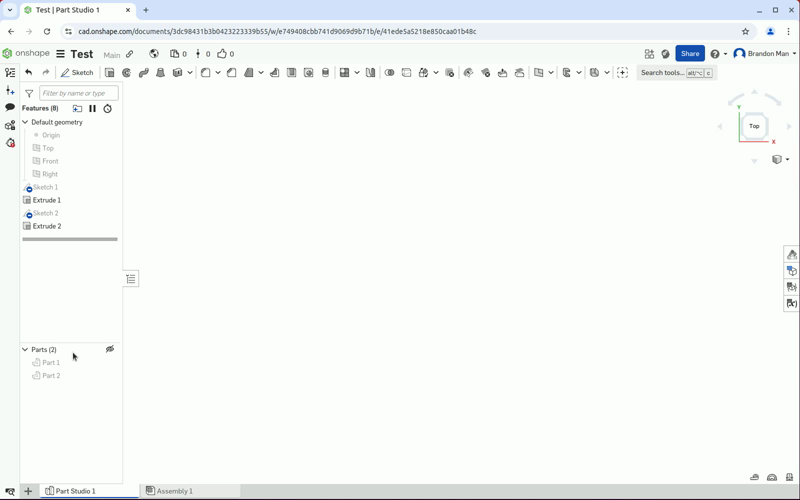
mouse_move(73, 352)
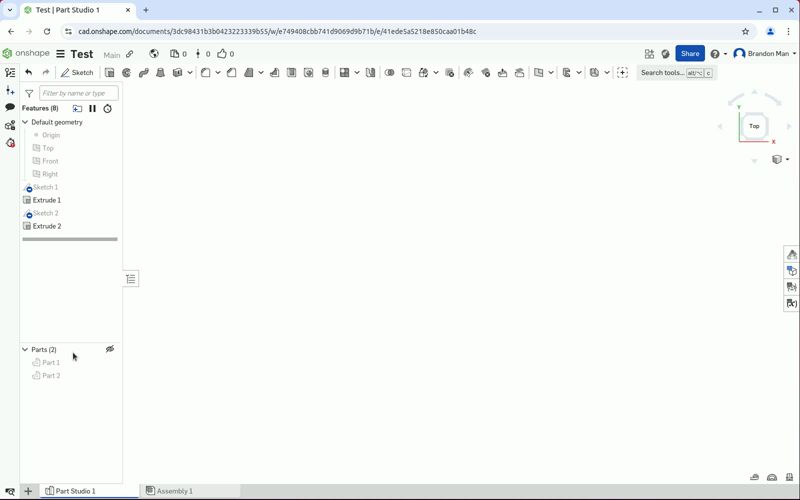
key(shift+y)
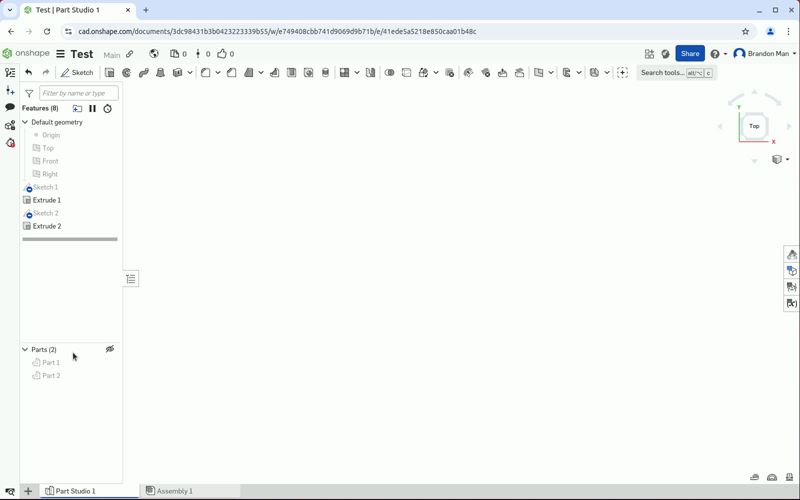
key(shift+s)
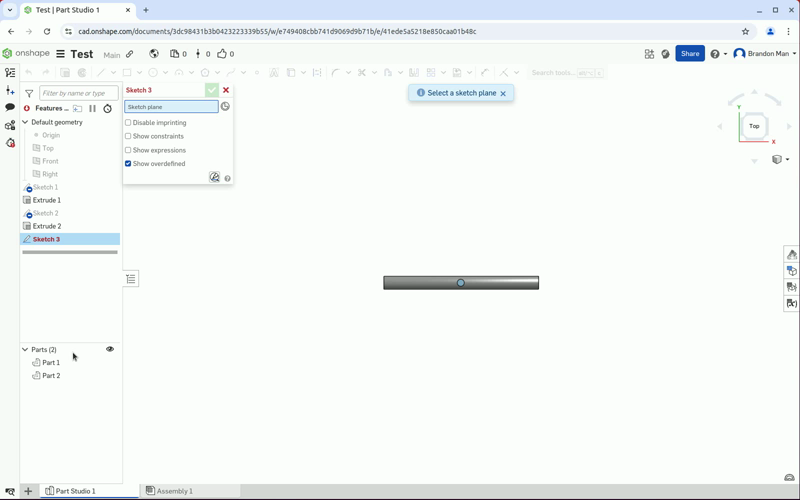
mouse_move(73, 150)
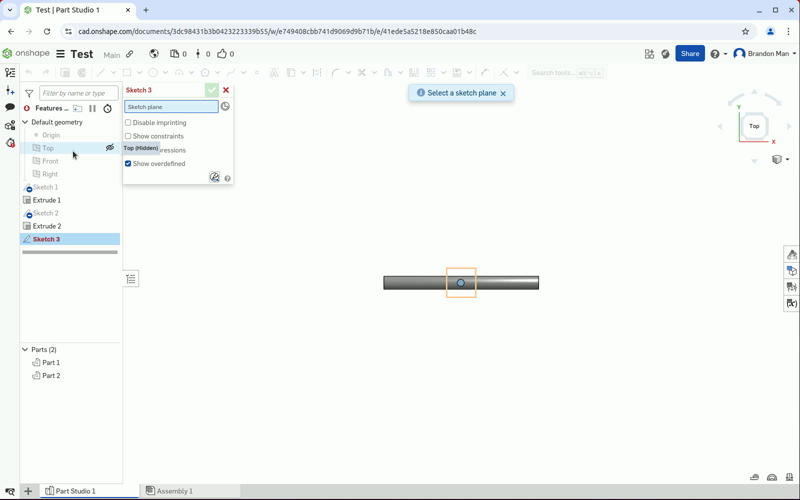
click(73, 150)
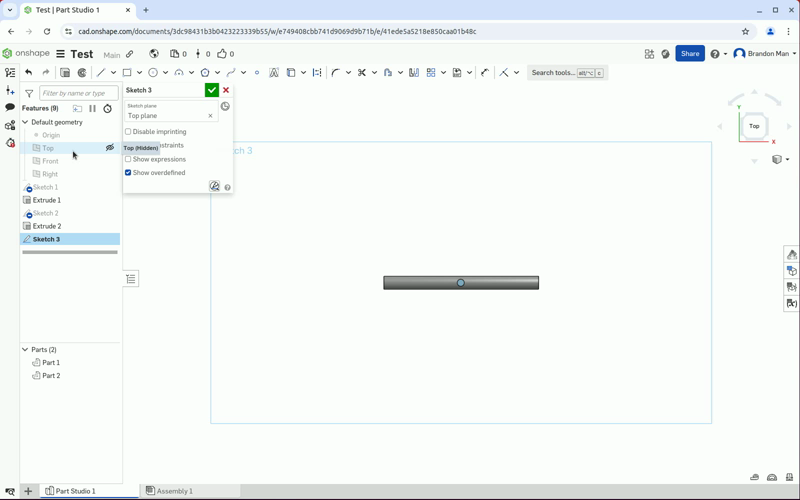
mouse_move(73, 352)
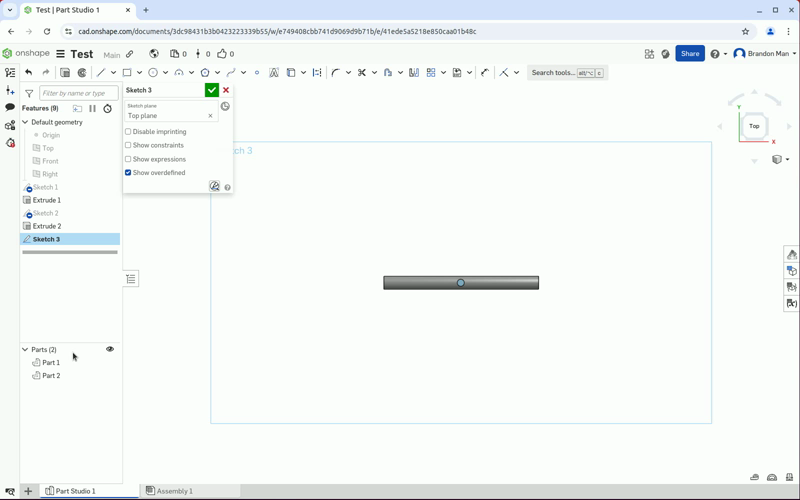
key(y)
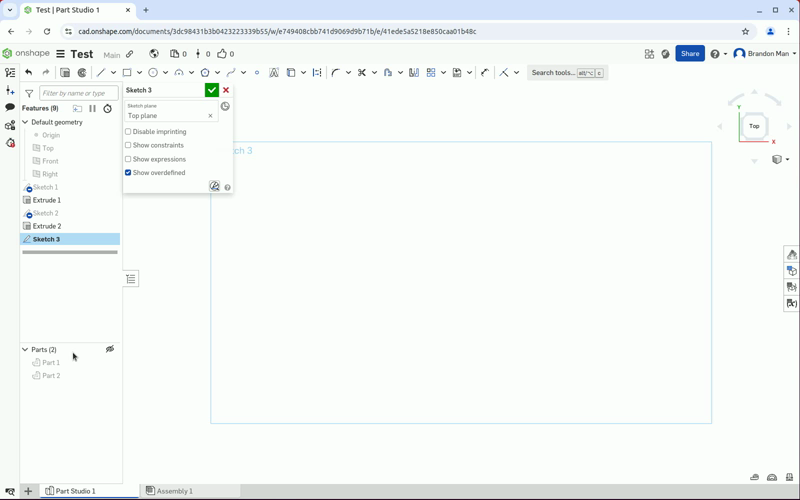
key(c)
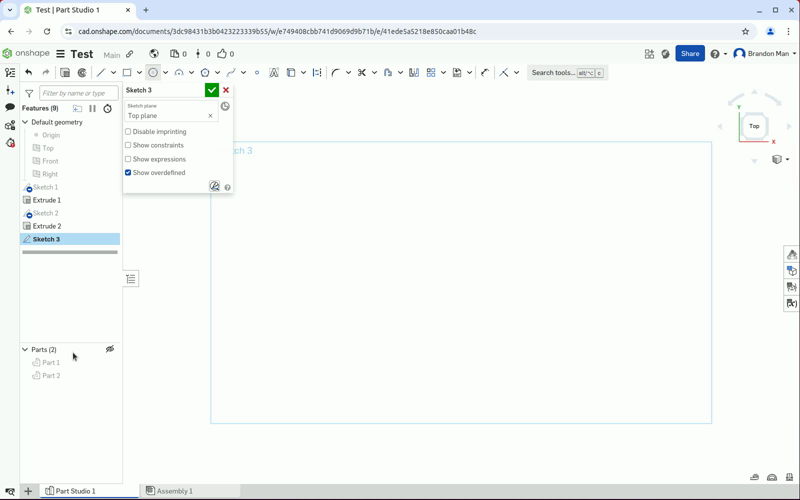
key_down(shift)
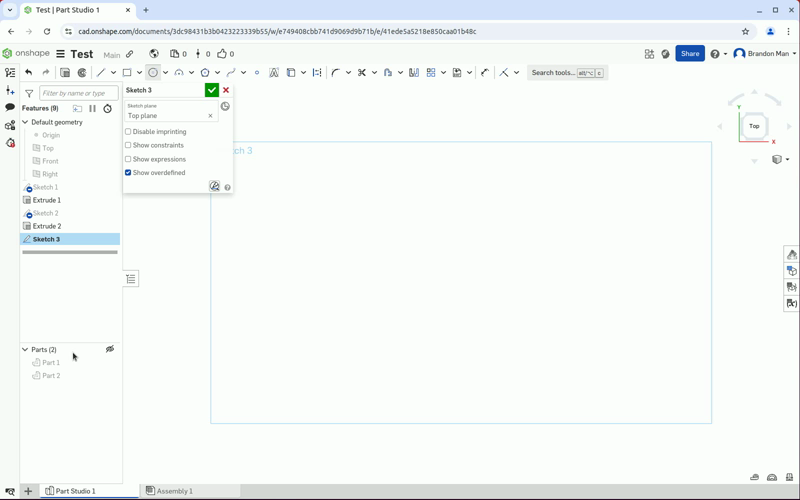
mouse_move(461, 282)
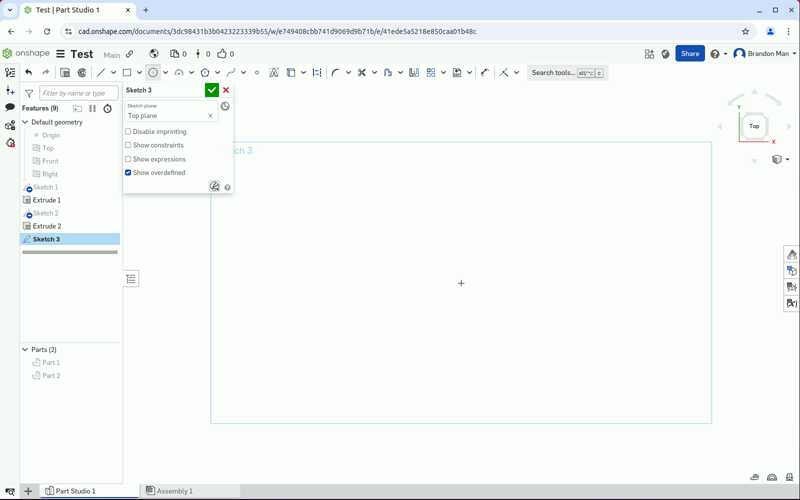
click(461, 282)
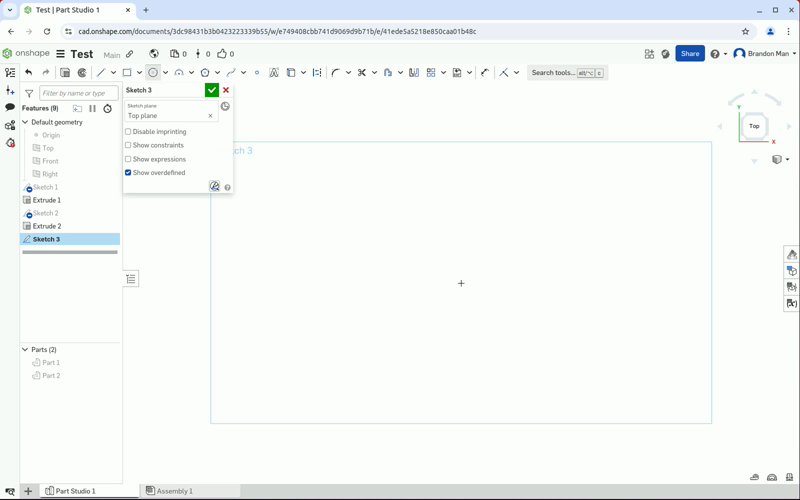
key_up(shift)
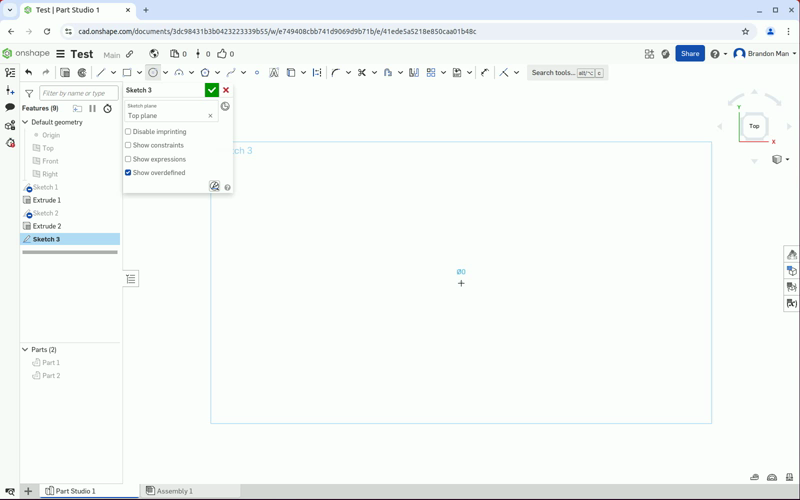
mouse_move(466, 282)
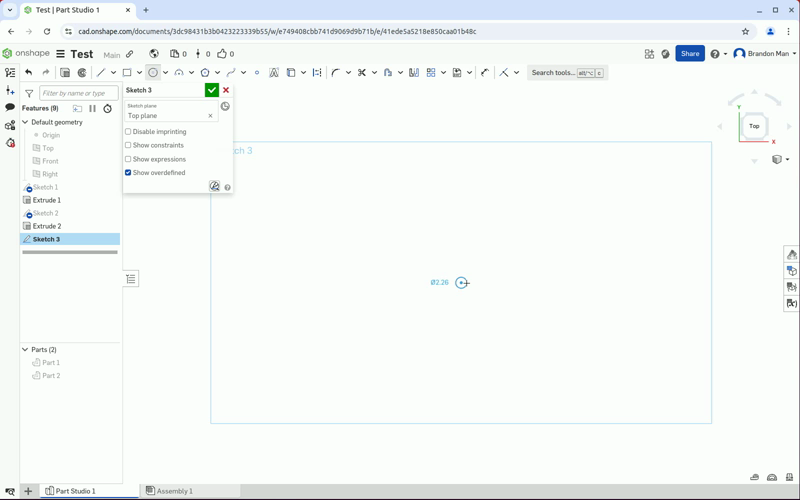
click(466, 282)
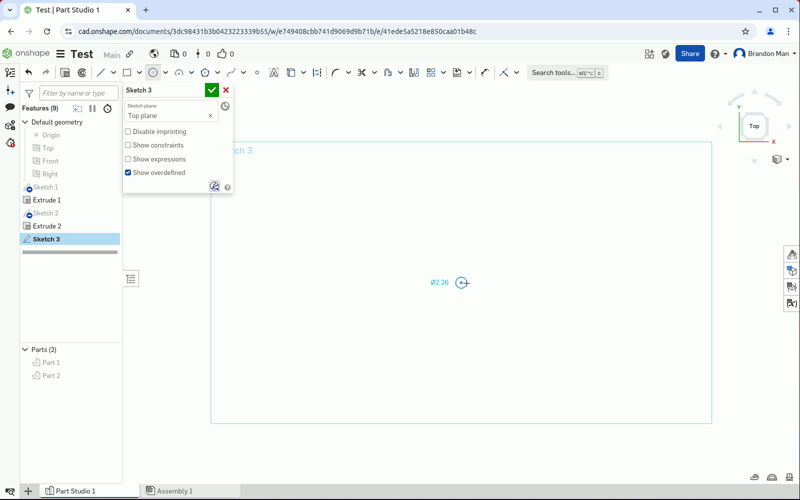
key(esc)
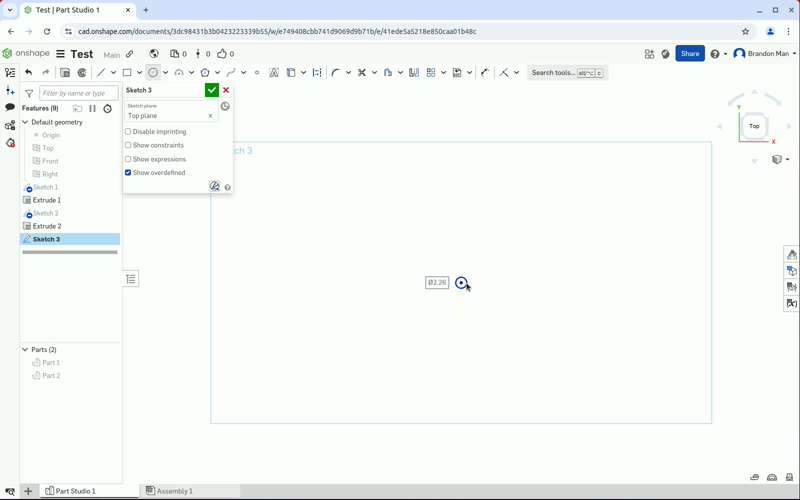
mouse_move(461, 282)
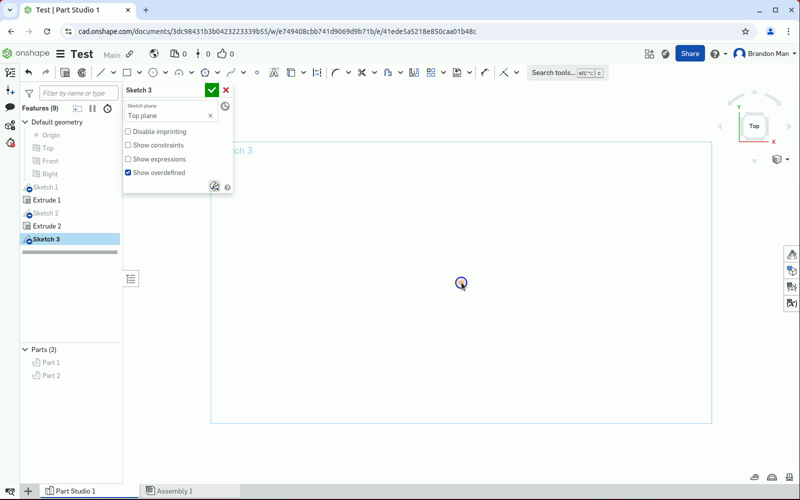
scroll(6)
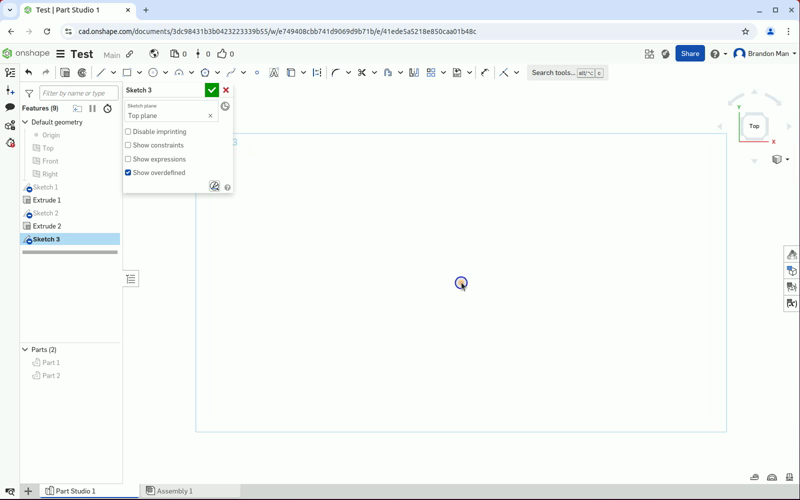
scroll(6)
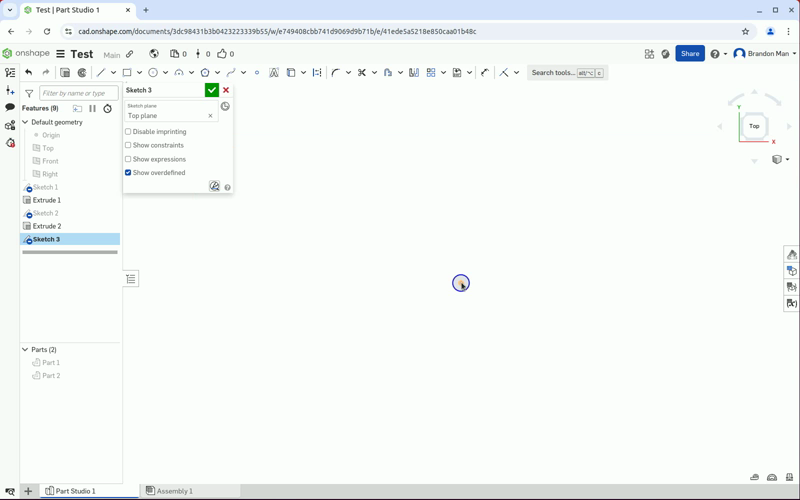
scroll(6)
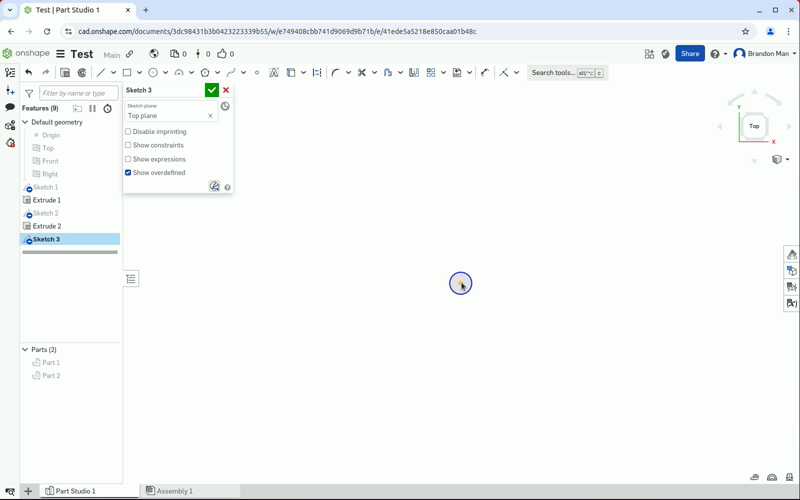
scroll(6)
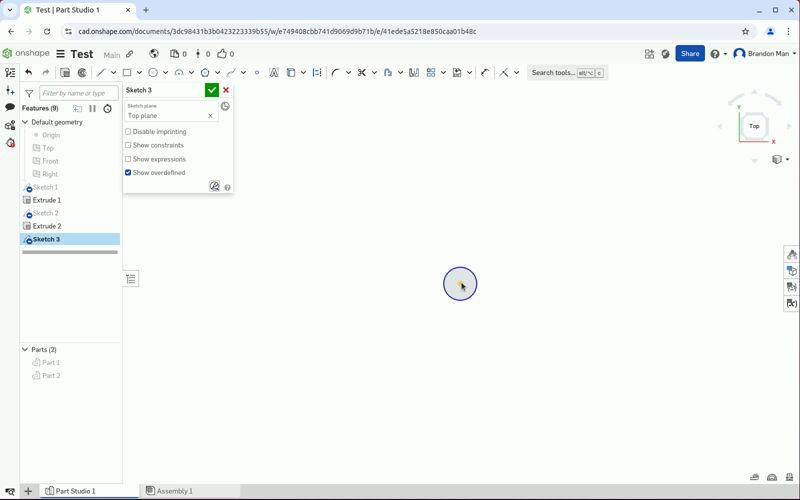
scroll(6)
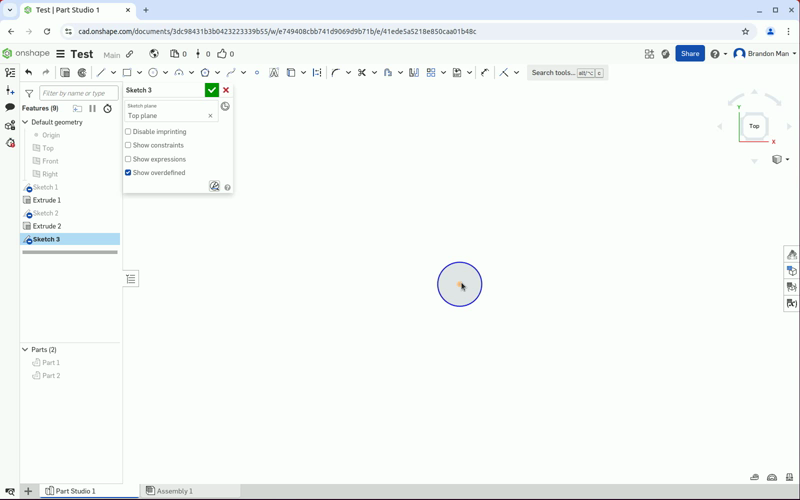
scroll(6)
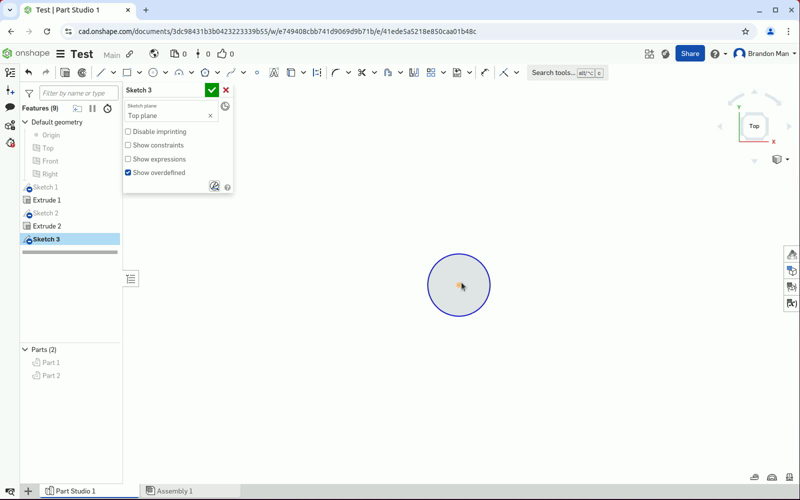
scroll(6)
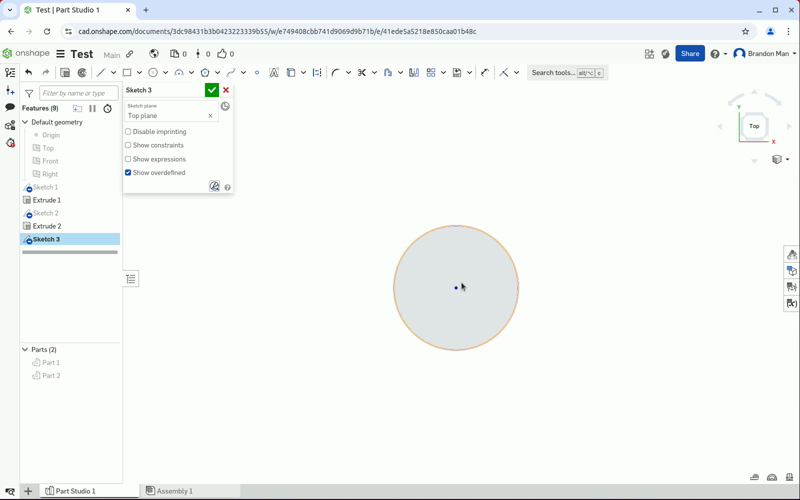
click(461, 282)
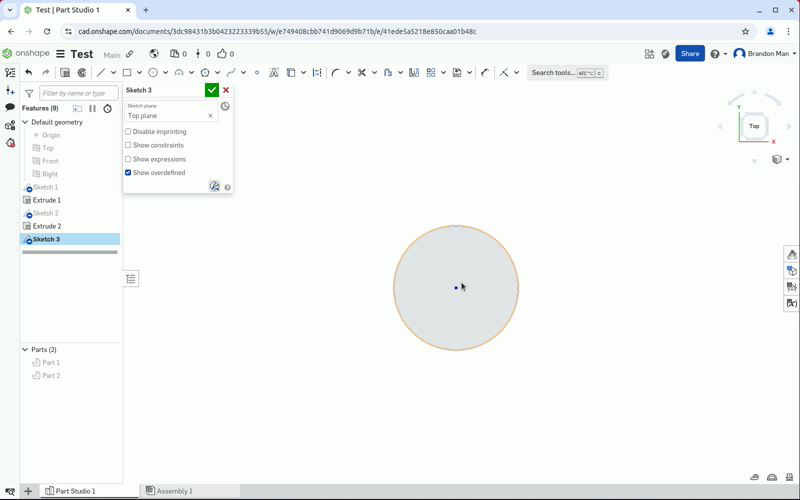
scroll(-6)
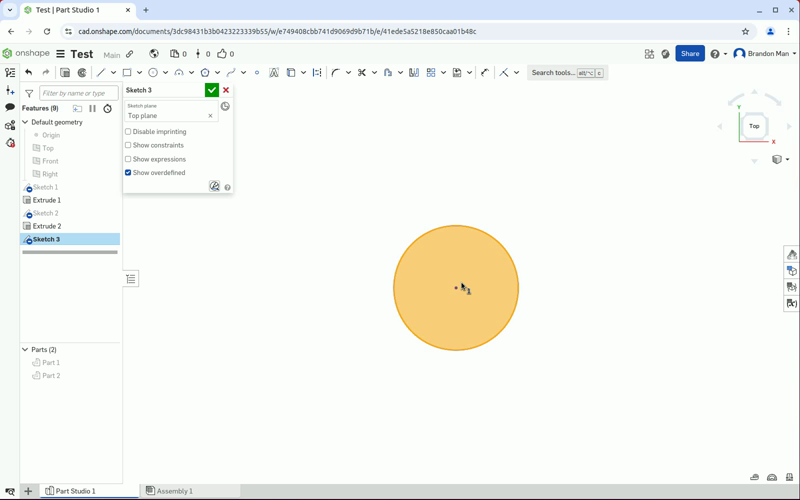
scroll(-6)
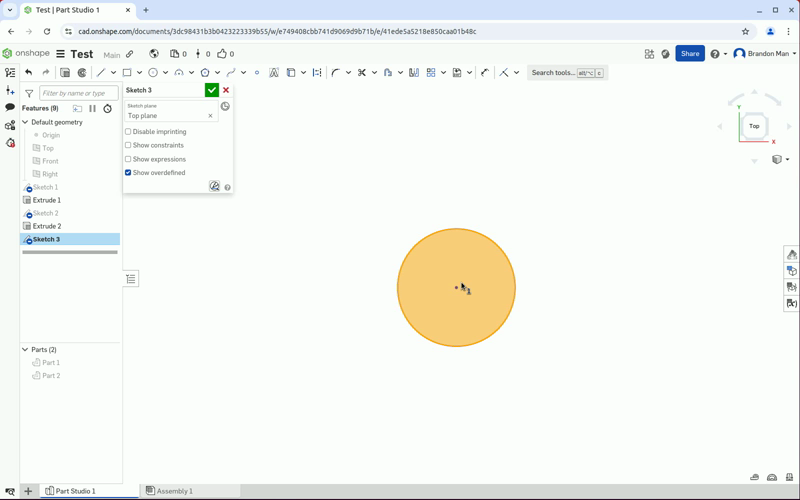
scroll(-6)
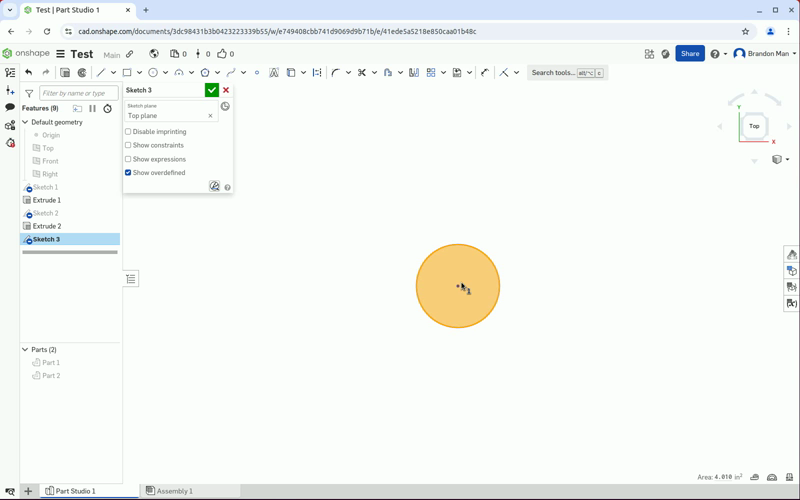
scroll(-6)
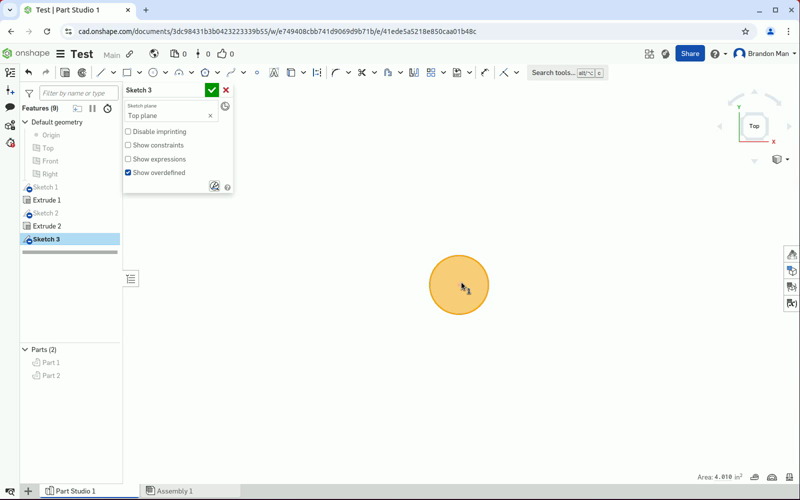
scroll(-6)
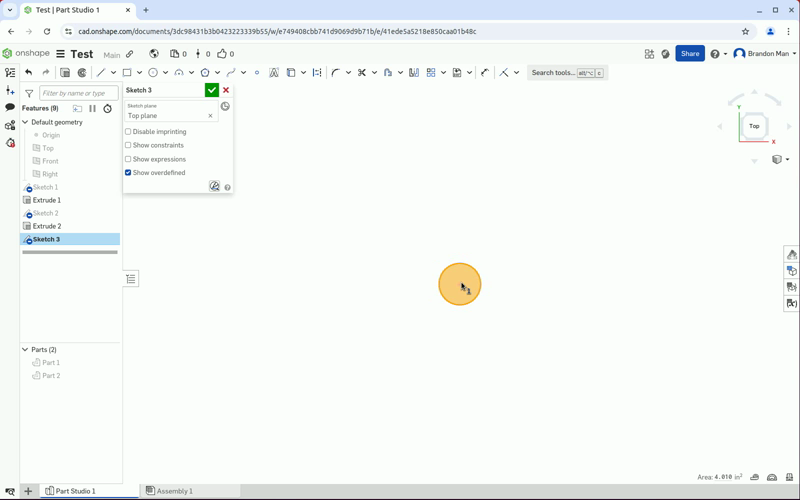
scroll(-6)
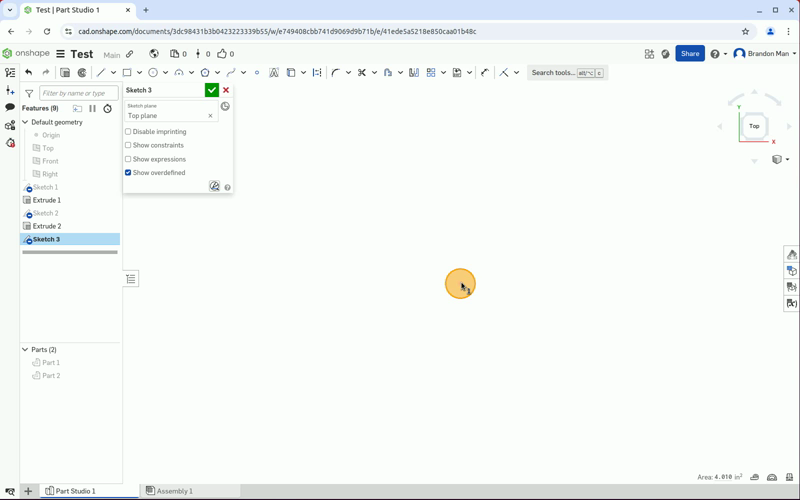
scroll(-6)
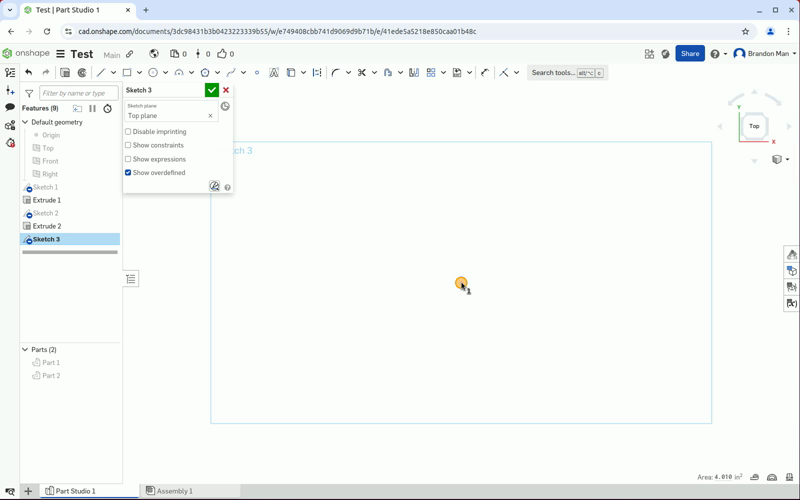
mouse_move(73, 352)
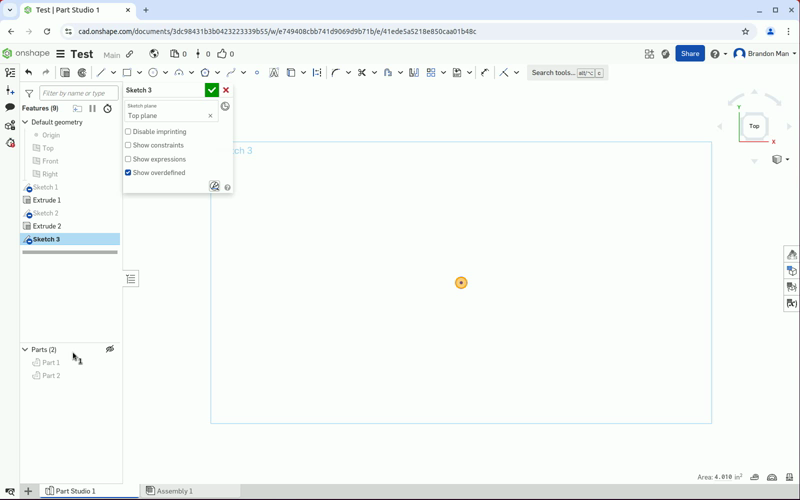
key(shift+y)
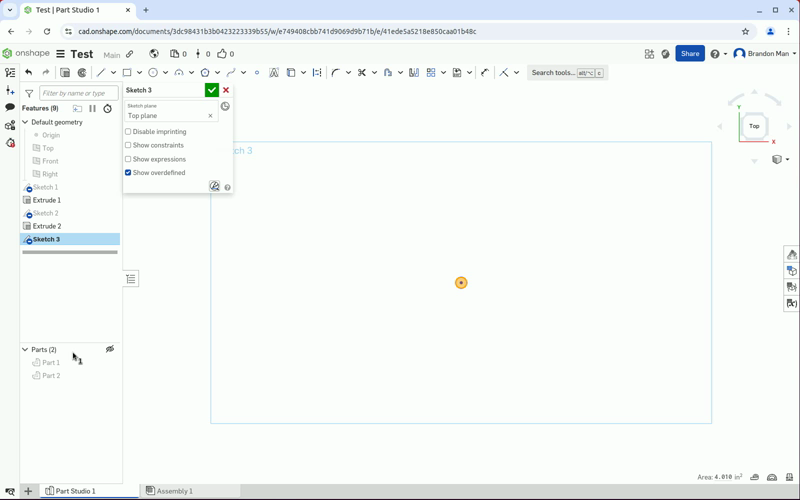
key(shift+e)
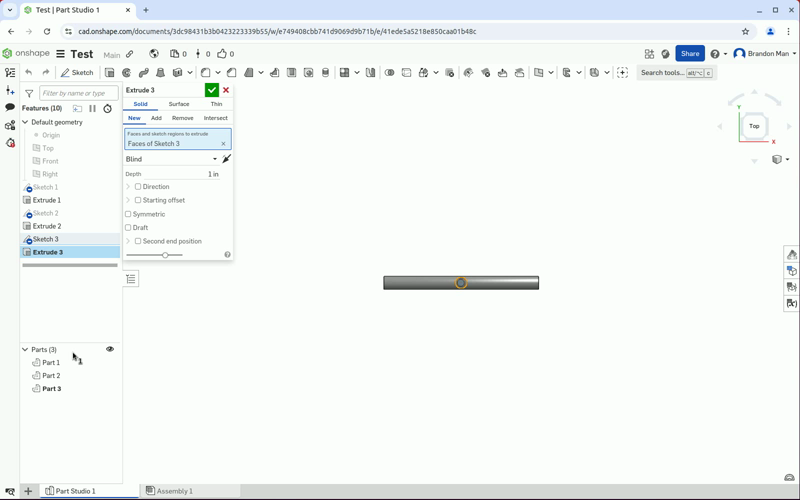
mouse_move(143, 106)
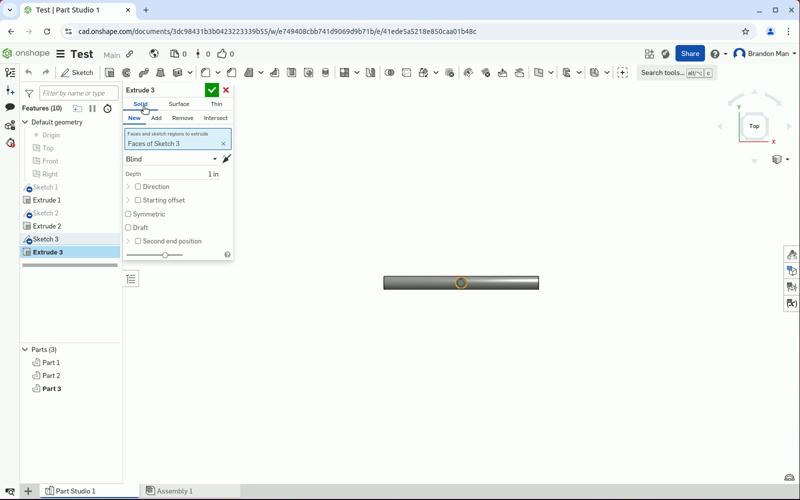
click(143, 106)
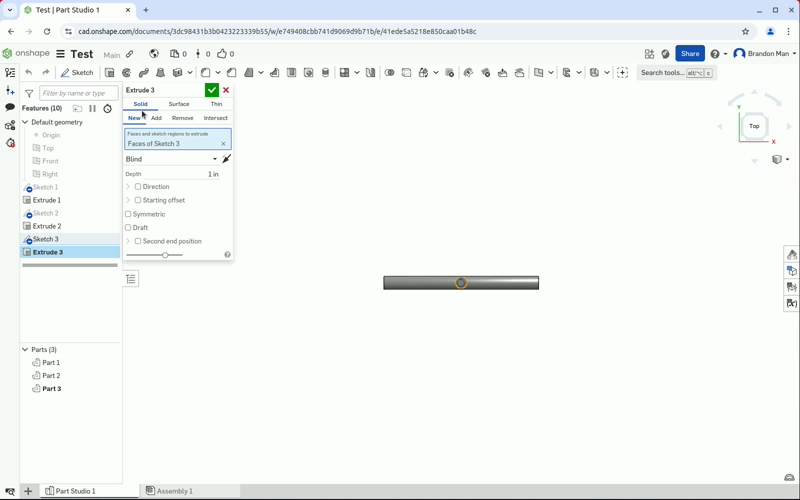
mouse_move(137, 120)
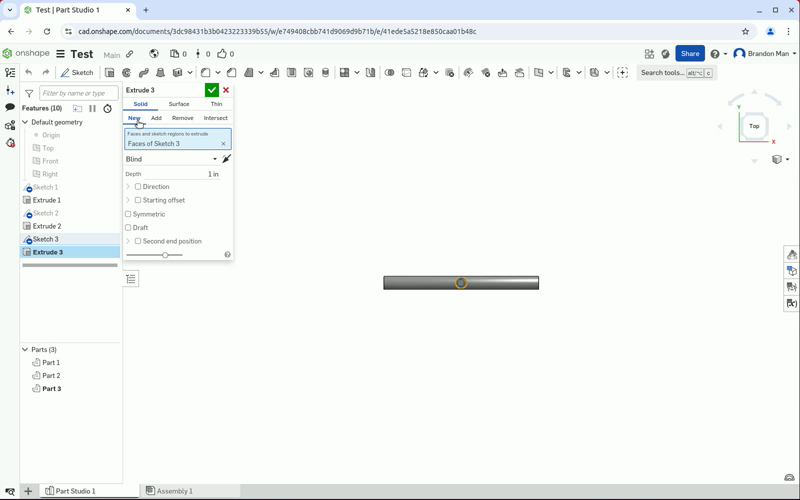
click(137, 120)
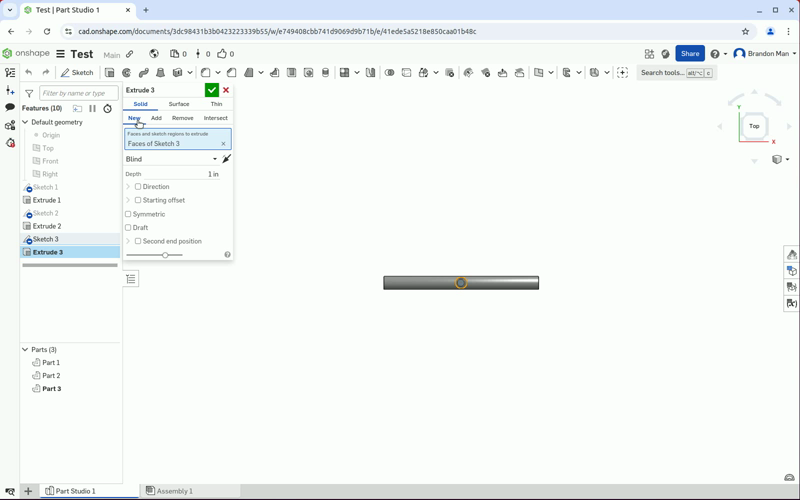
key(tab, 4)
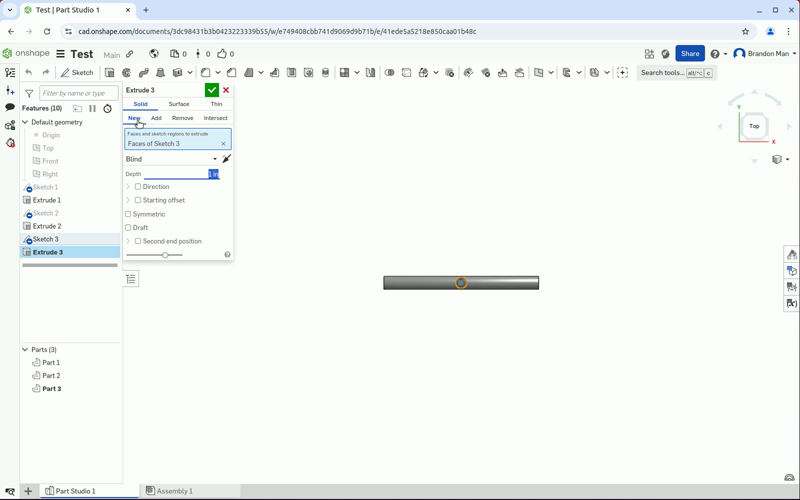
text(23.108)
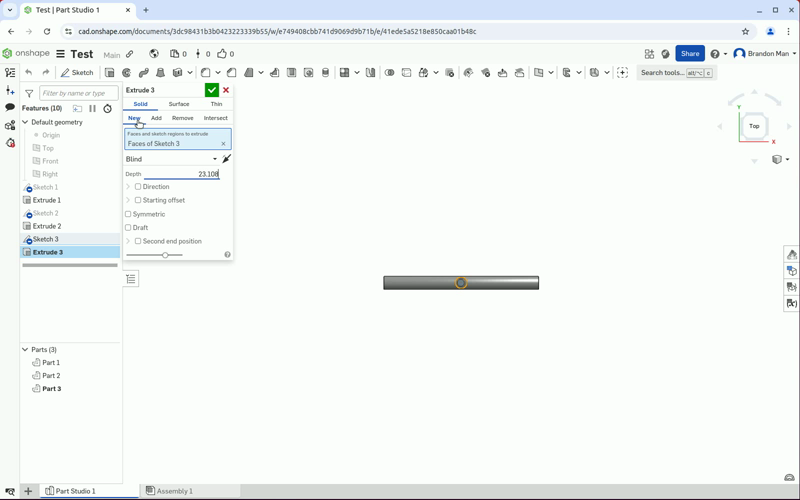
key(enter)
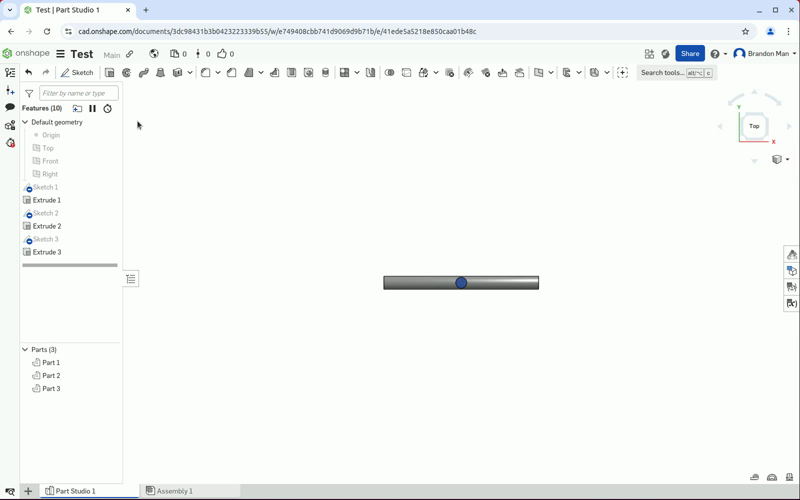
key(shift+h)
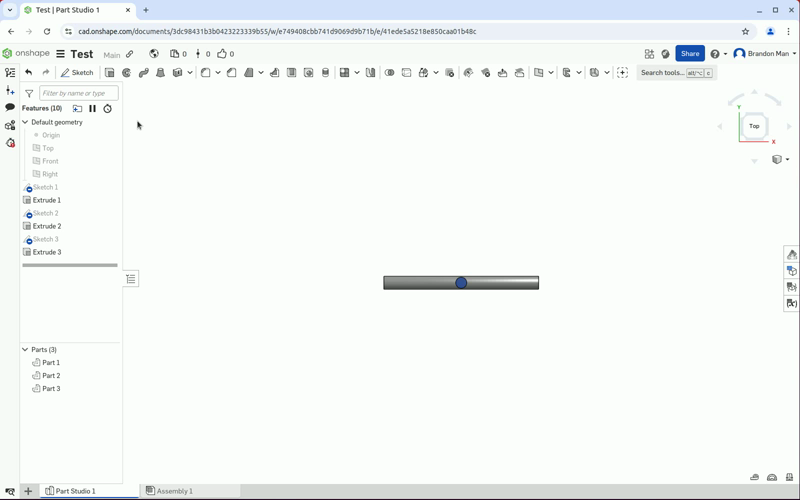
key(shift+h)
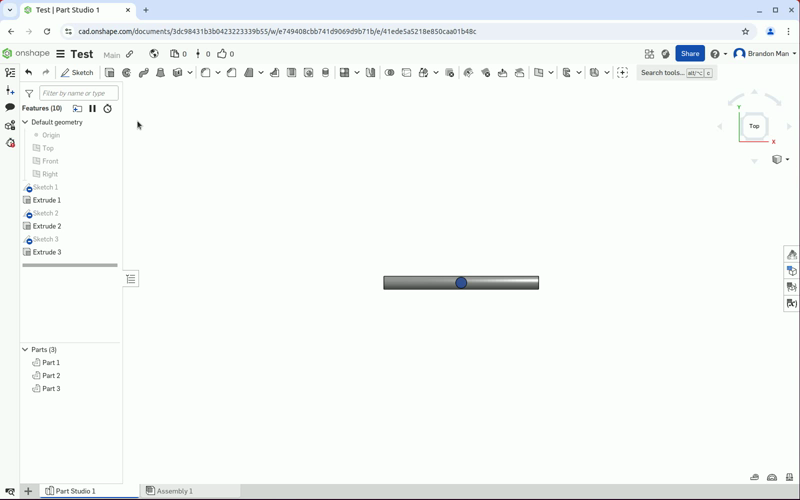
mouse_move(73, 189)
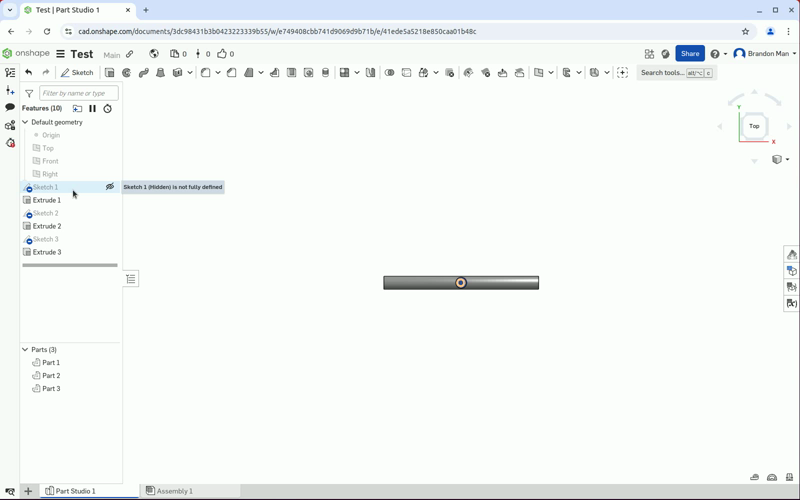
click(73, 189)
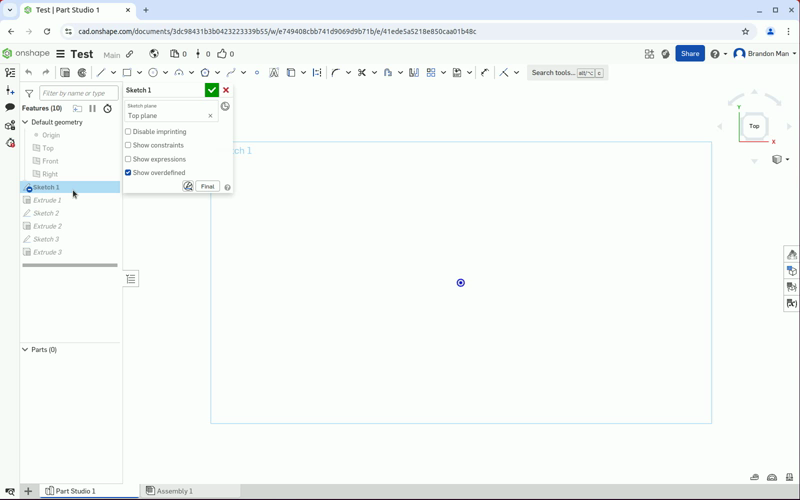
mouse_move(229, 92)
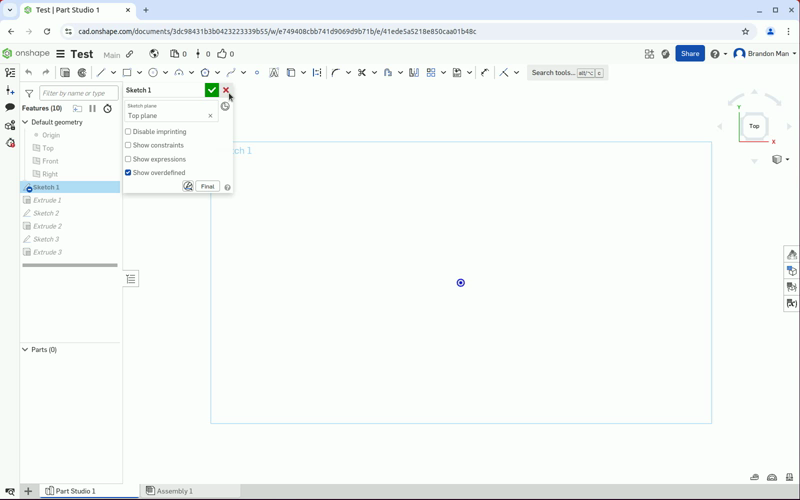
click(229, 92)
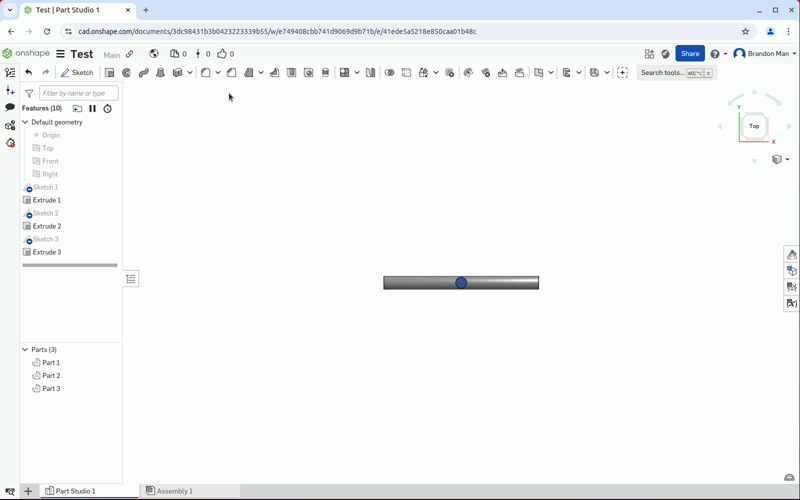
mouse_move(73, 352)
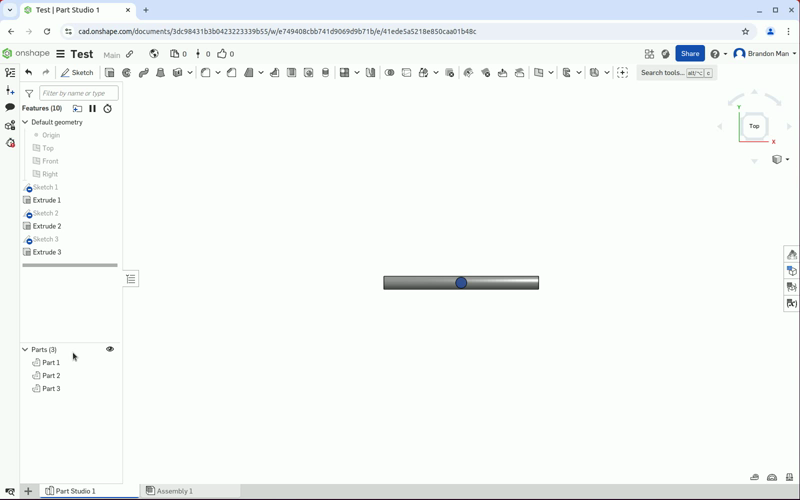
key(y)
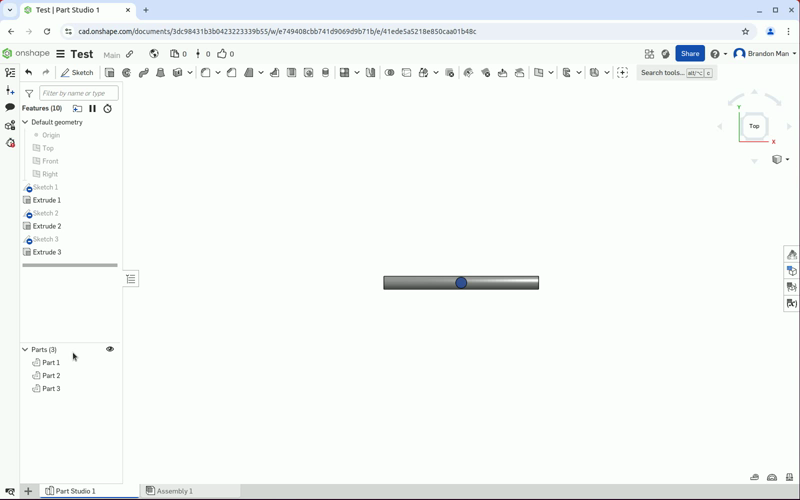
key(shift+p)
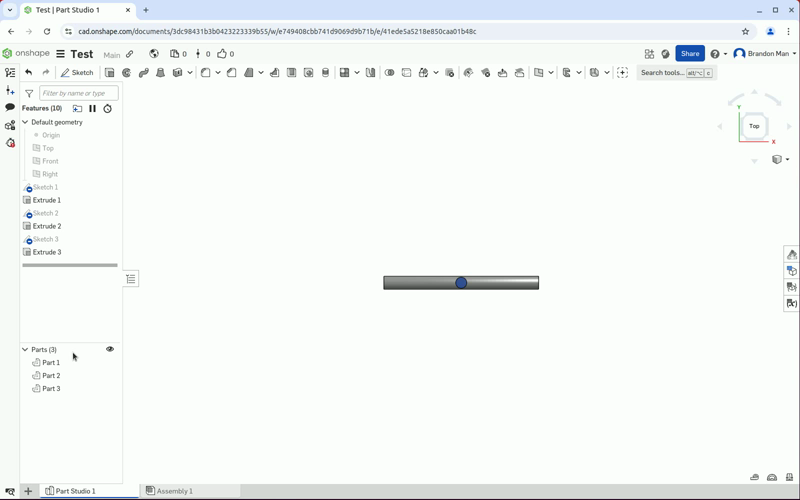
key(space)
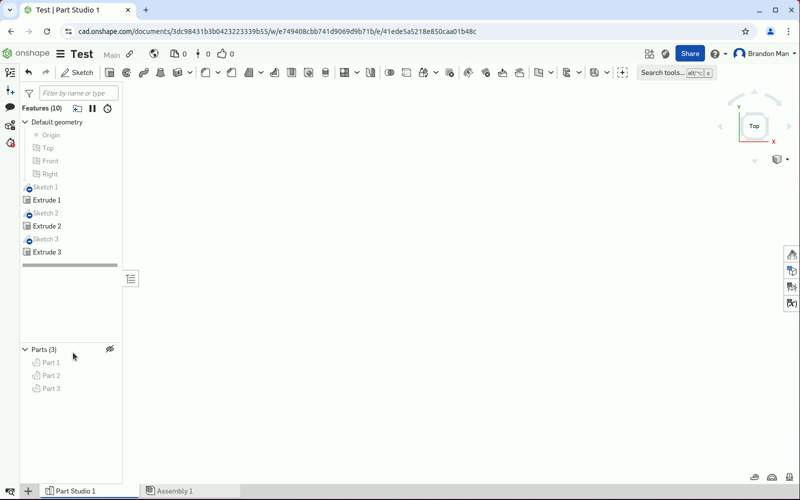
key_down(shift)
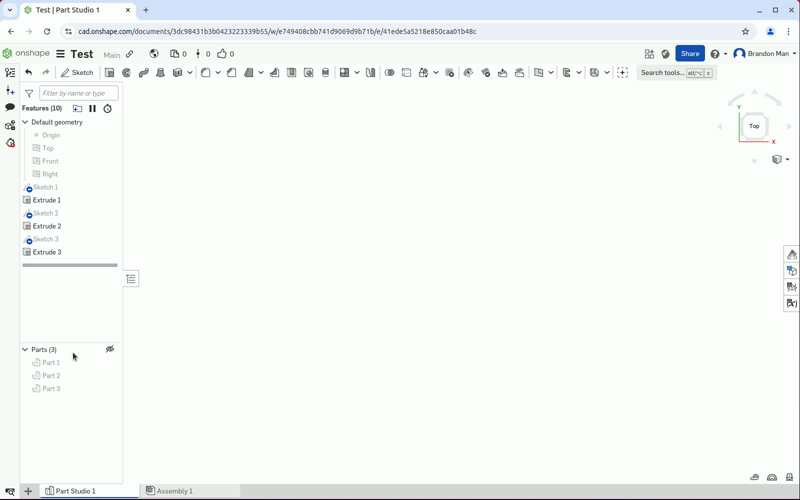
key(up)
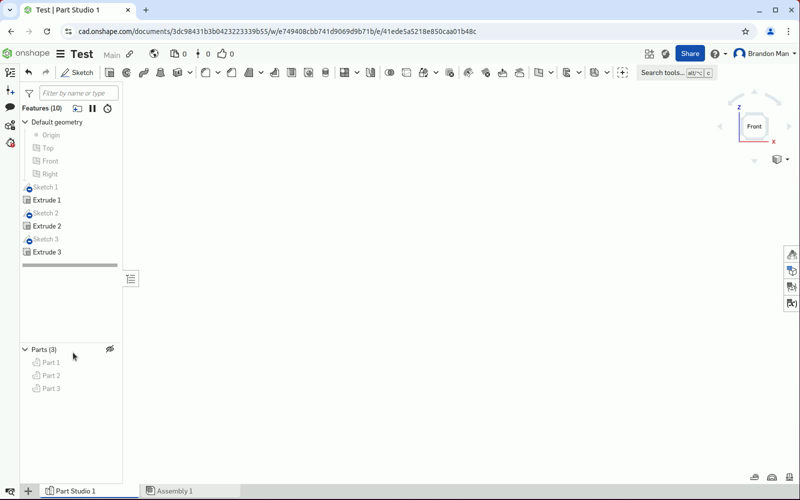
key_up(shift)
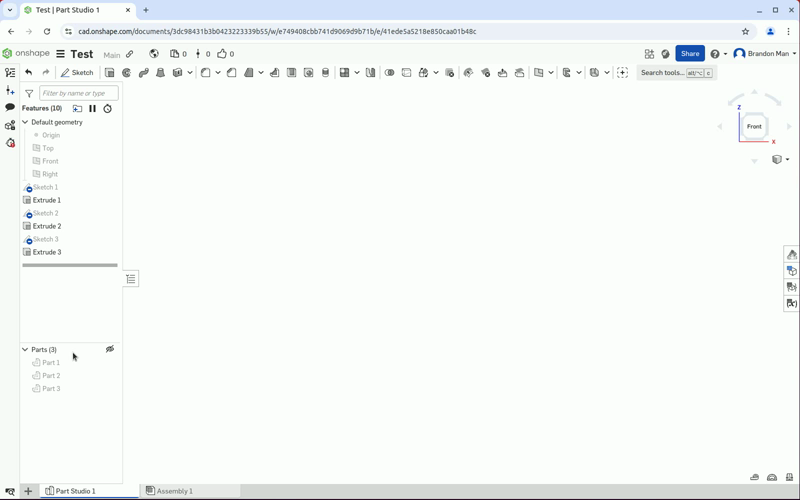
key(space)
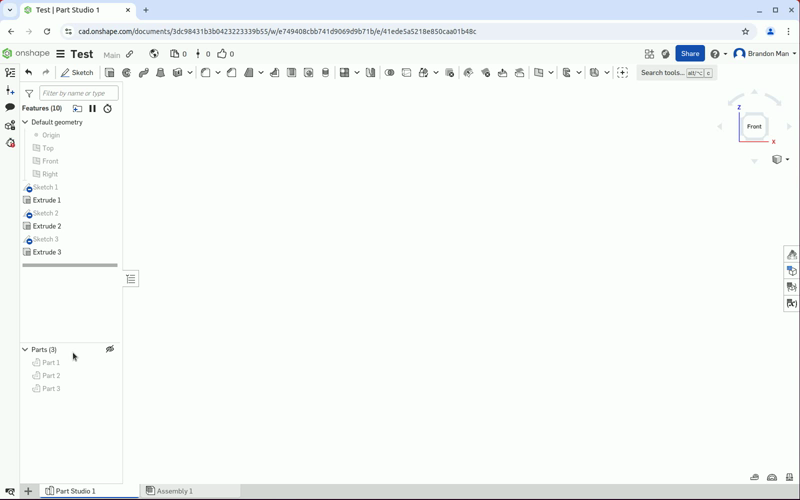
key_down(shift)
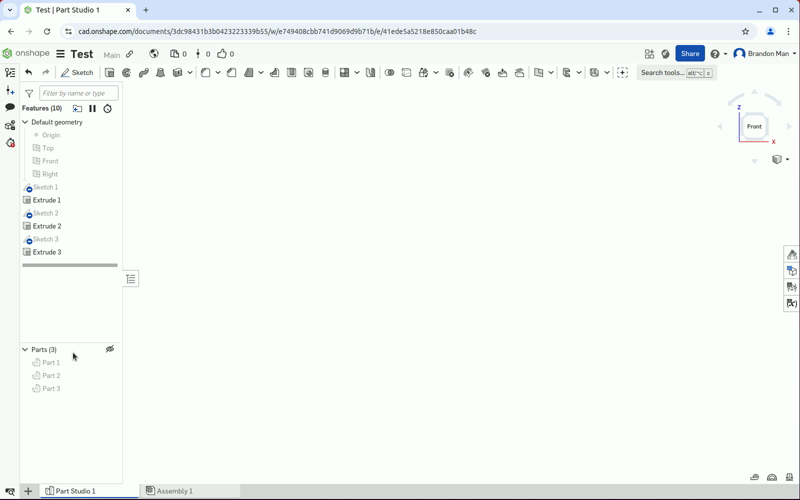
key(left)
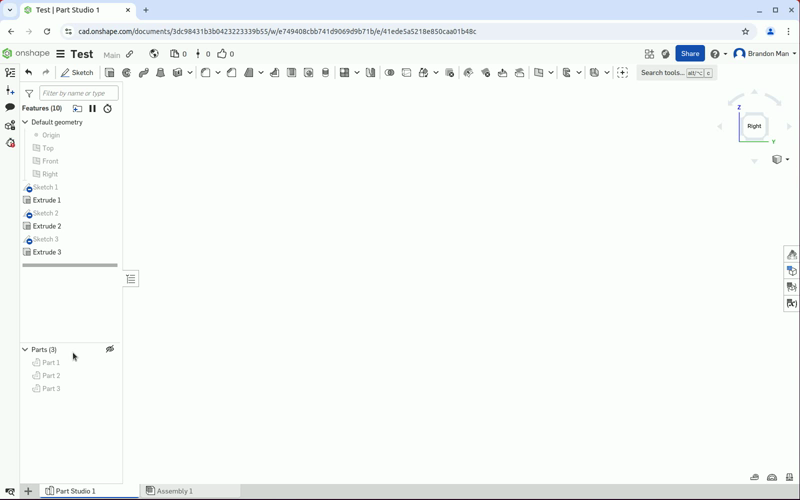
key_up(shift)
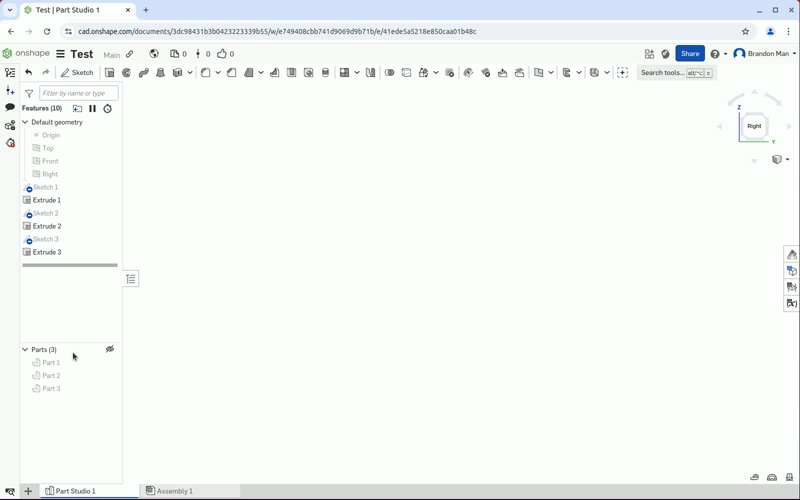
mouse_move(73, 352)
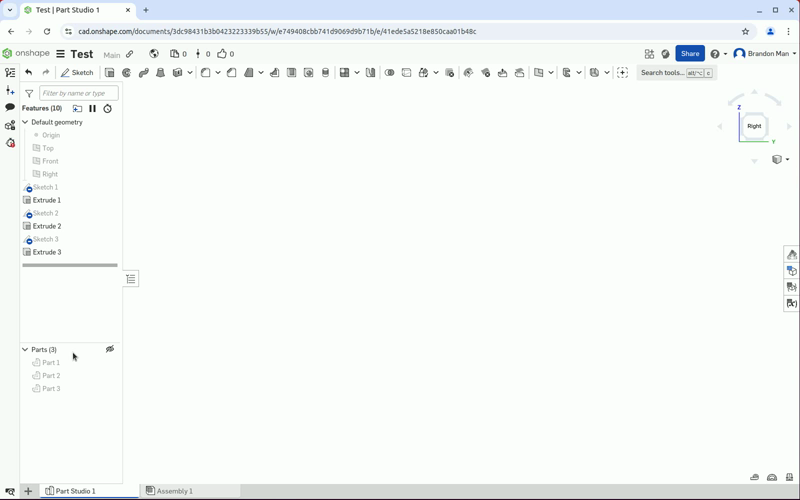
key(shift+y)
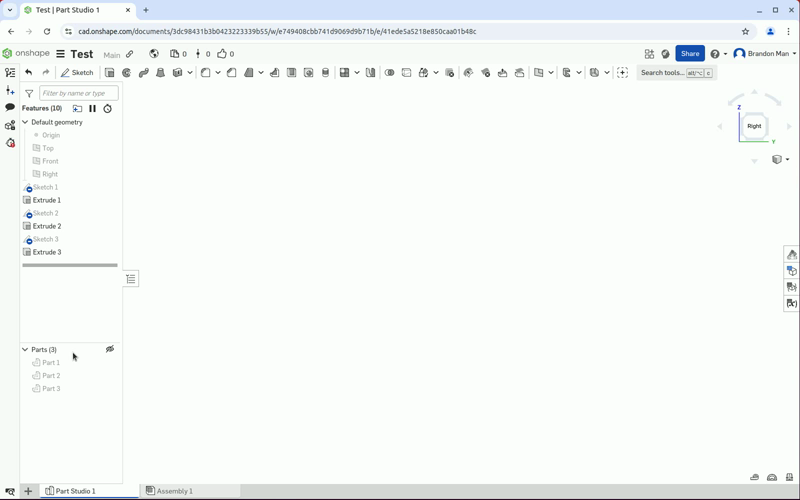
key(shift+s)
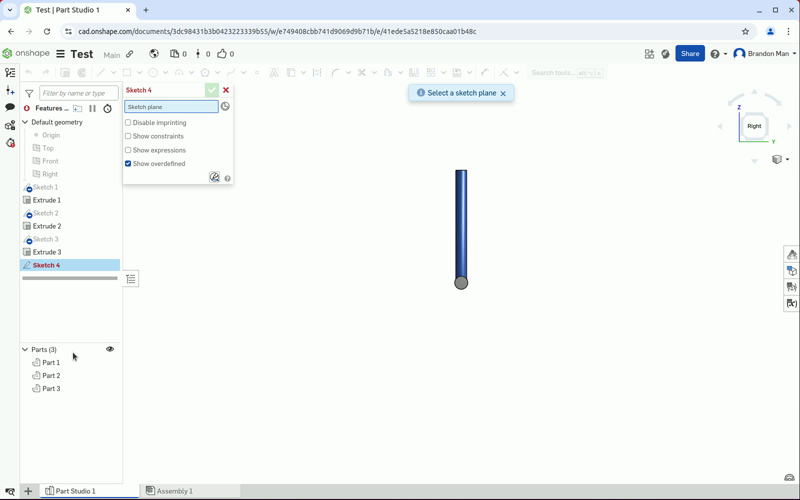
mouse_move(73, 176)
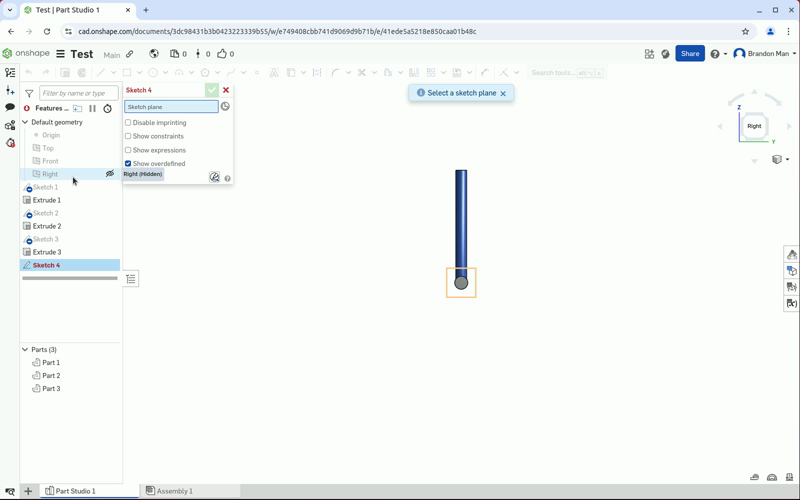
click(73, 176)
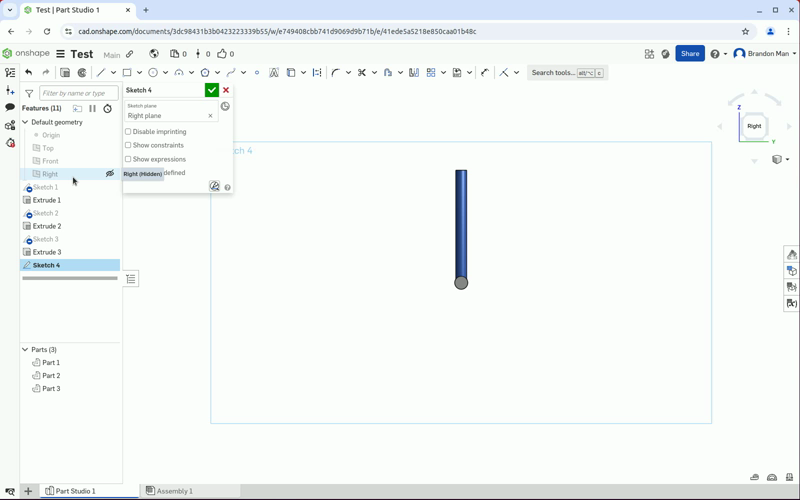
mouse_move(73, 352)
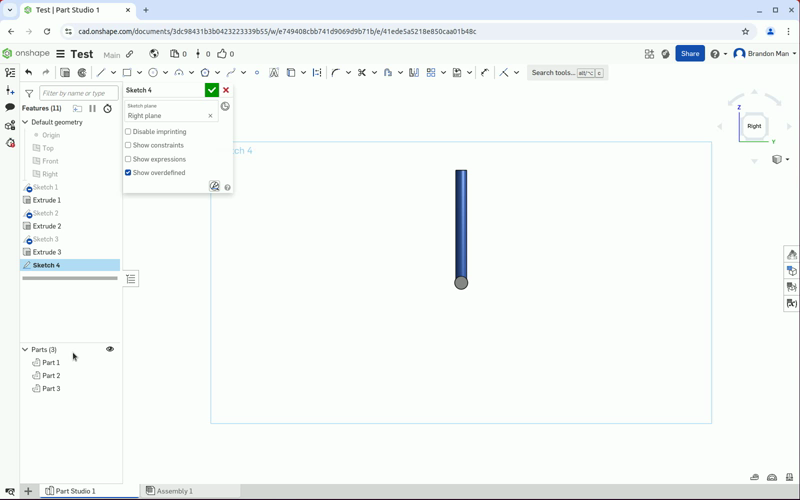
key(y)
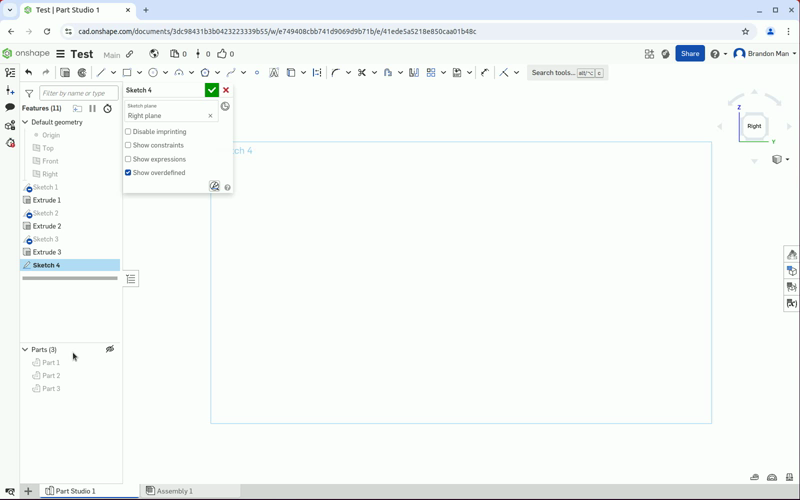
key(c)
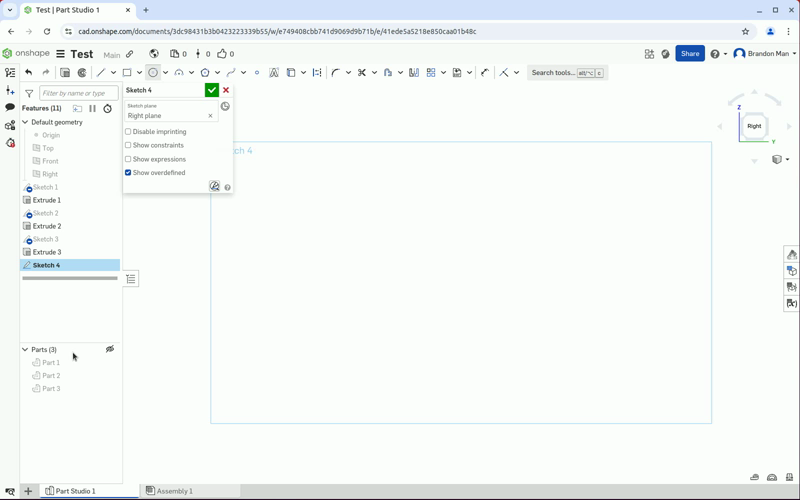
key_down(shift)
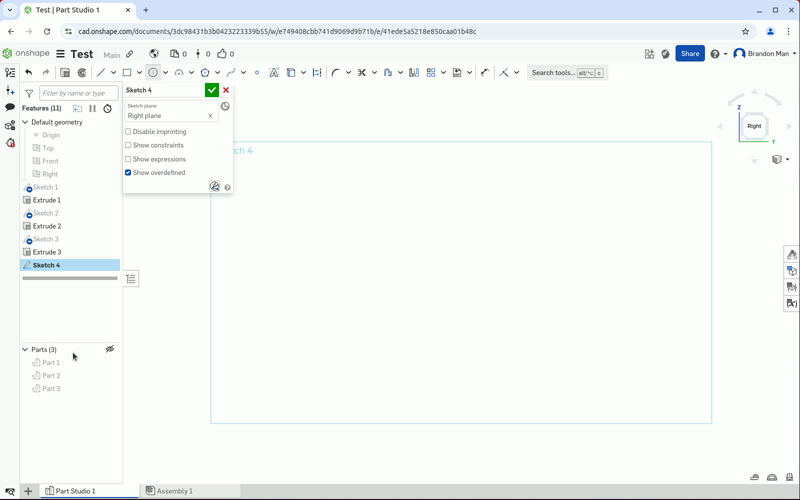
mouse_move(460, 282)
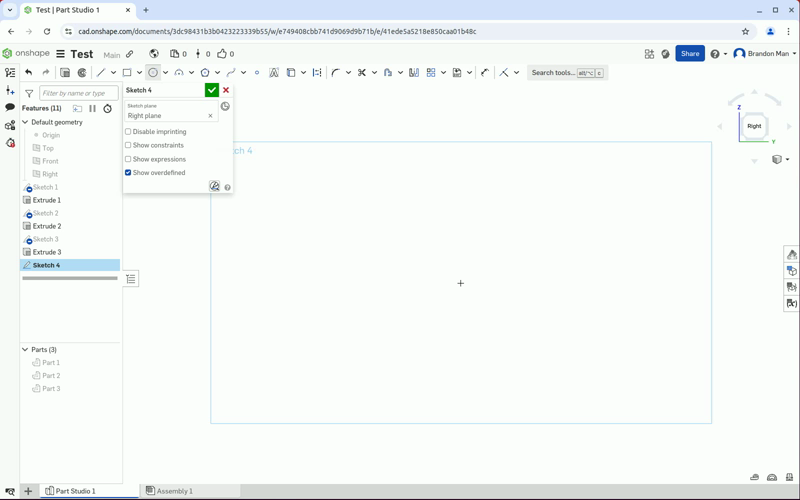
click(460, 282)
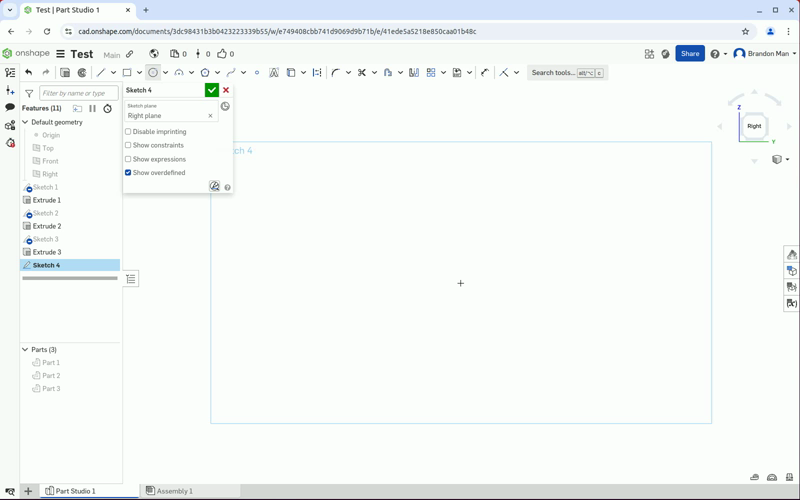
key_up(shift)
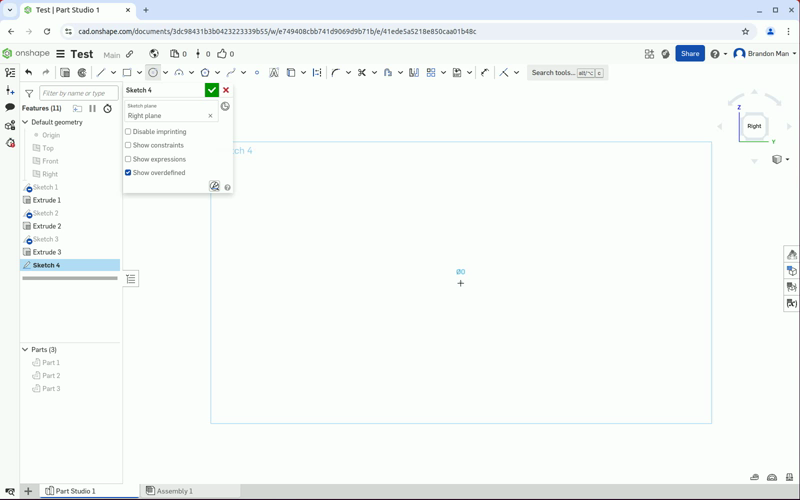
mouse_move(466, 282)
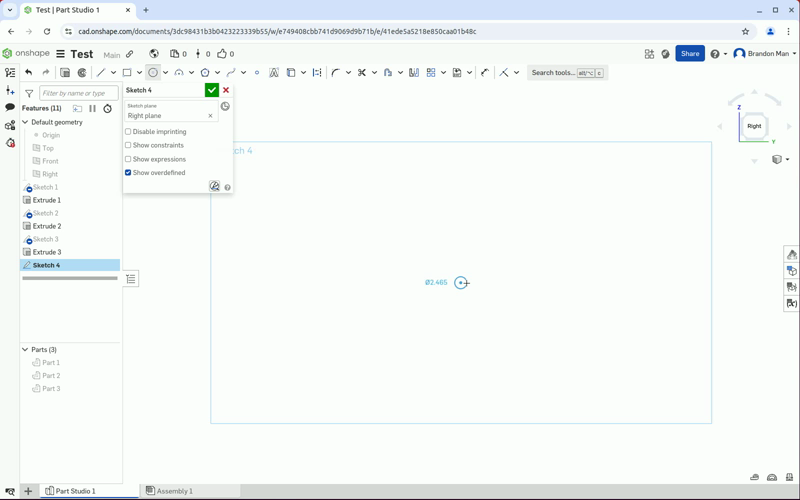
click(466, 282)
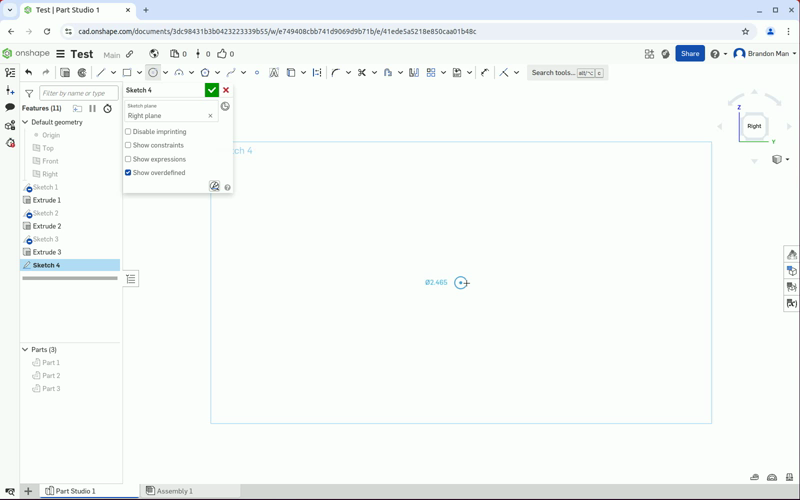
key(esc)
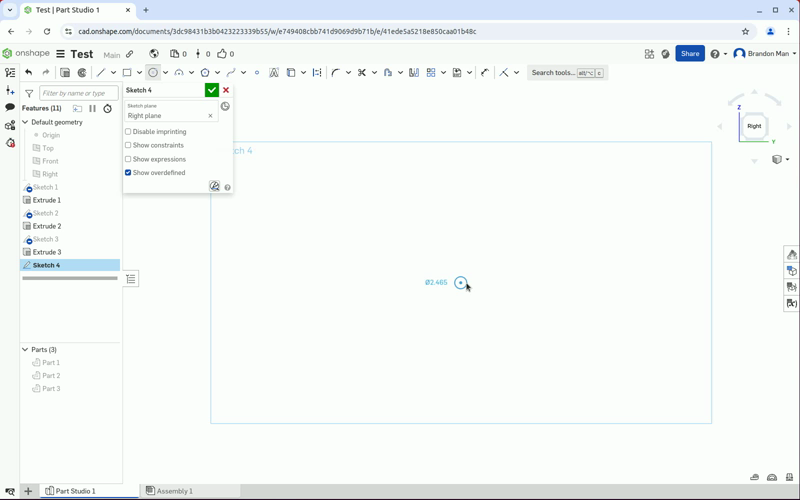
mouse_move(457, 283)
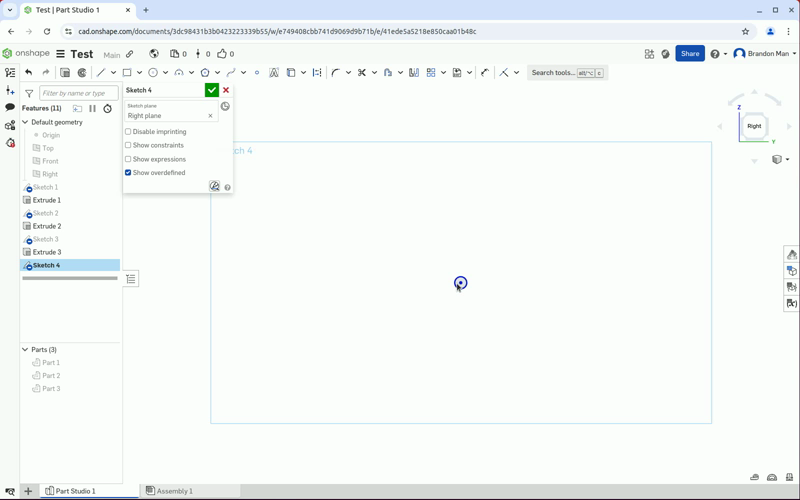
scroll(6)
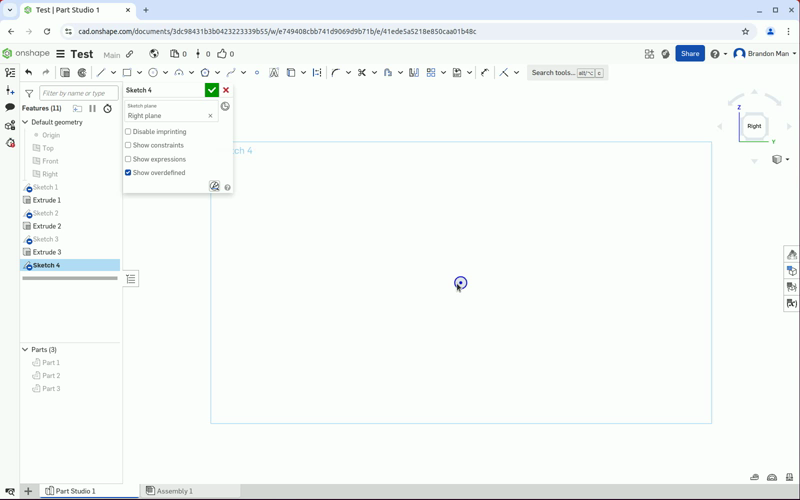
scroll(6)
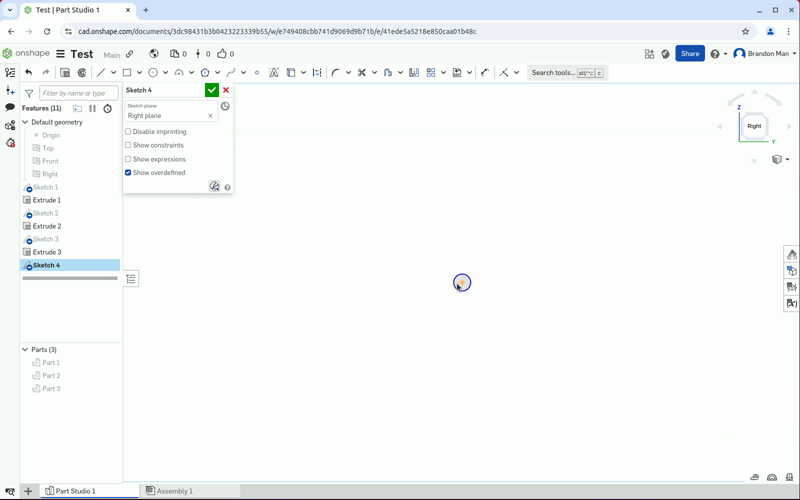
scroll(6)
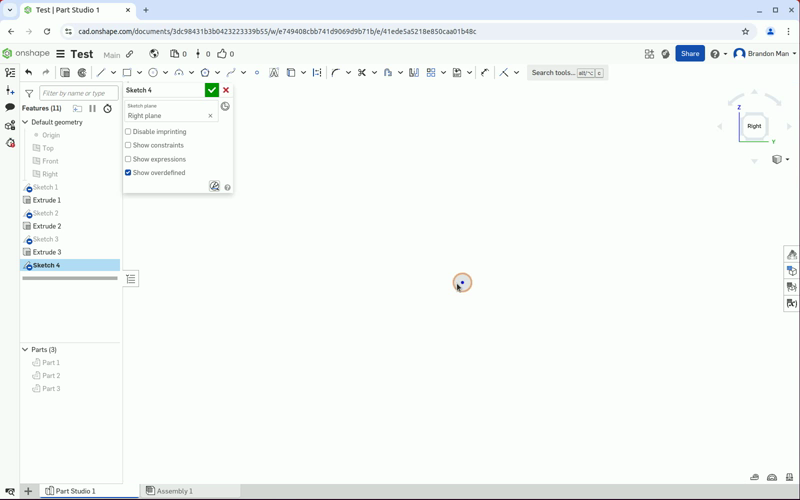
scroll(6)
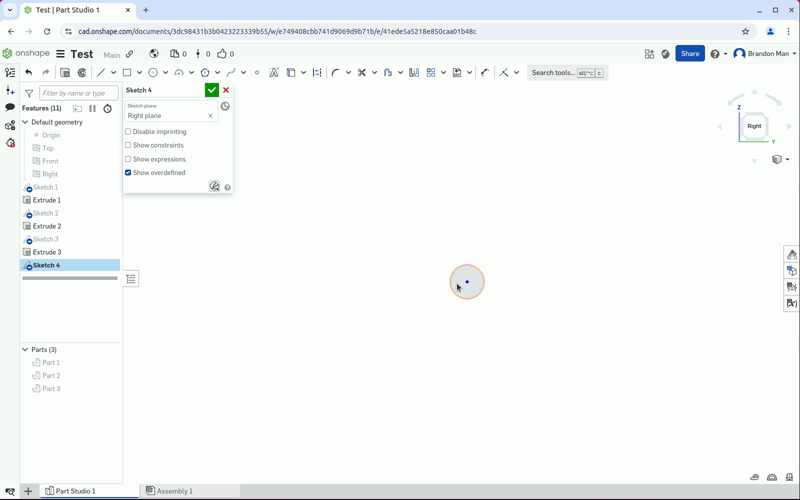
scroll(6)
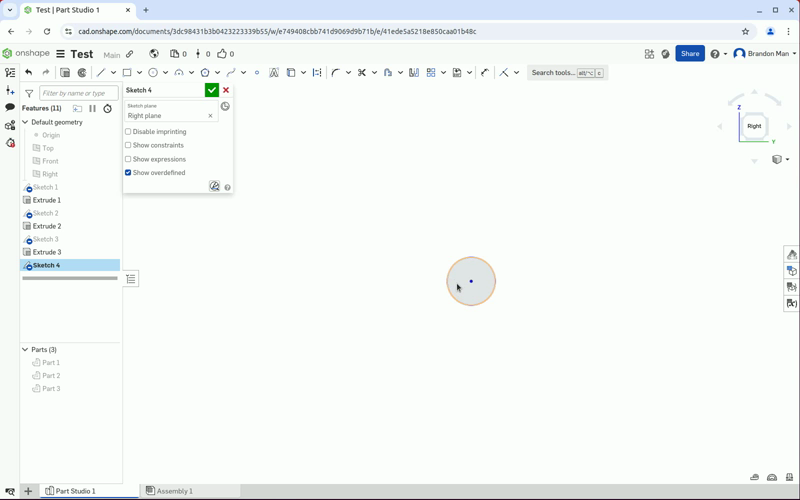
scroll(6)
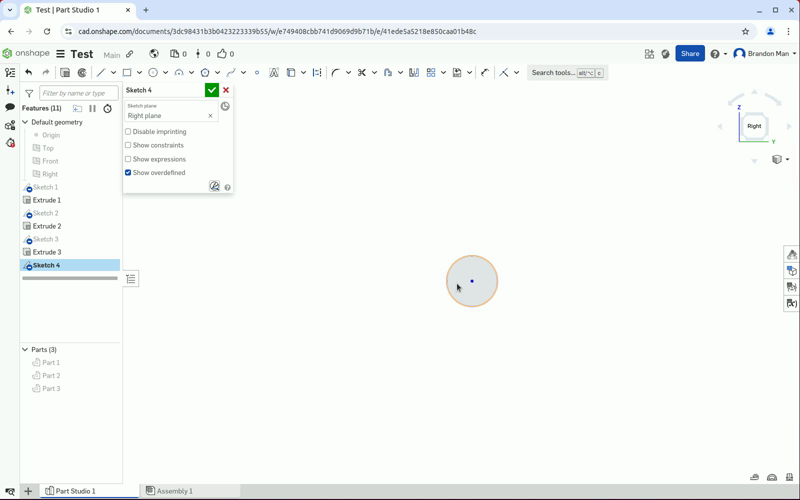
scroll(6)
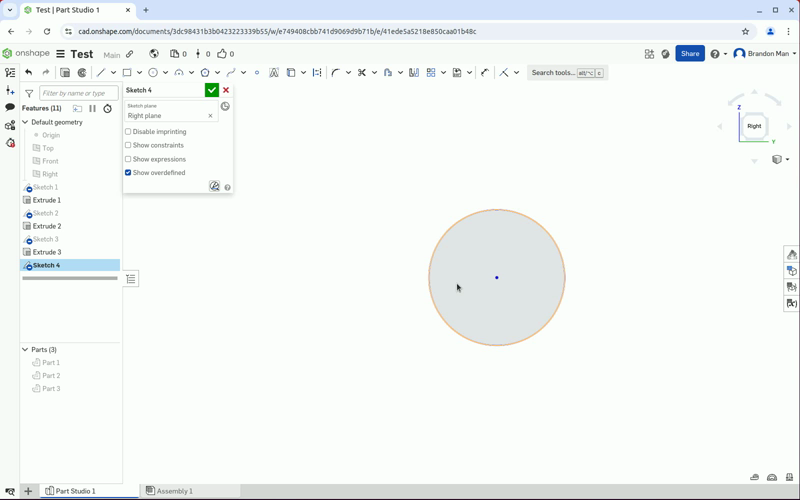
click(457, 283)
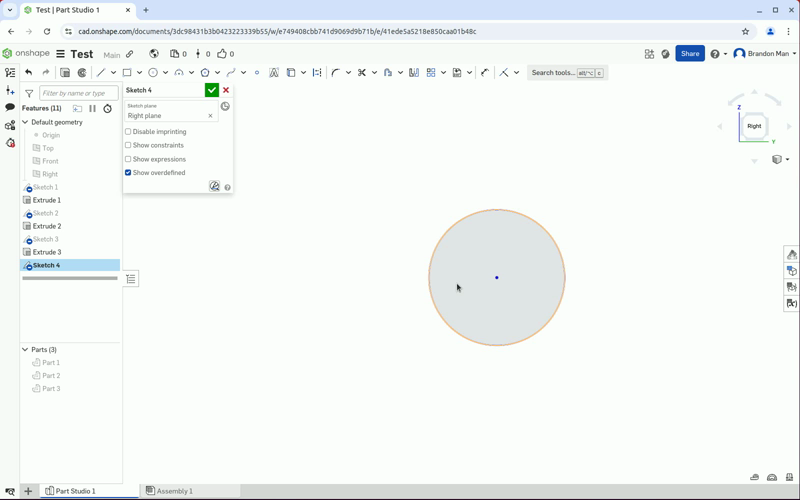
scroll(-6)
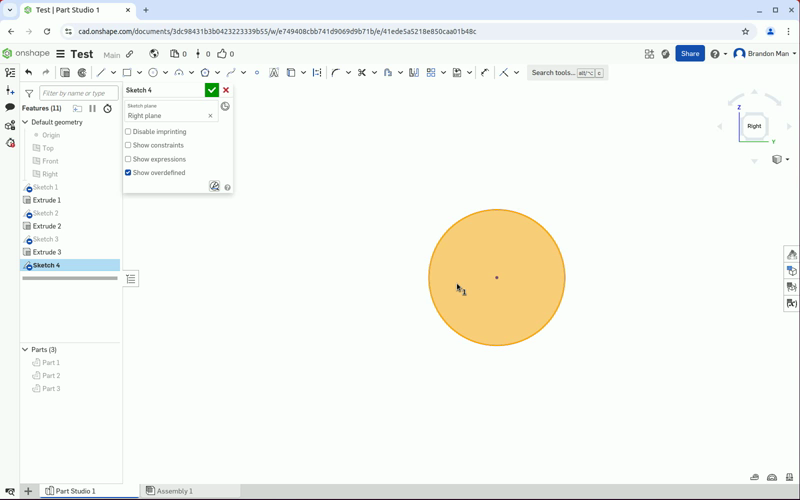
scroll(-6)
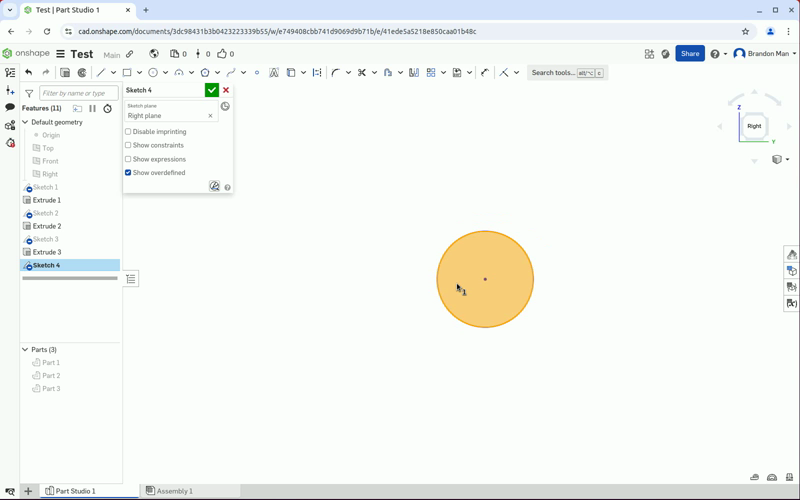
scroll(-6)
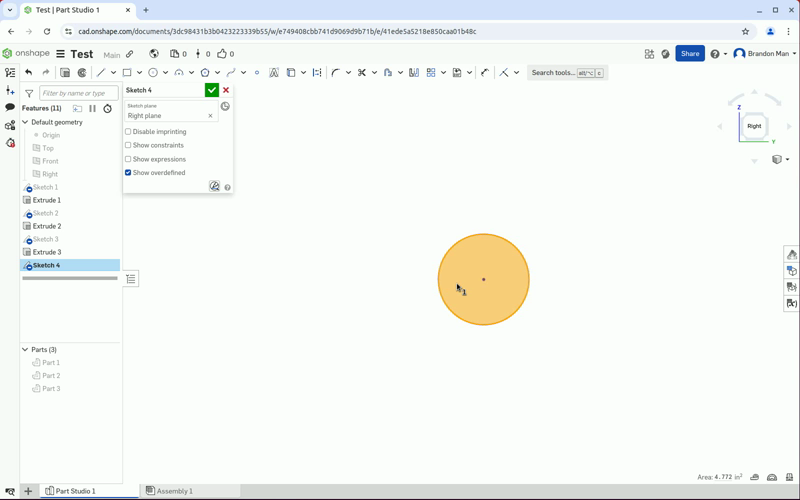
scroll(-6)
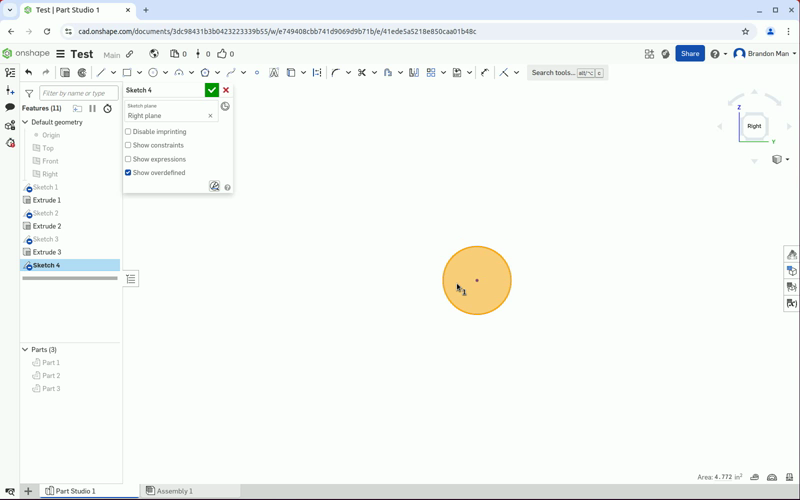
scroll(-6)
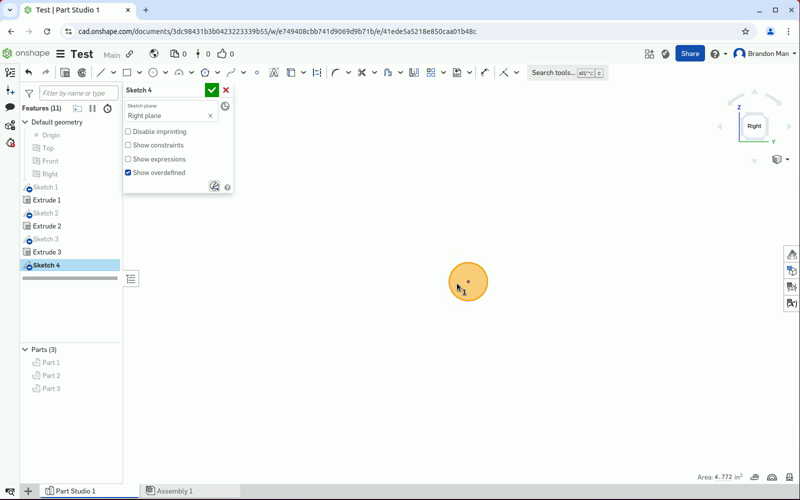
scroll(-6)
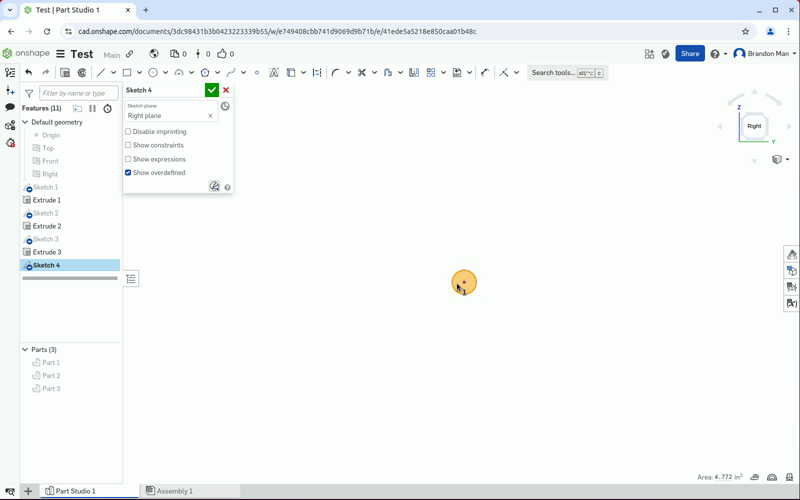
scroll(-6)
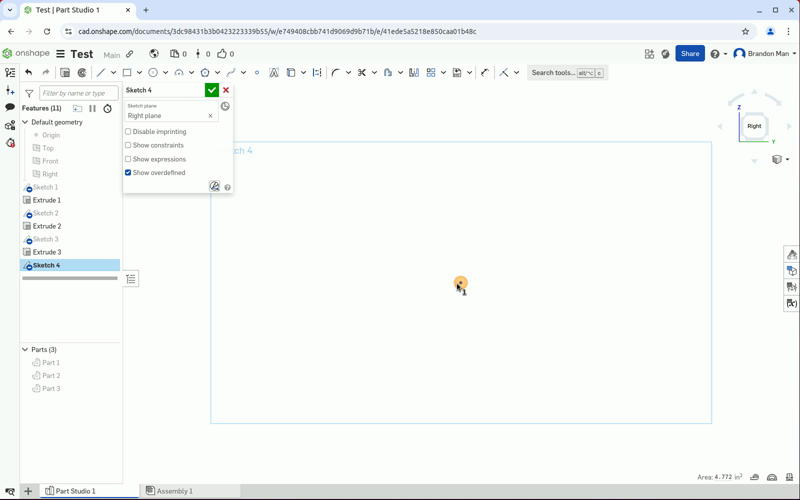
mouse_move(73, 352)
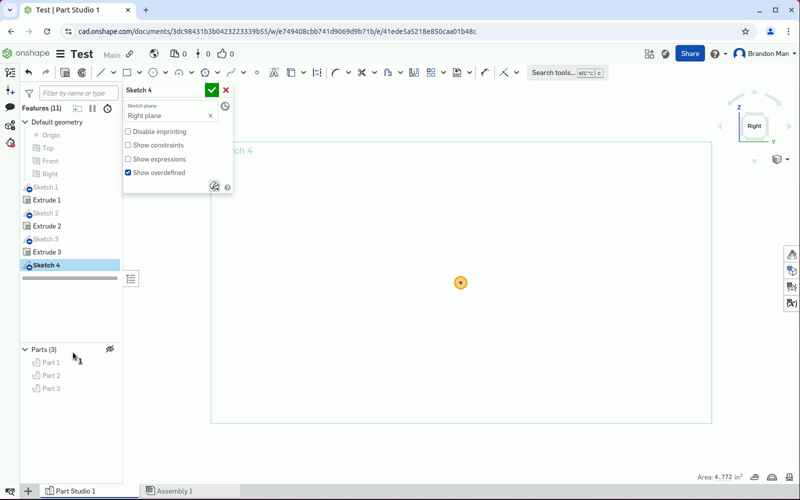
key(shift+y)
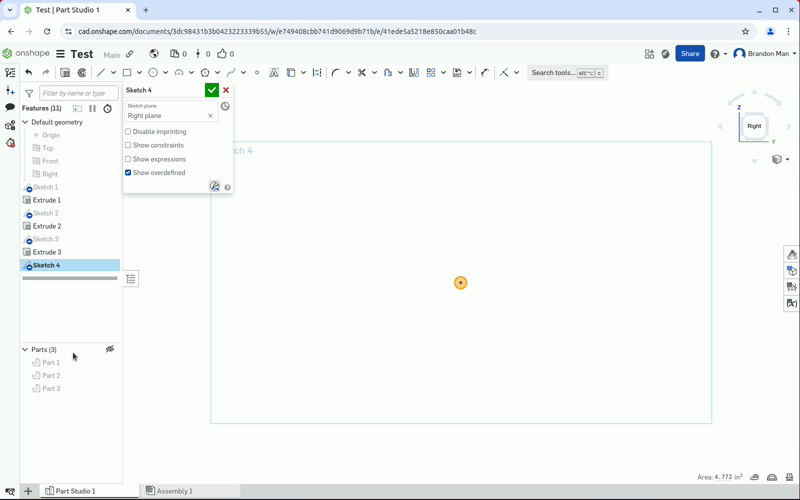
key(shift+e)
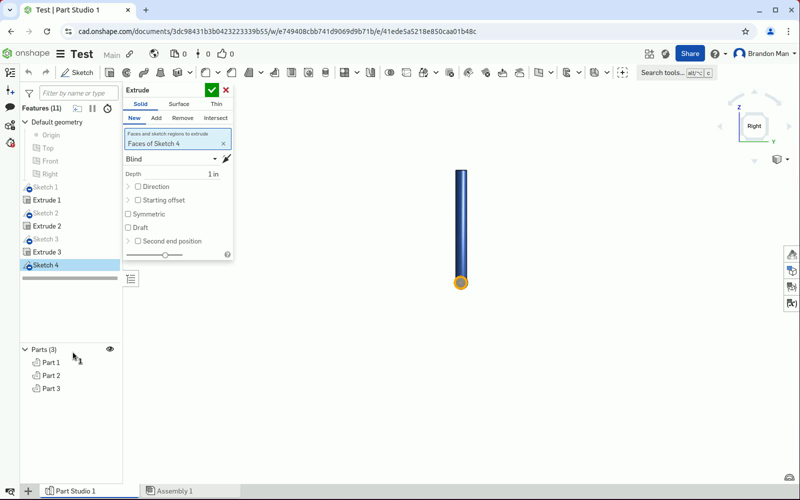
mouse_move(143, 106)
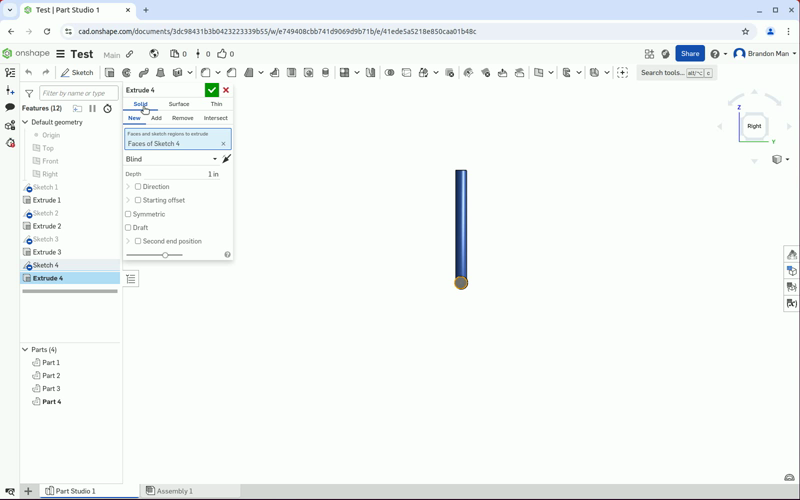
click(143, 106)
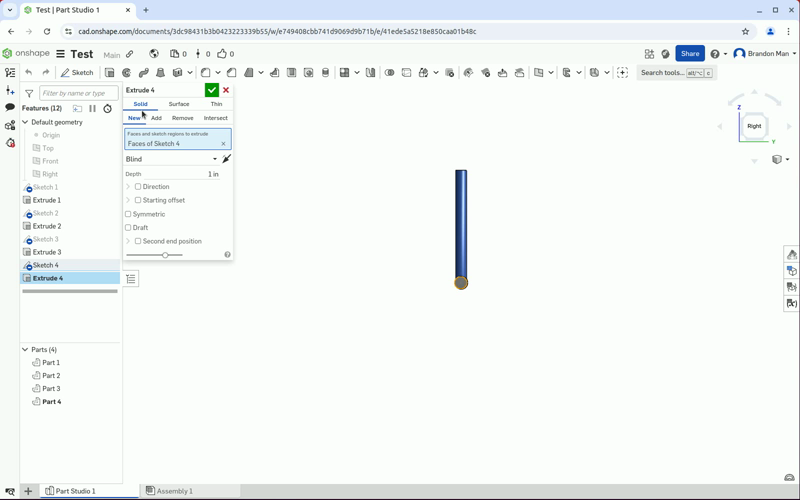
mouse_move(137, 120)
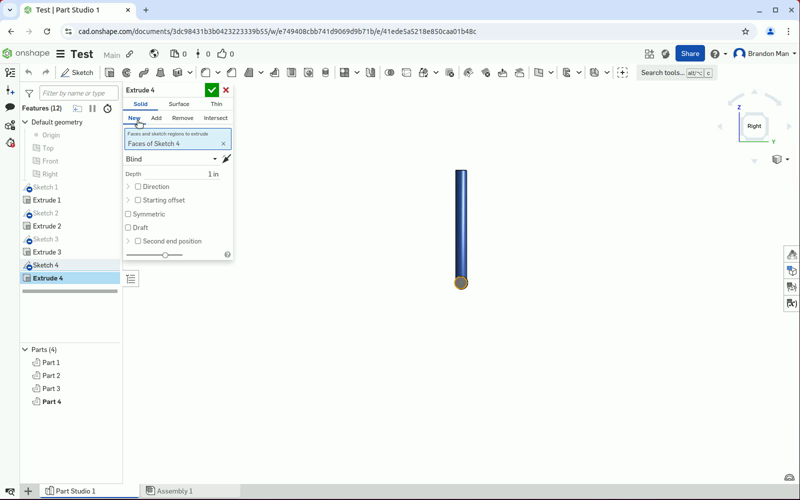
click(137, 120)
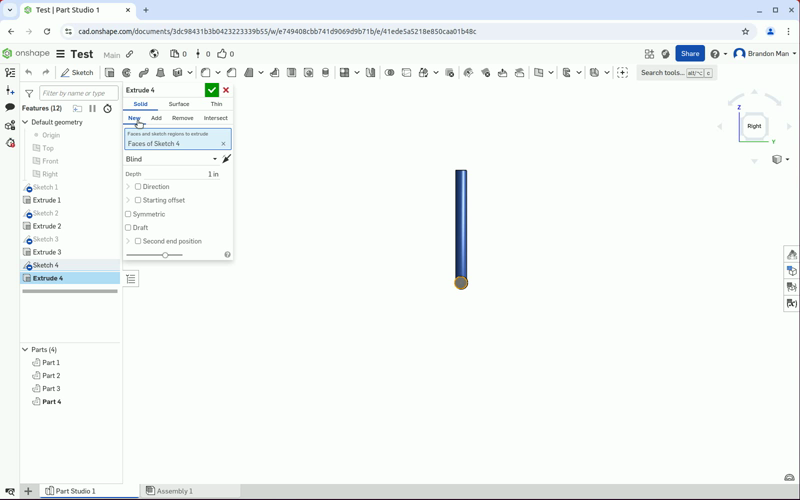
key(tab, 4)
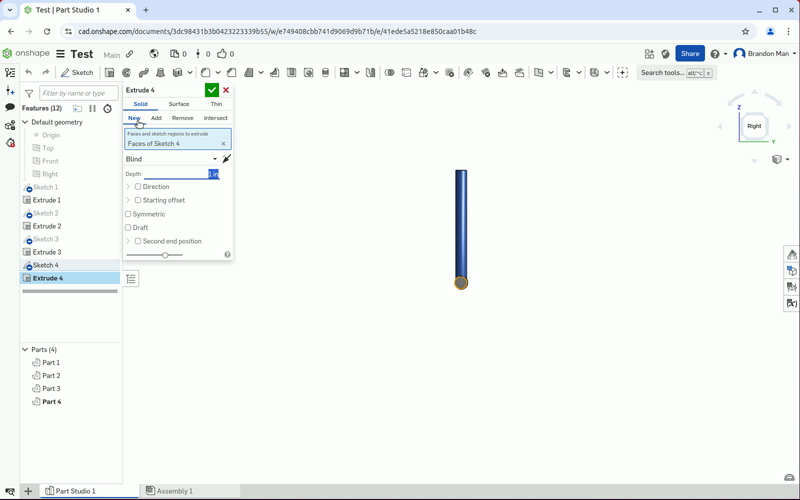
text(-1.204)
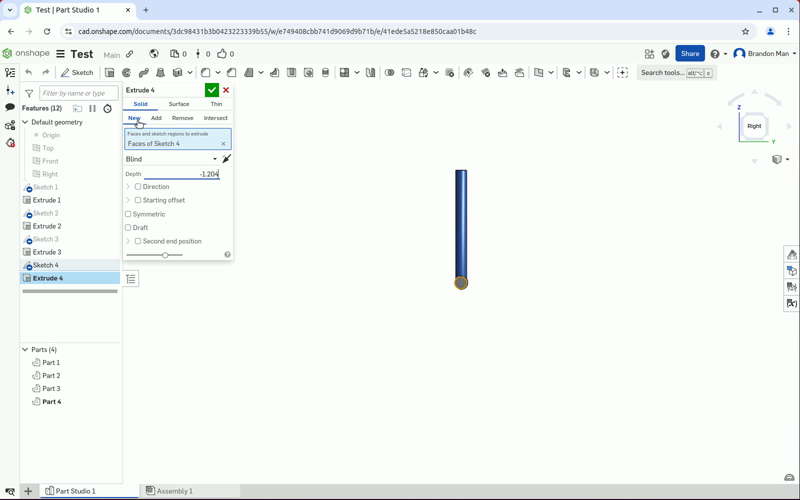
key(enter)
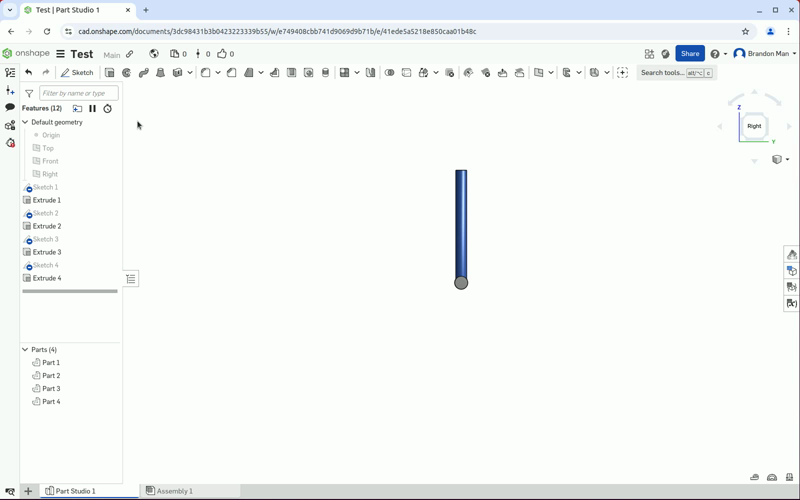
key(shift+h)
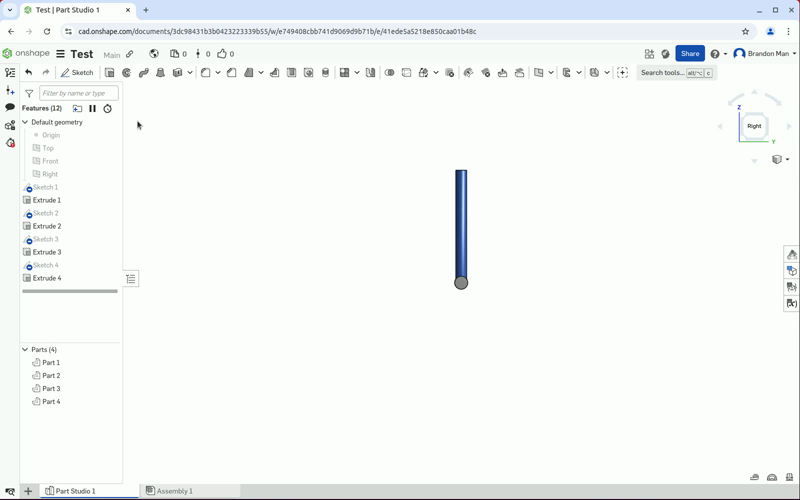
key(shift+h)
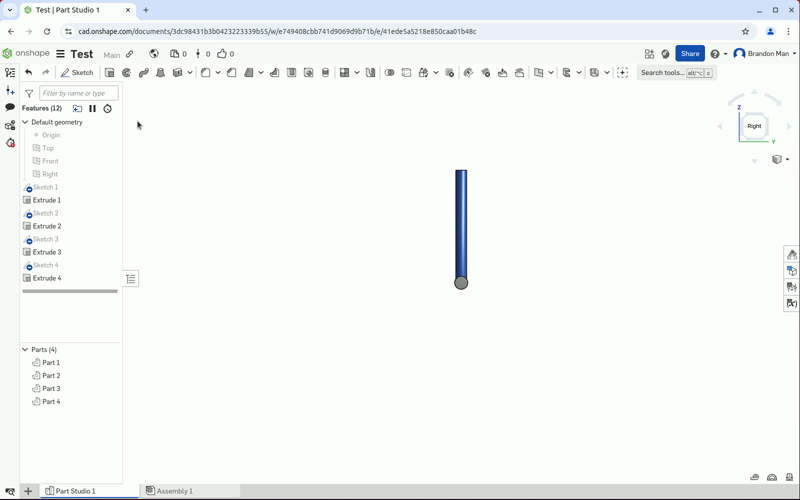
mouse_move(73, 189)
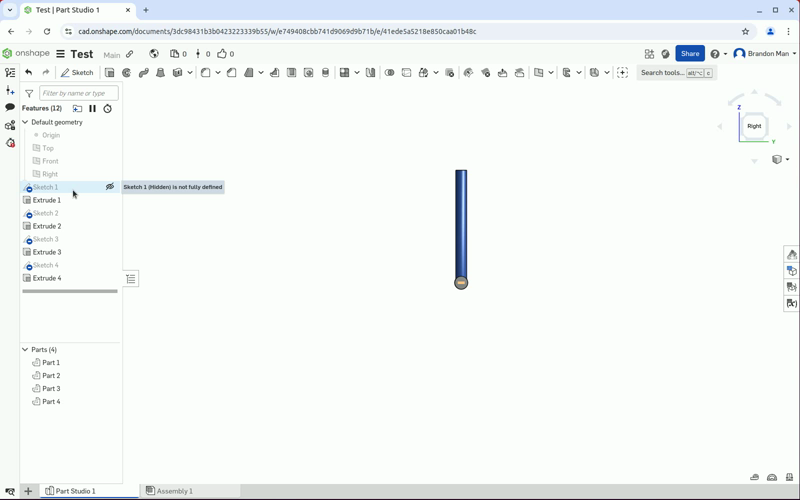
click(73, 189)
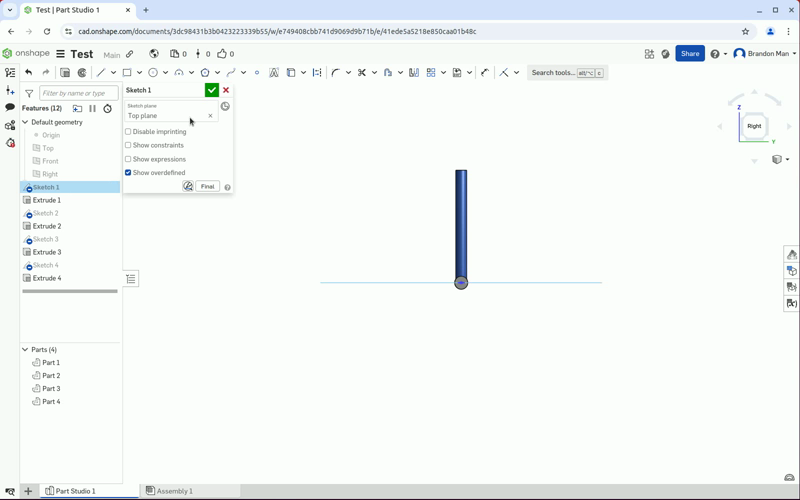
mouse_move(229, 92)
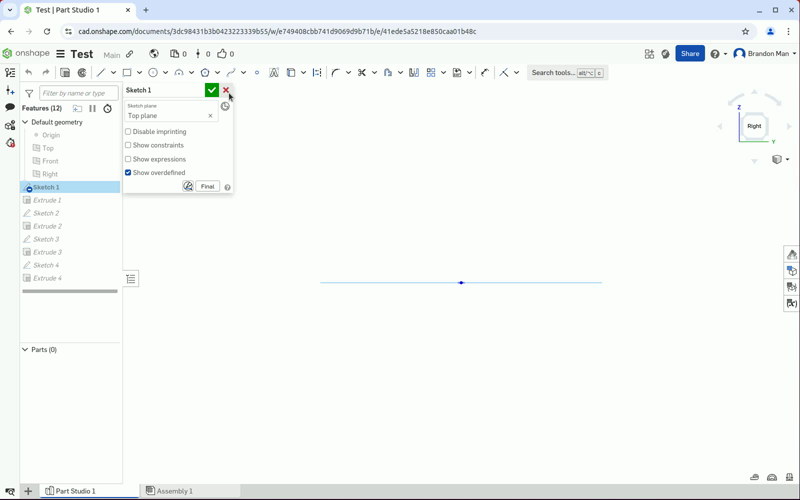
click(229, 92)
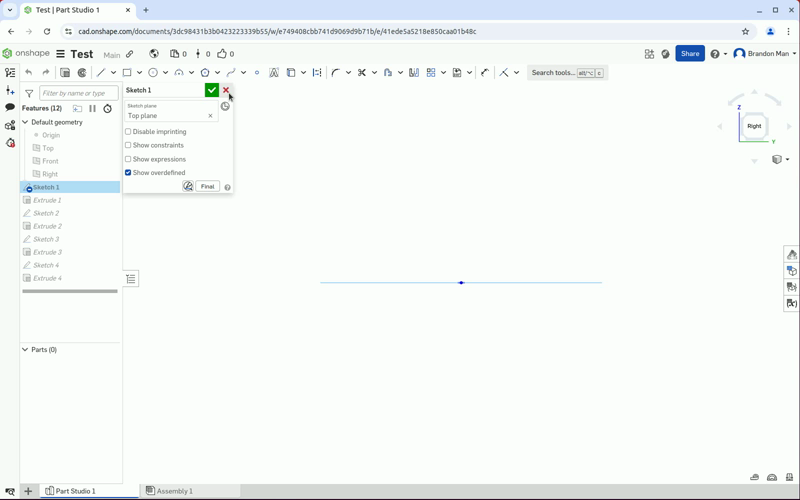
key(shift+s)
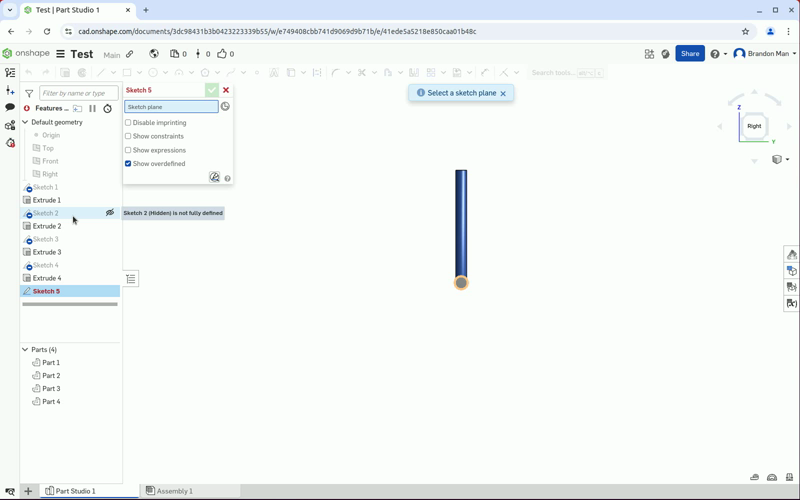
scroll(3)
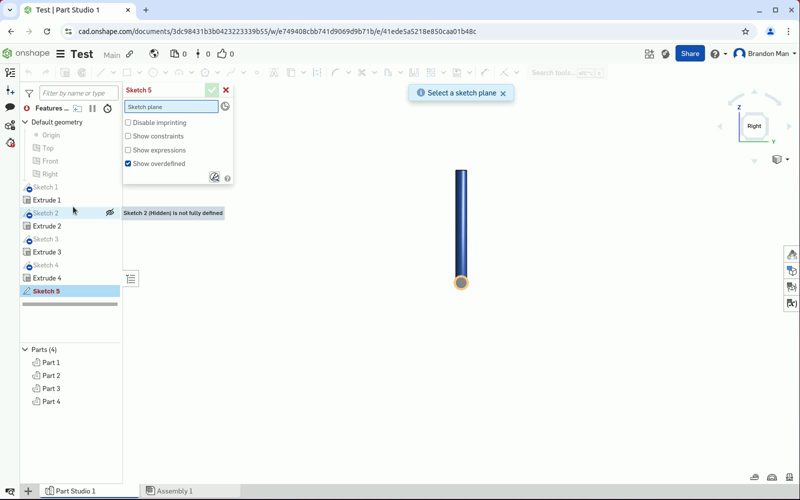
mouse_move(73, 176)
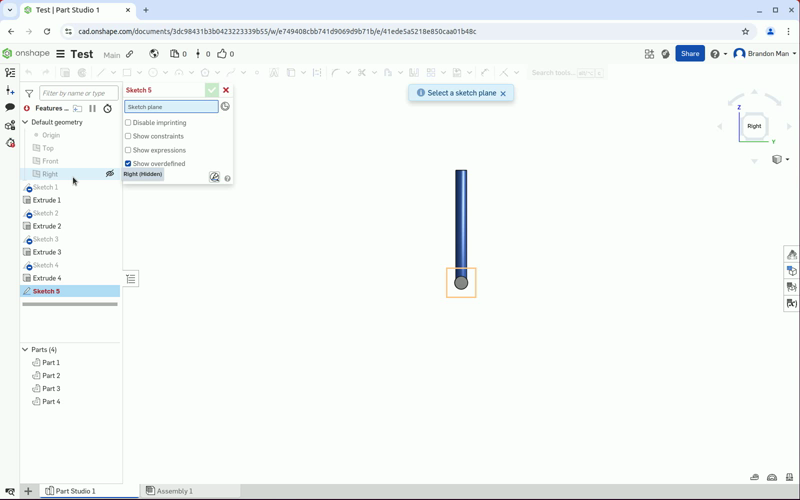
click(73, 176)
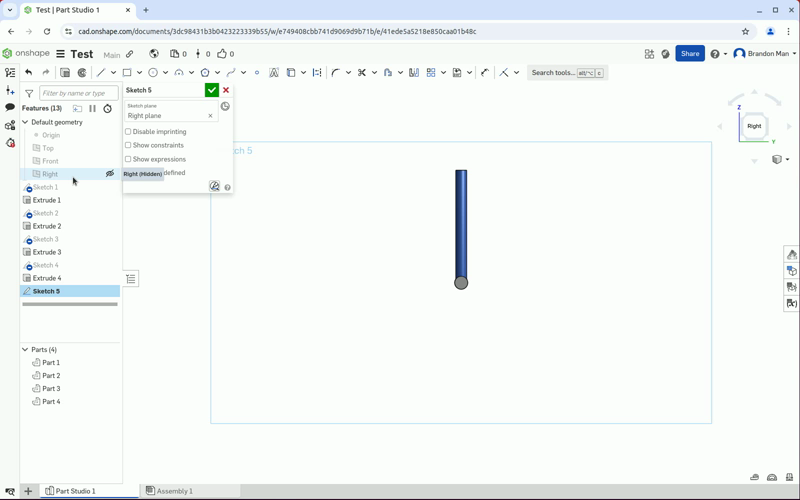
mouse_move(73, 352)
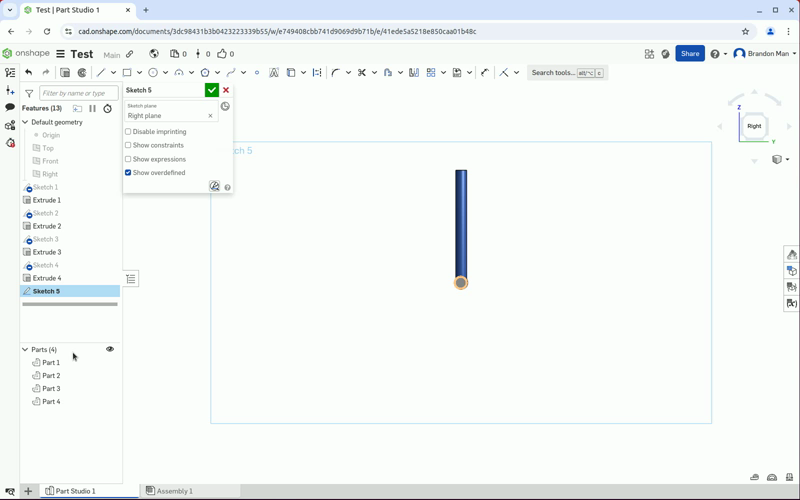
key(y)
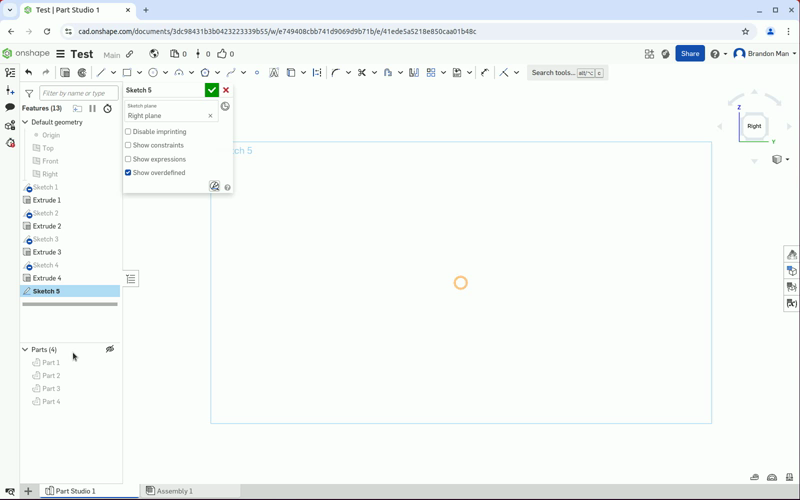
key(c)
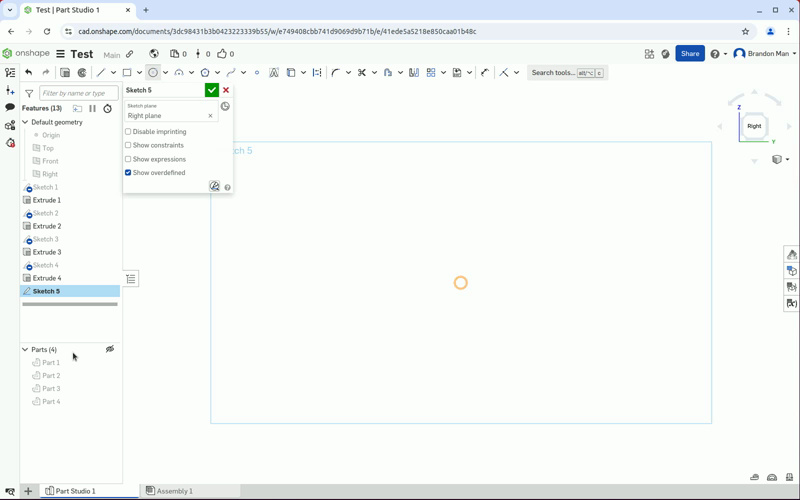
key_down(shift)
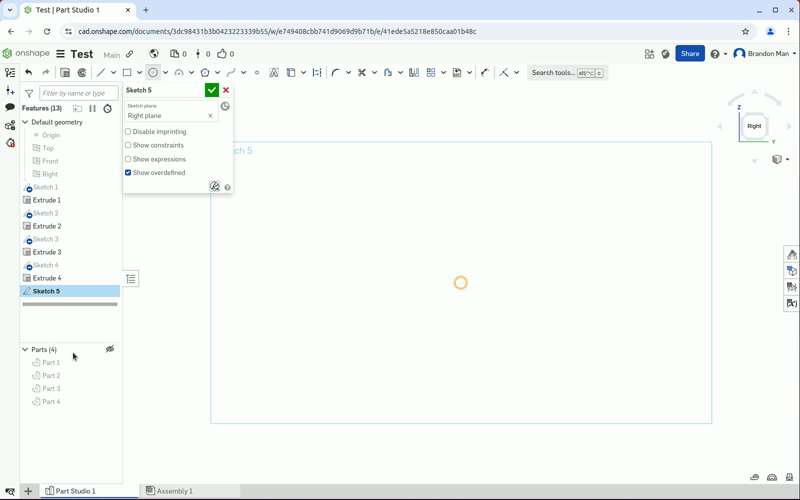
mouse_move(461, 241)
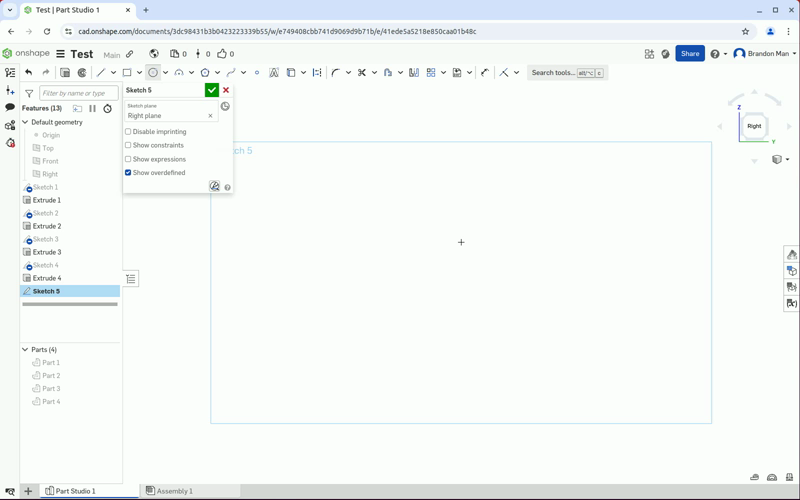
click(461, 241)
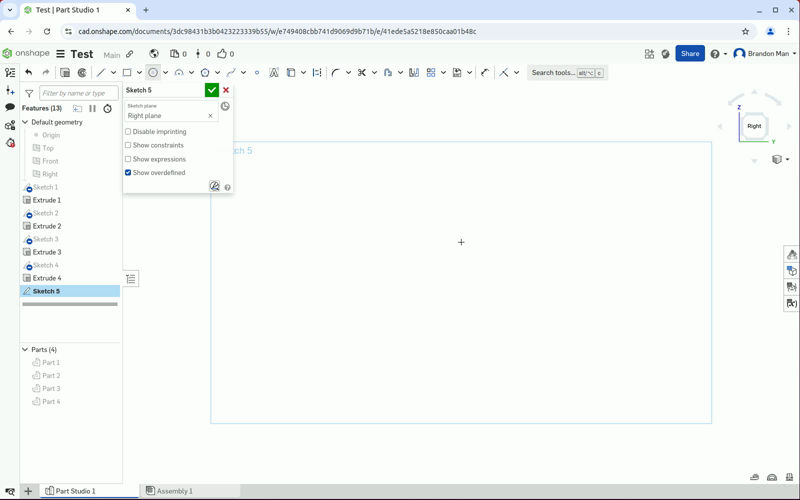
key_up(shift)
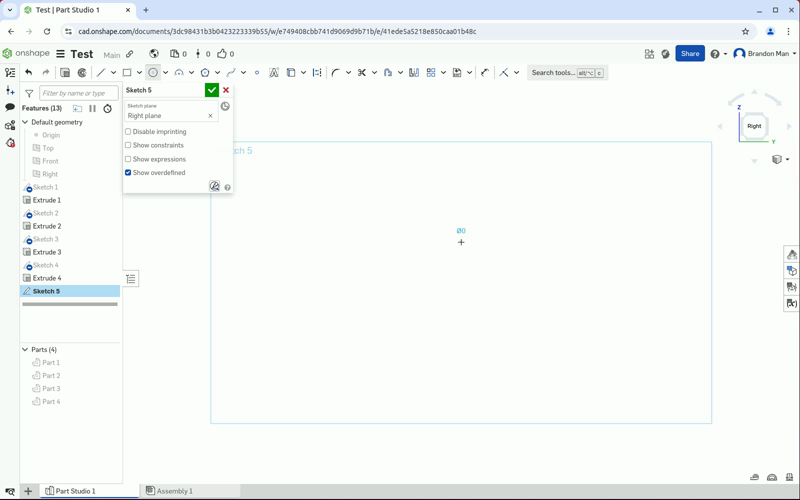
mouse_move(466, 241)
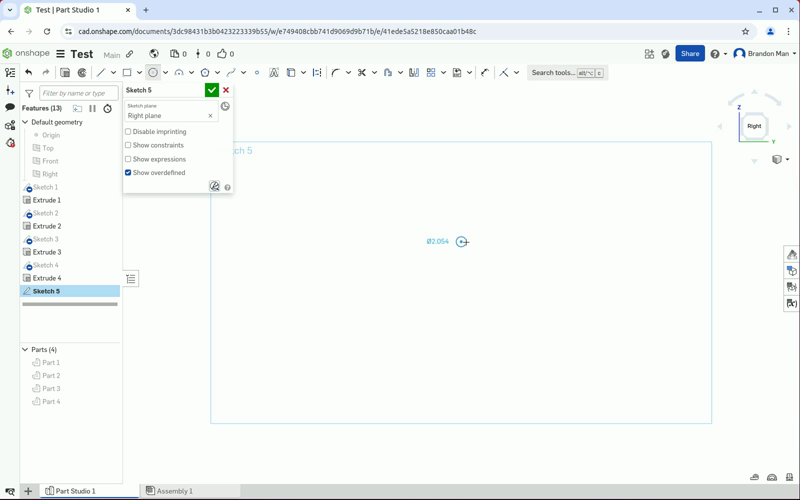
click(466, 241)
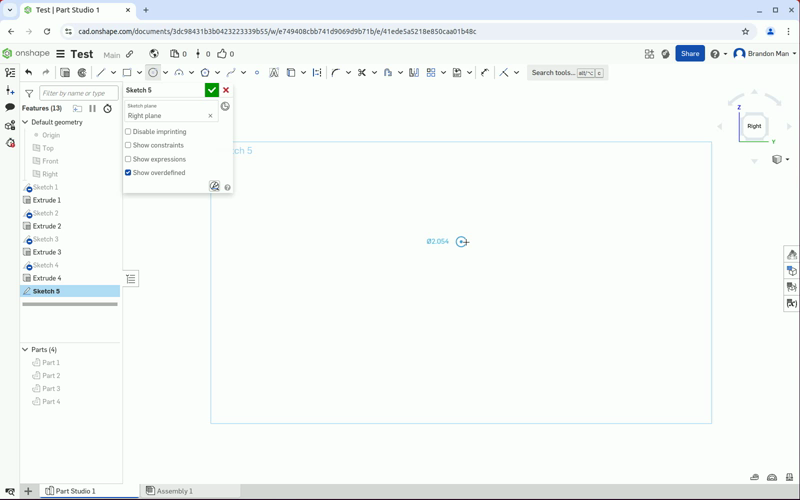
key(esc)
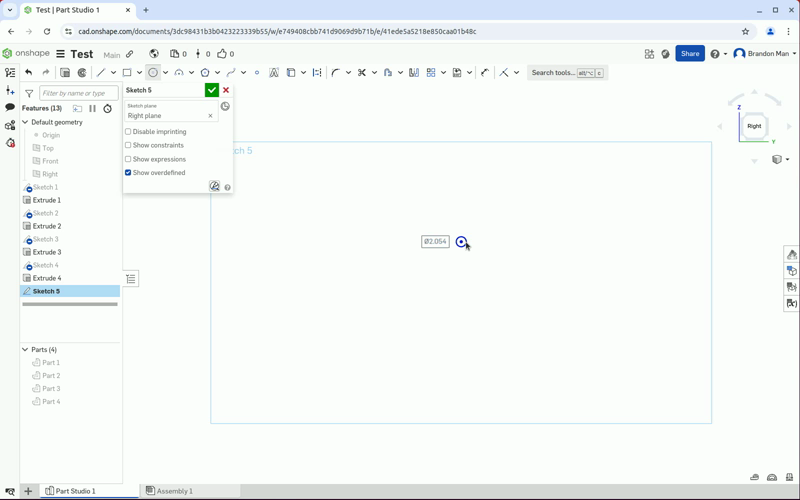
mouse_move(459, 243)
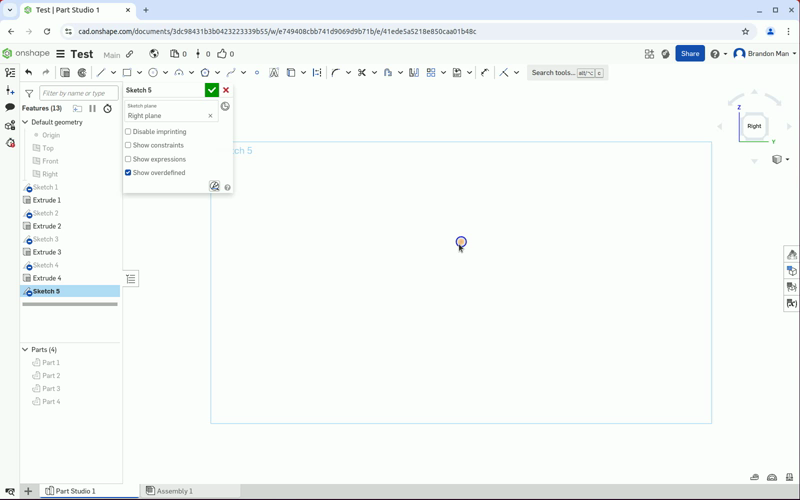
scroll(6)
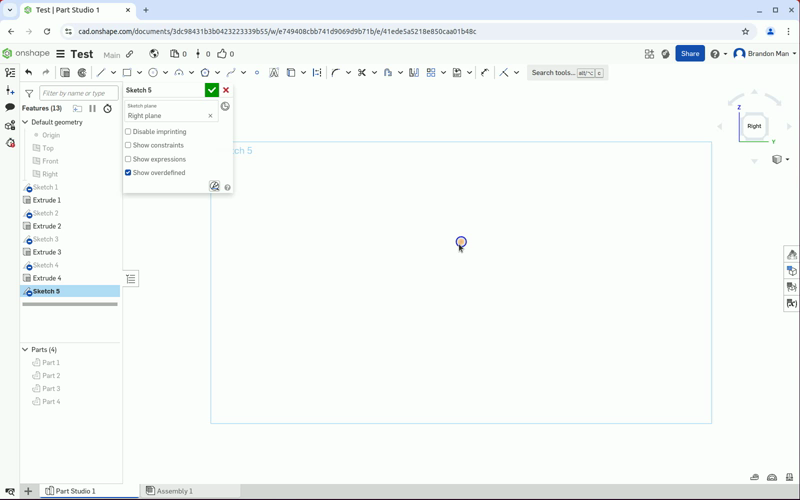
scroll(6)
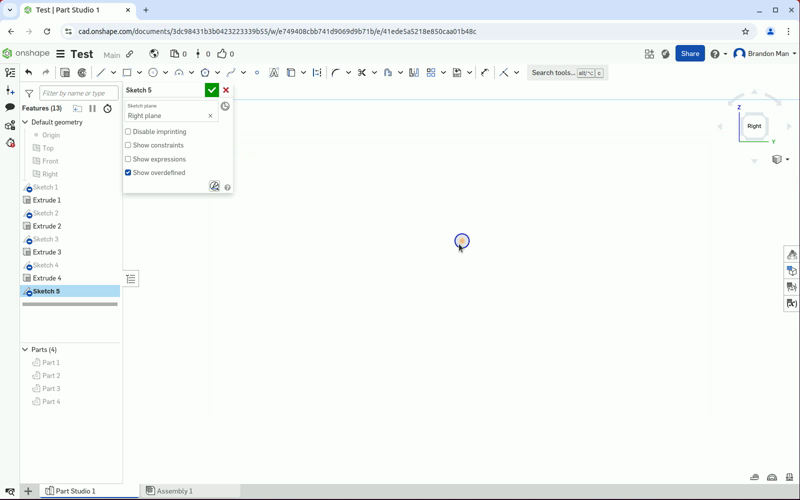
scroll(6)
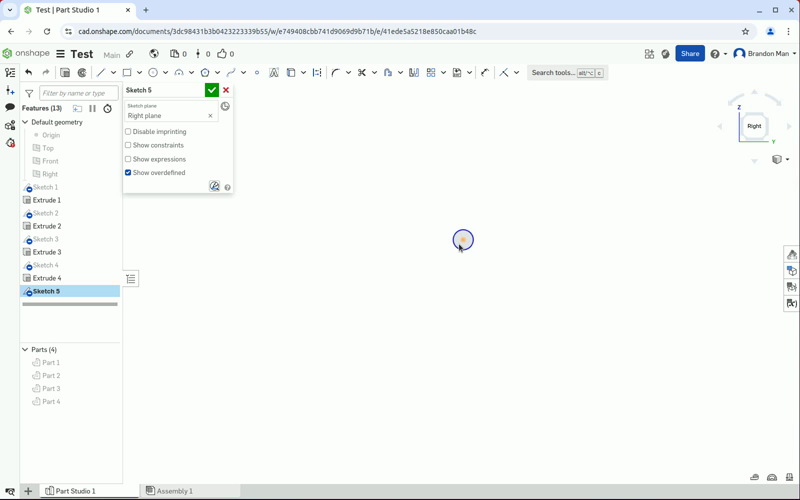
scroll(6)
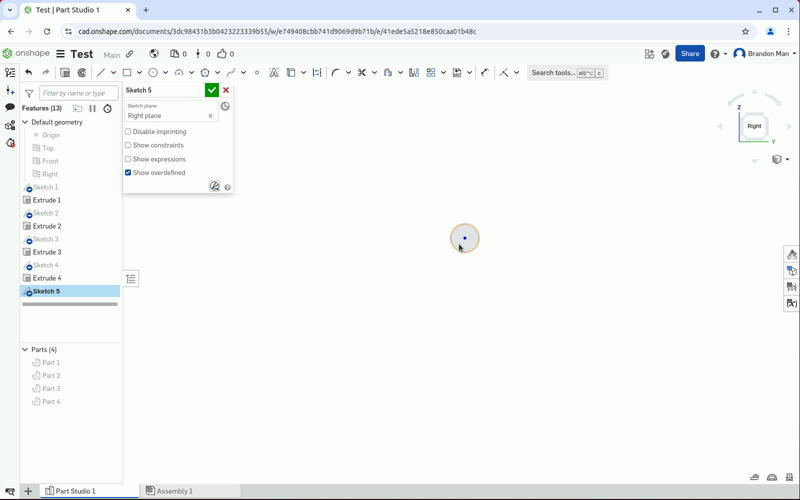
scroll(6)
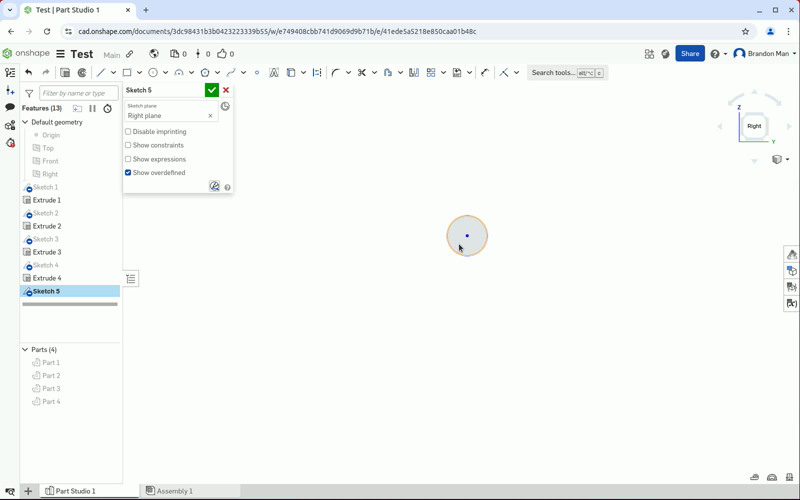
scroll(6)
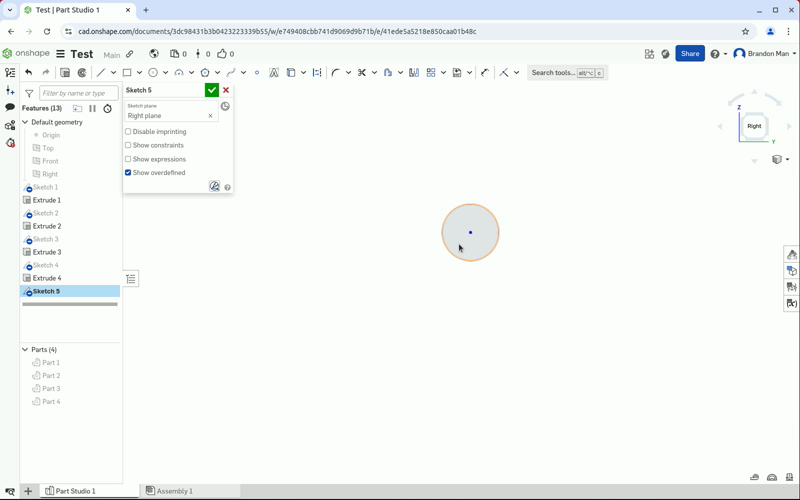
scroll(6)
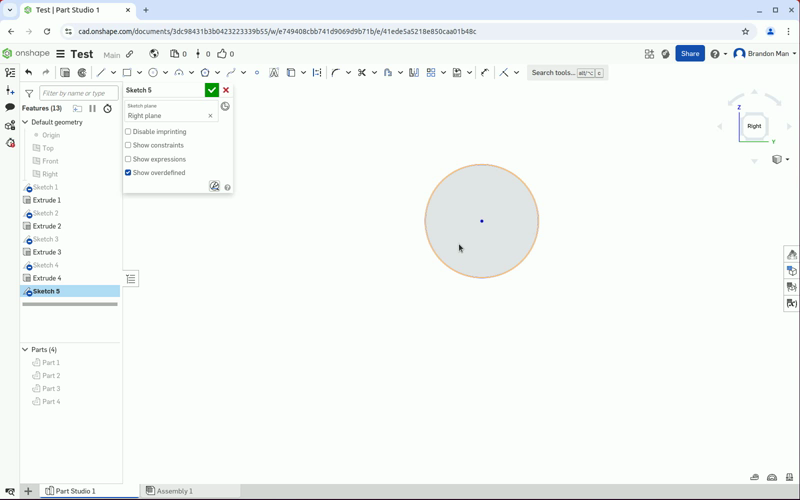
click(459, 243)
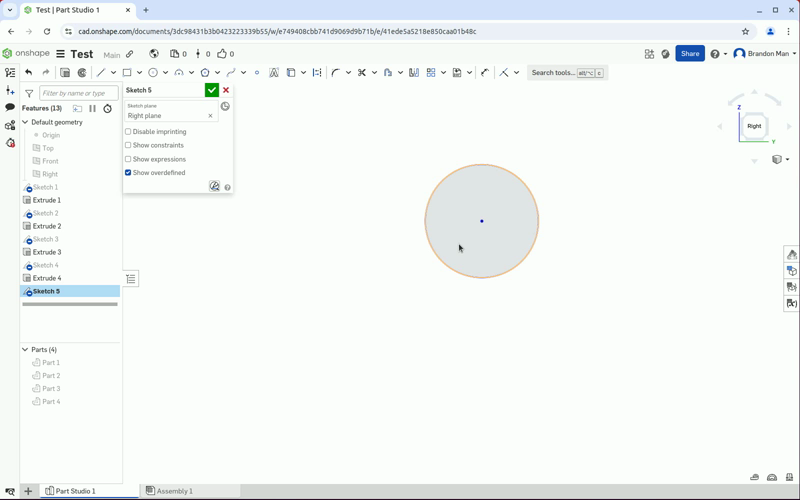
scroll(-6)
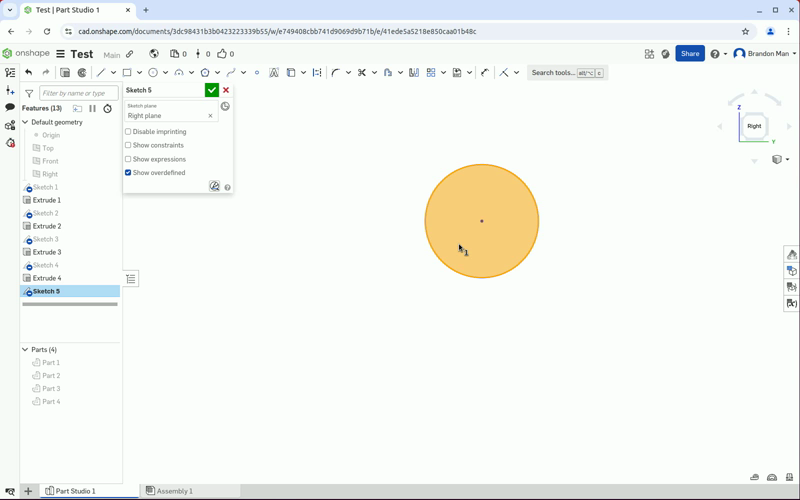
scroll(-6)
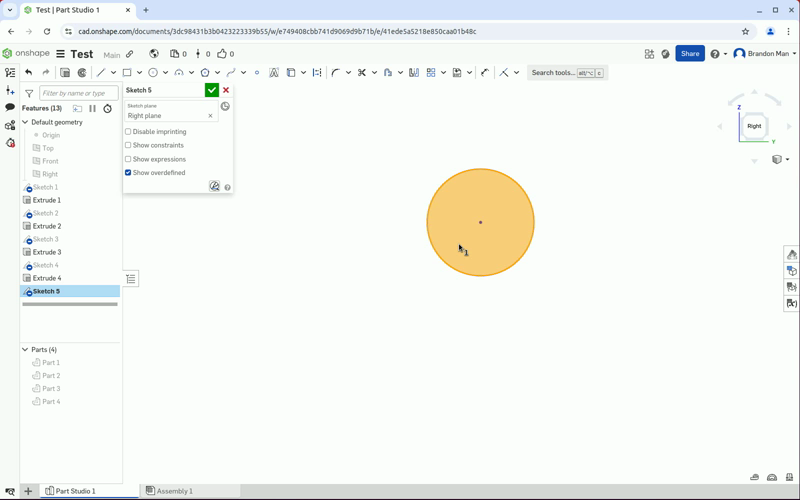
scroll(-6)
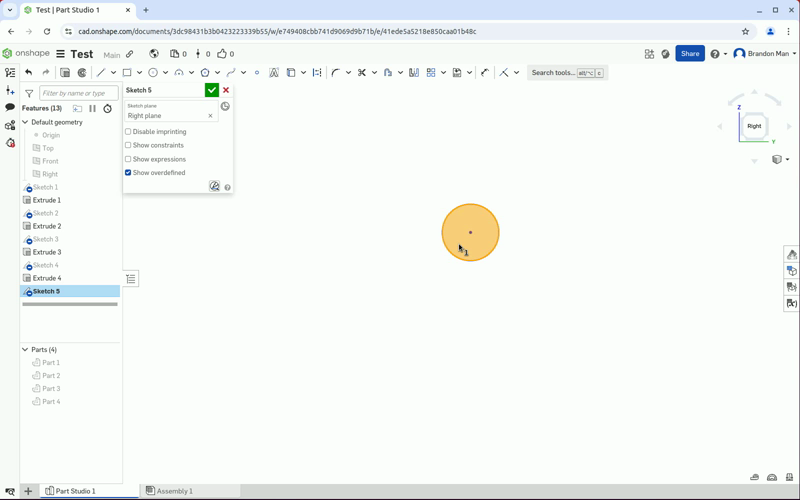
scroll(-6)
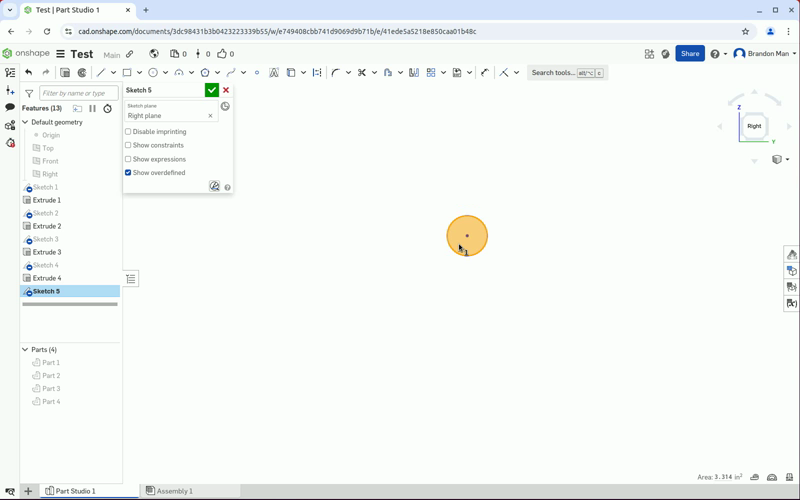
scroll(-6)
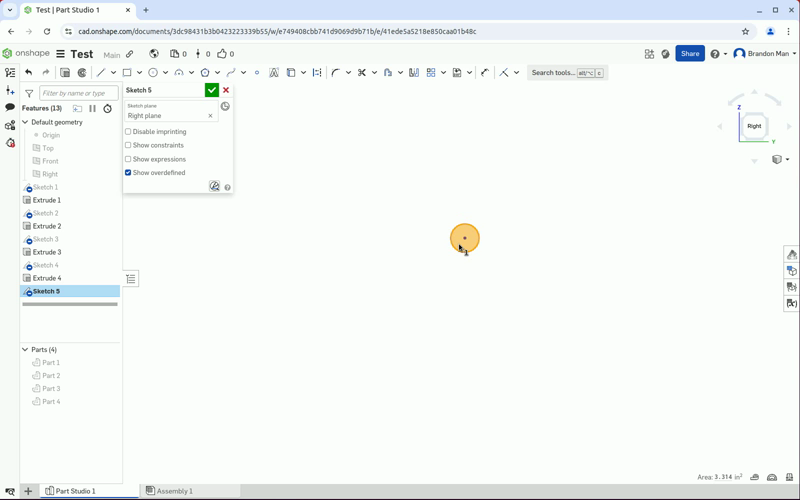
scroll(-6)
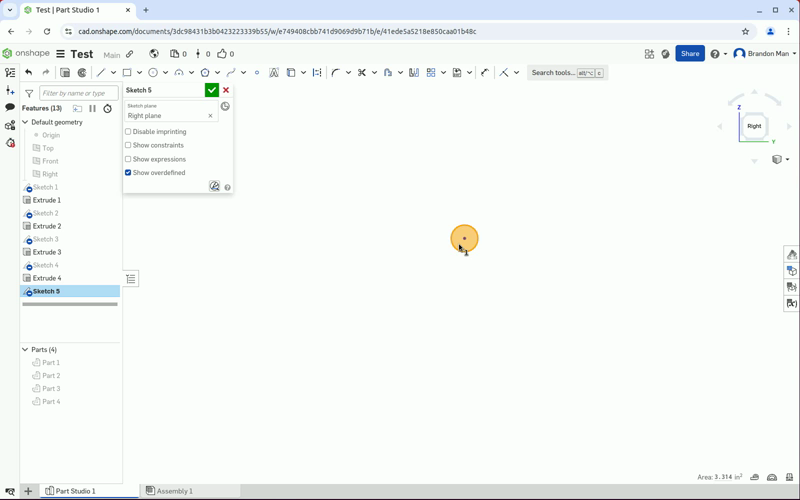
scroll(-6)
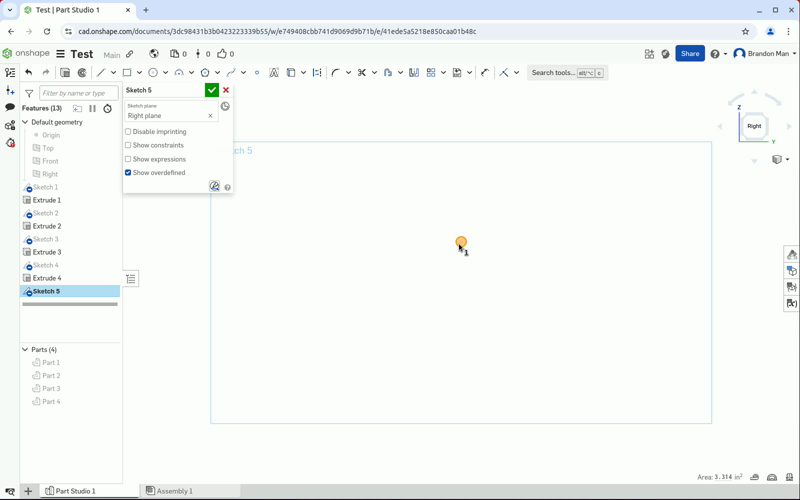
mouse_move(73, 352)
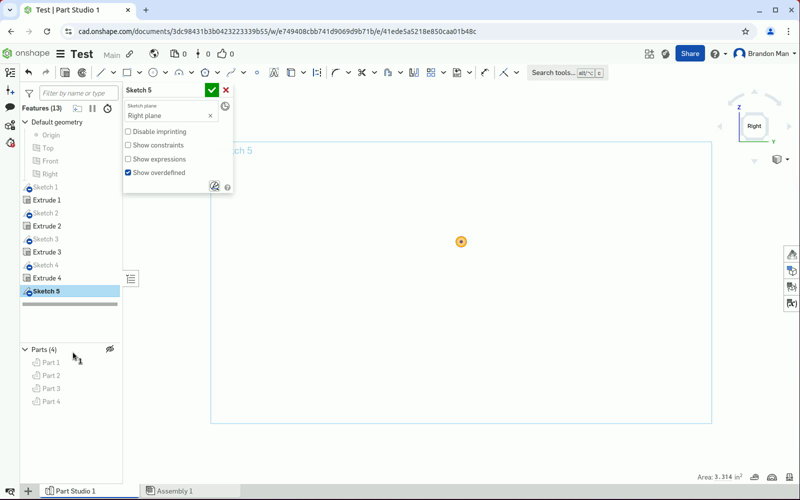
key(shift+y)
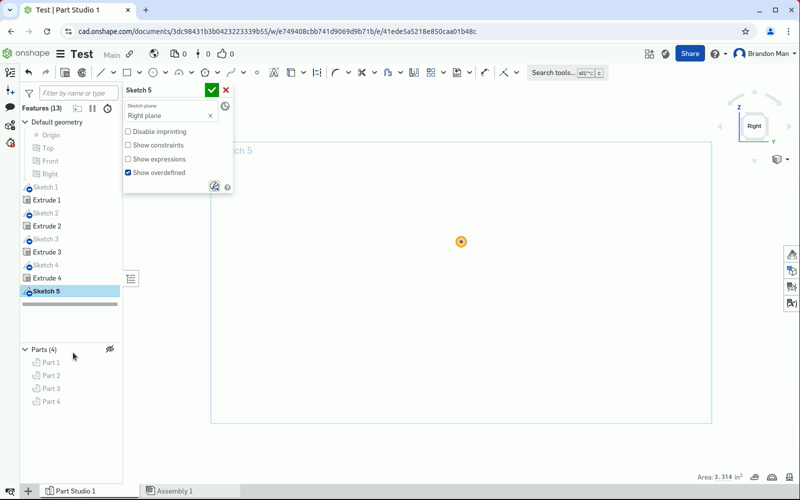
key(shift+e)
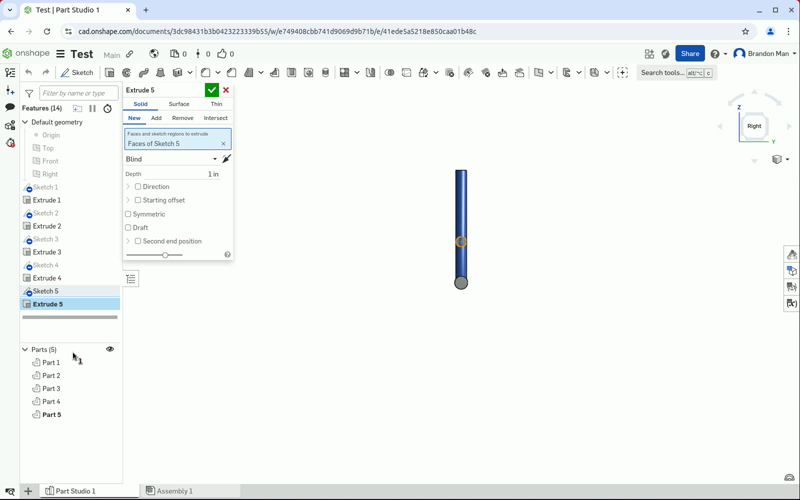
mouse_move(143, 106)
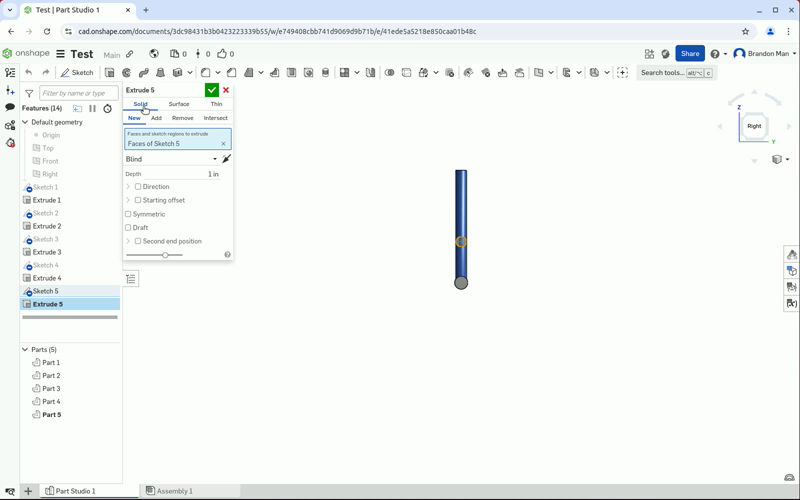
click(143, 106)
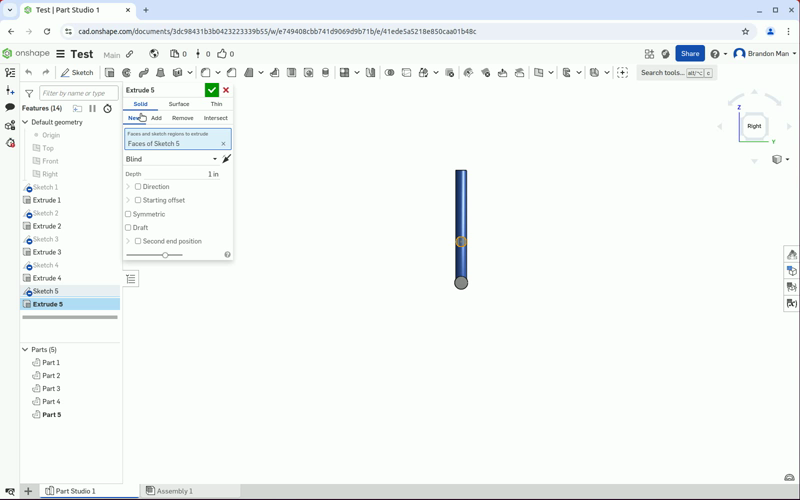
mouse_move(137, 120)
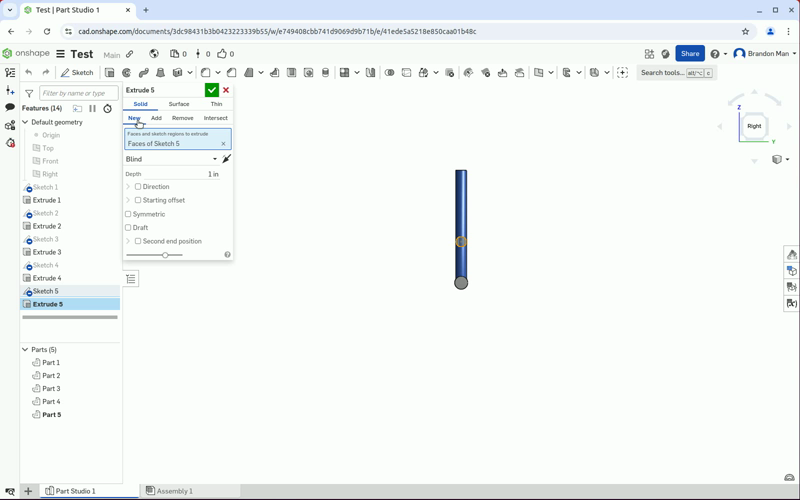
click(137, 120)
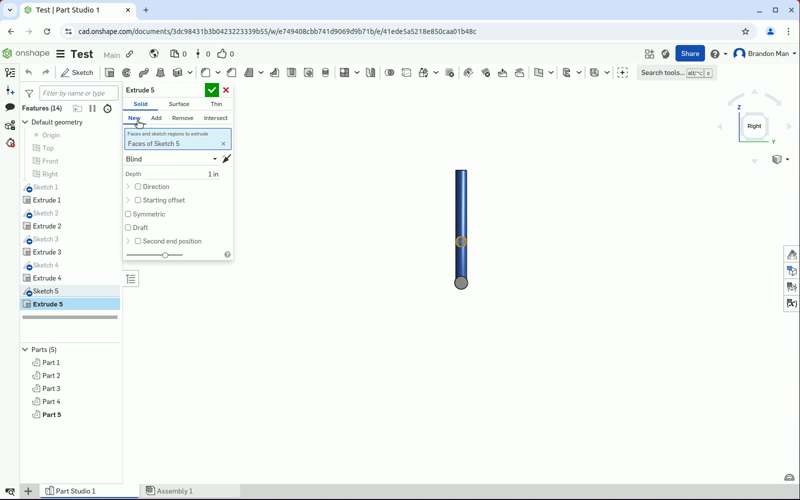
key(tab, 4)
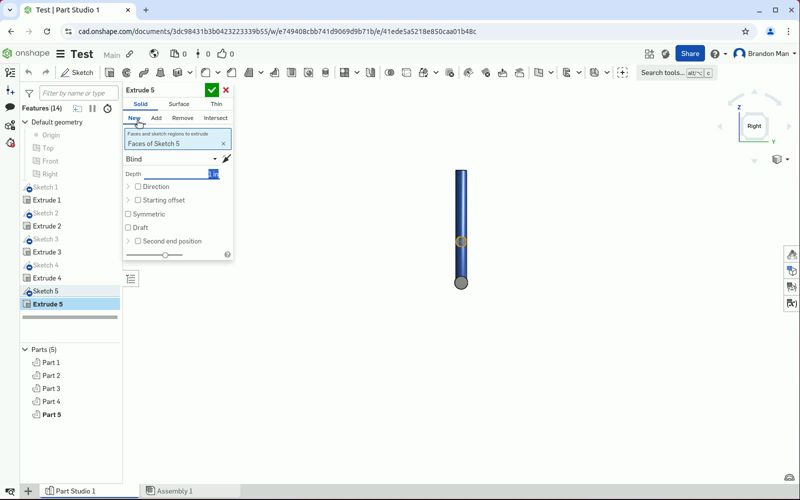
text(21.423)
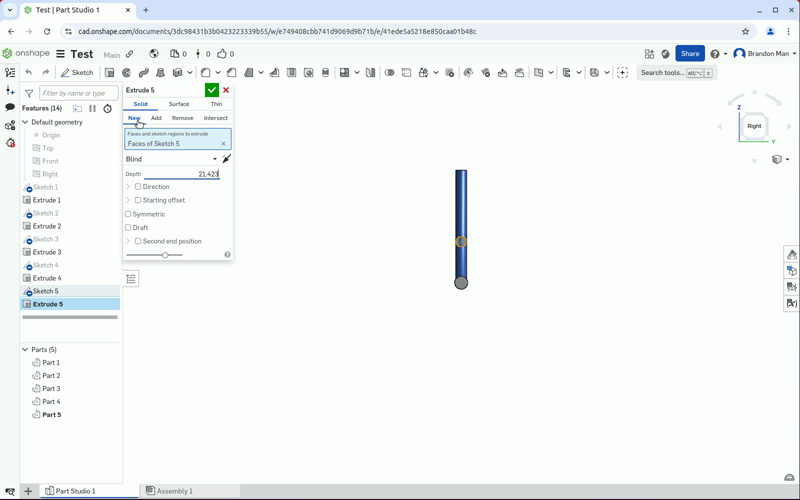
key(enter)
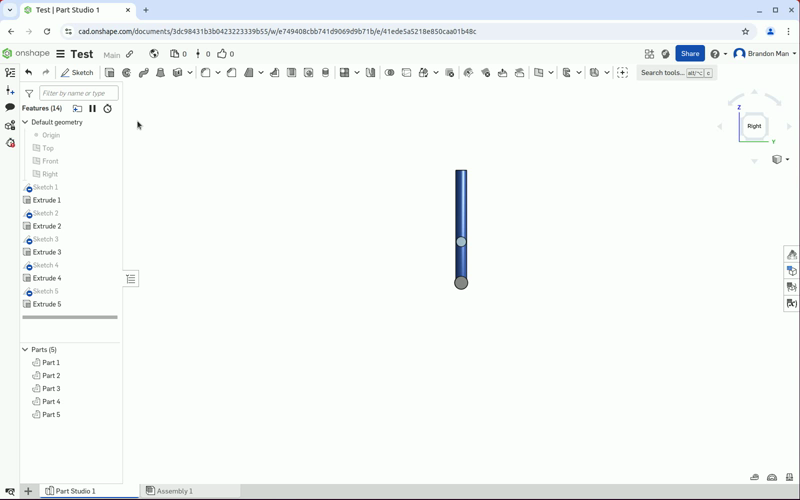
key(shift+h)
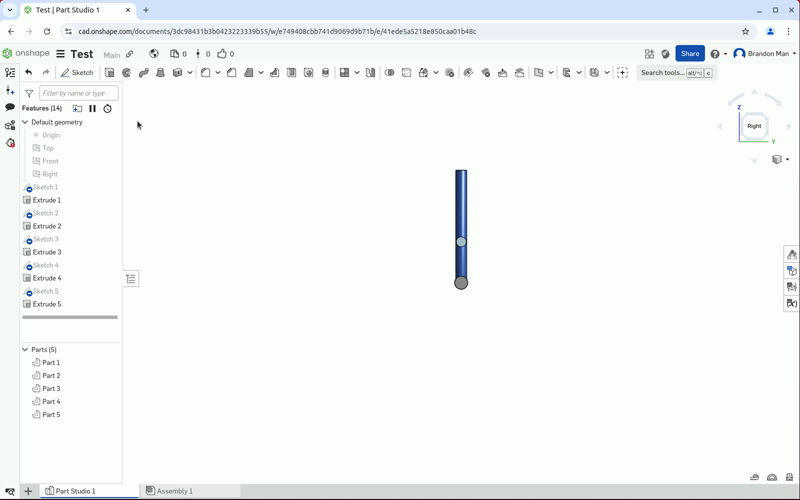
key(shift+h)
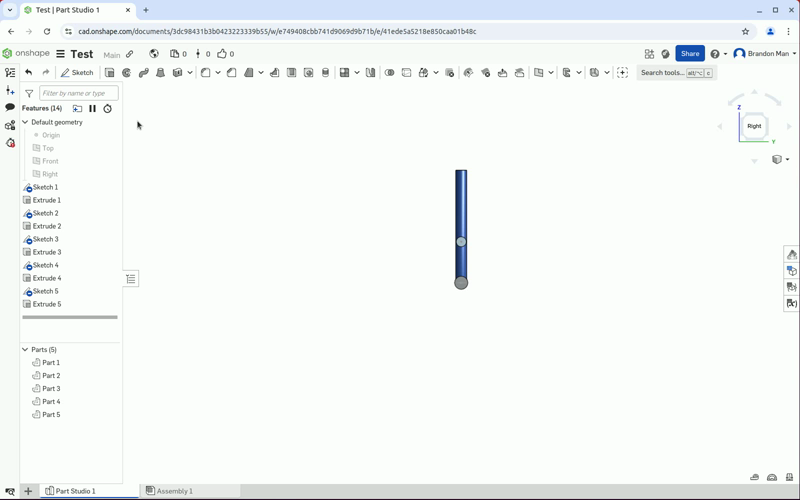
key(shift+7)
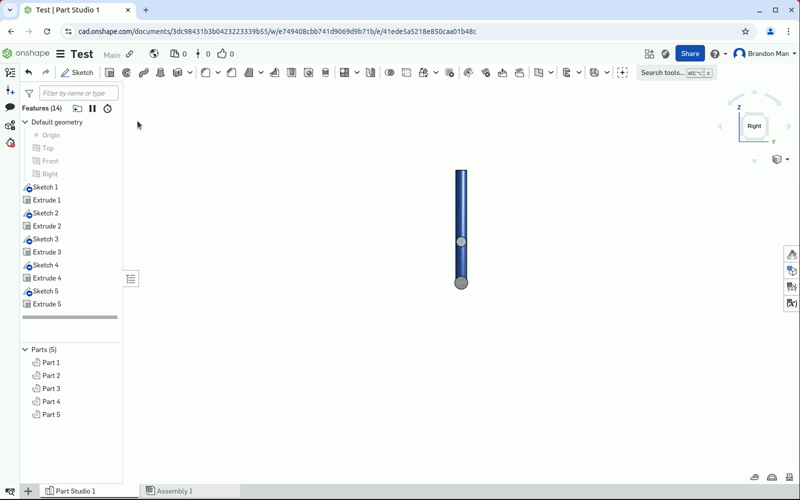
key(right, 2)
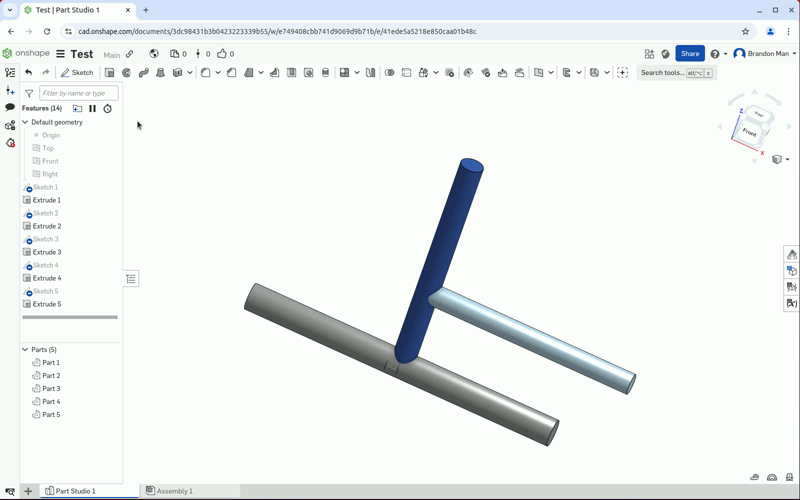
key(down, 2)
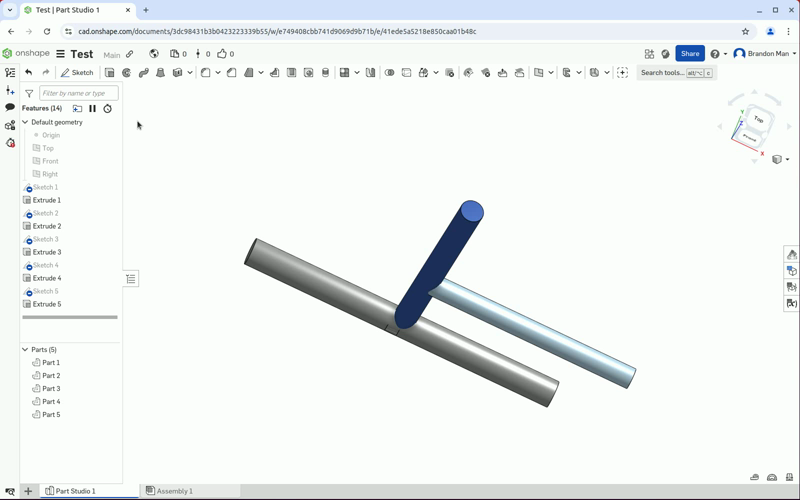
key(up, 2)
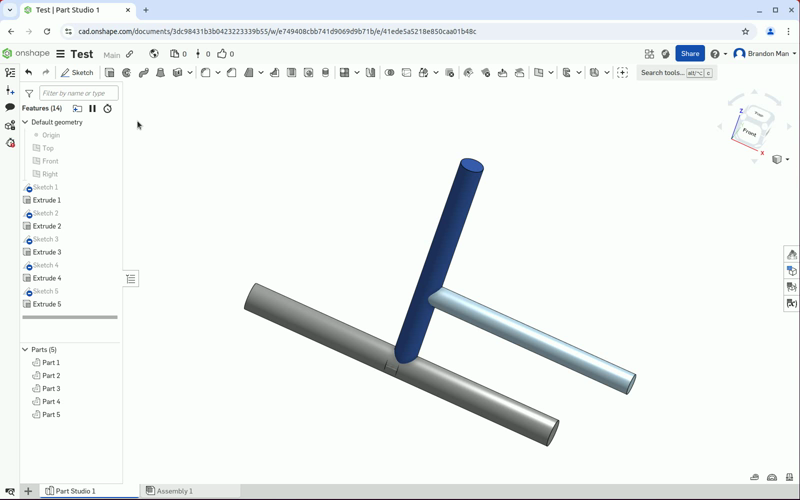
key(left, 2)
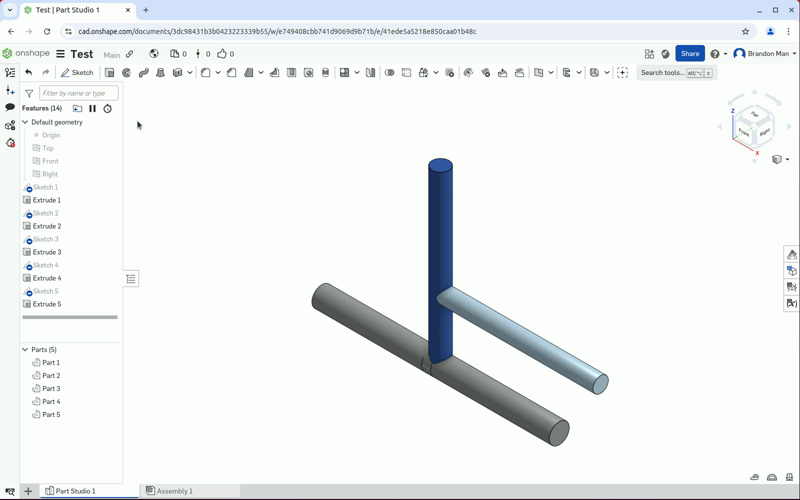
mouse_move(73, 189)
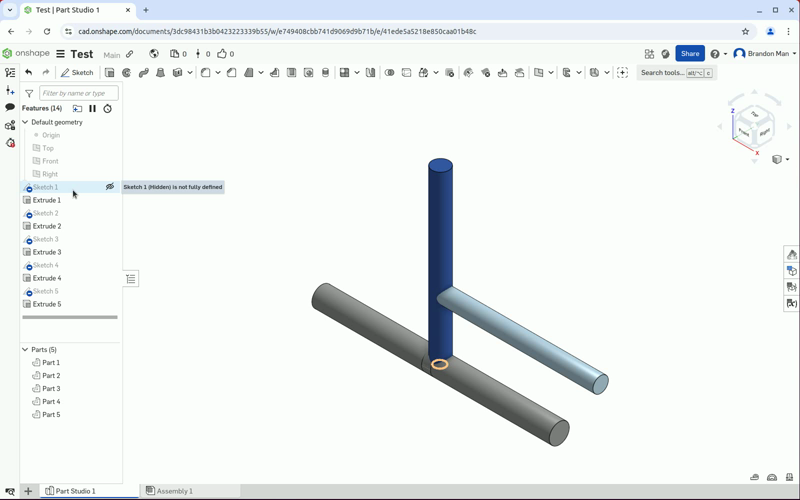
click(73, 189)